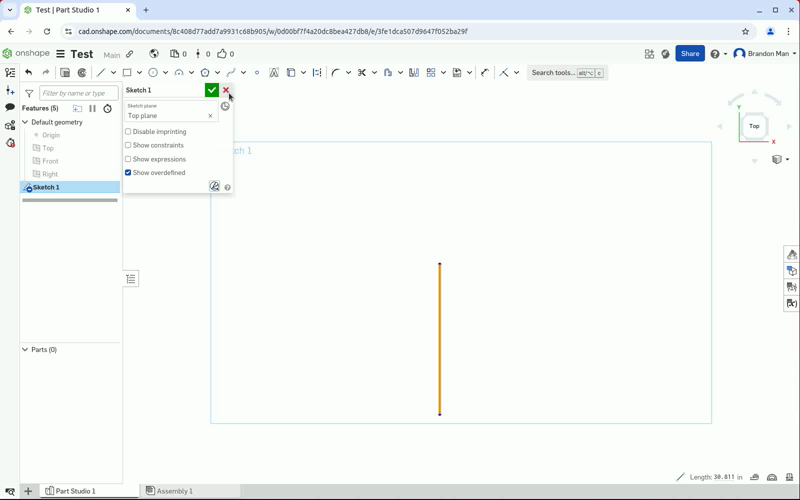
key(shift+h)
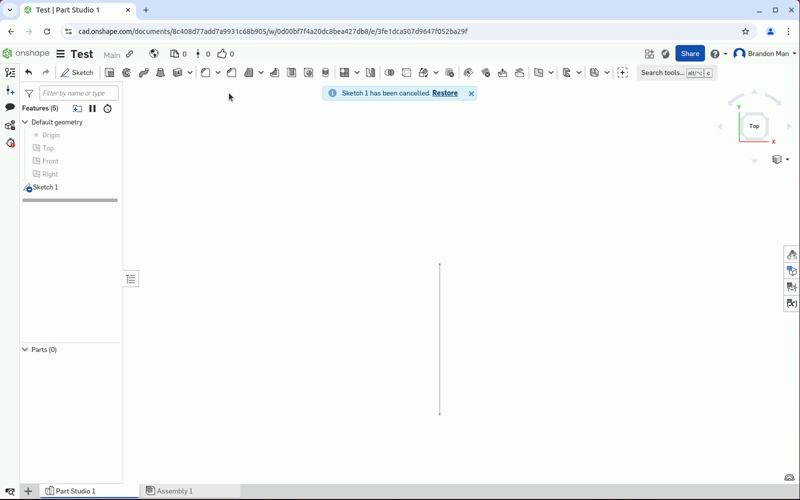
mouse_move(73, 352)
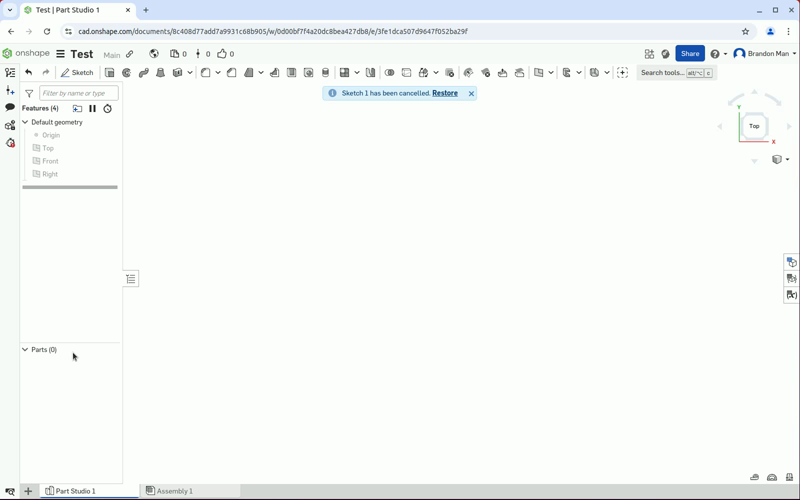
key(y)
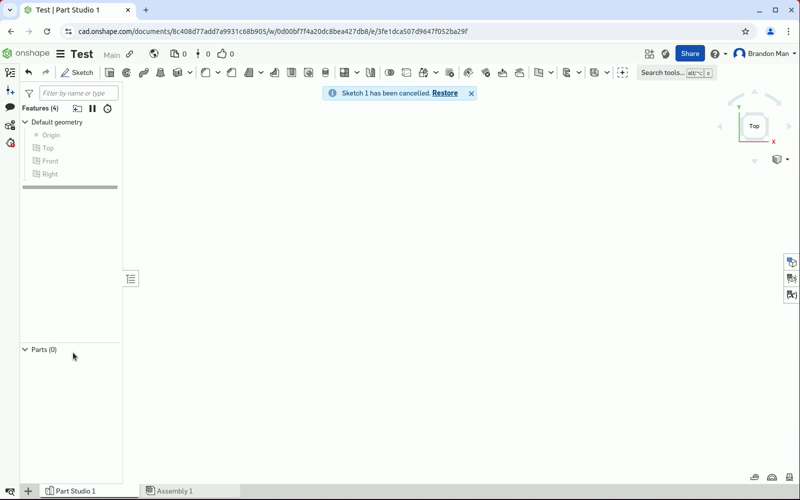
key(shift+p)
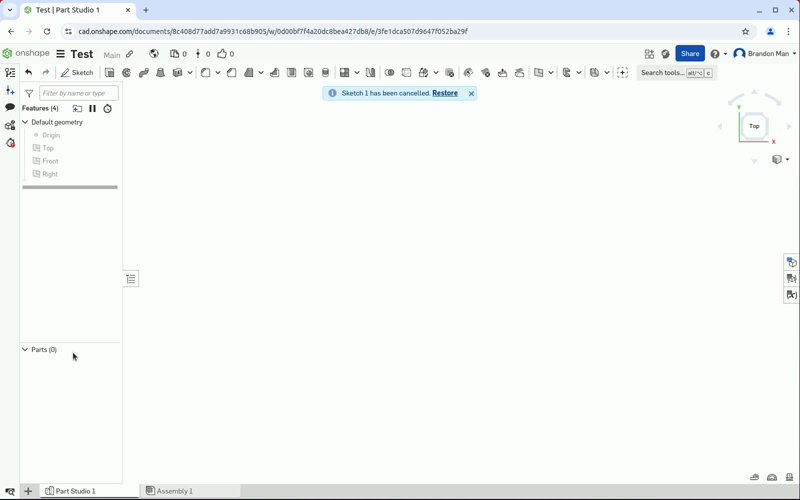
key(space)
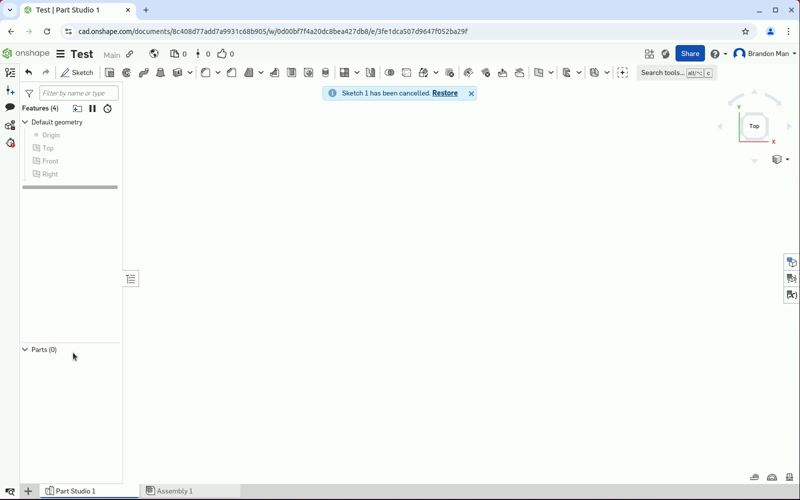
key_down(shift)
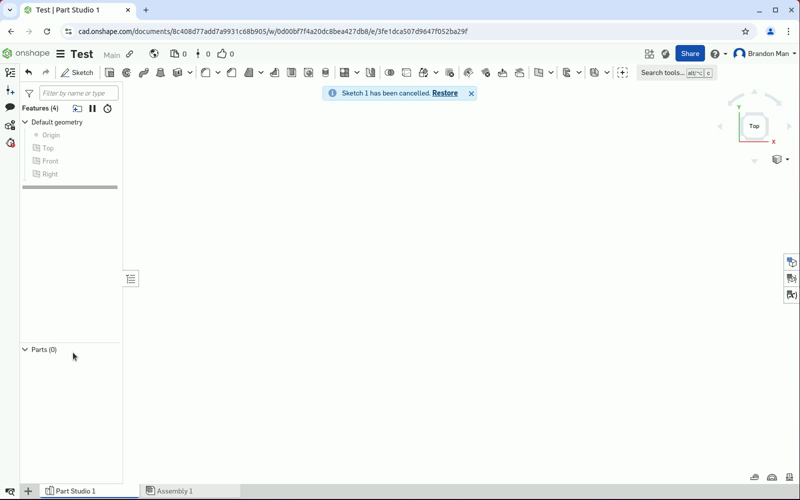
key(up)
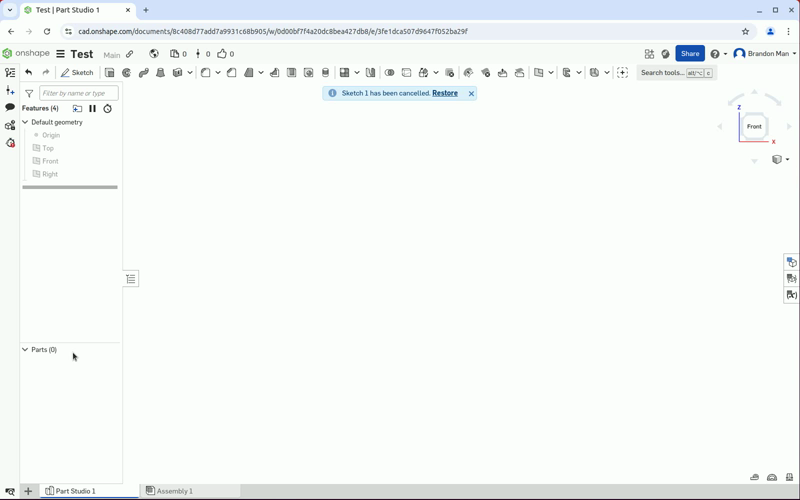
key_up(shift)
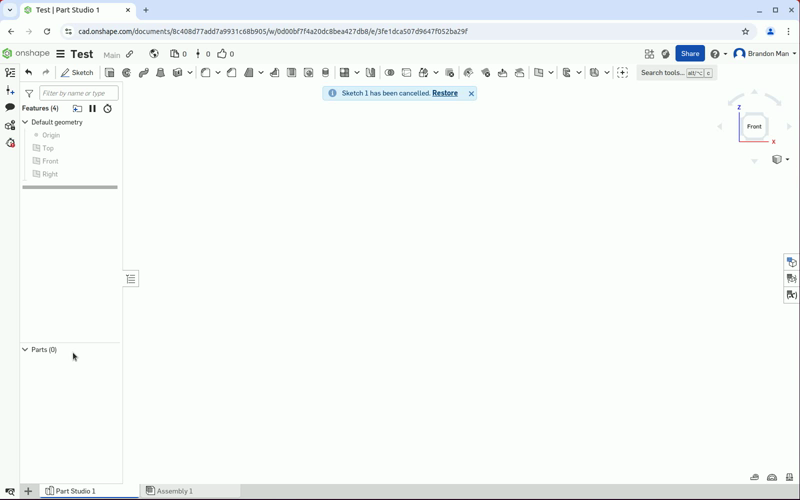
mouse_move(73, 352)
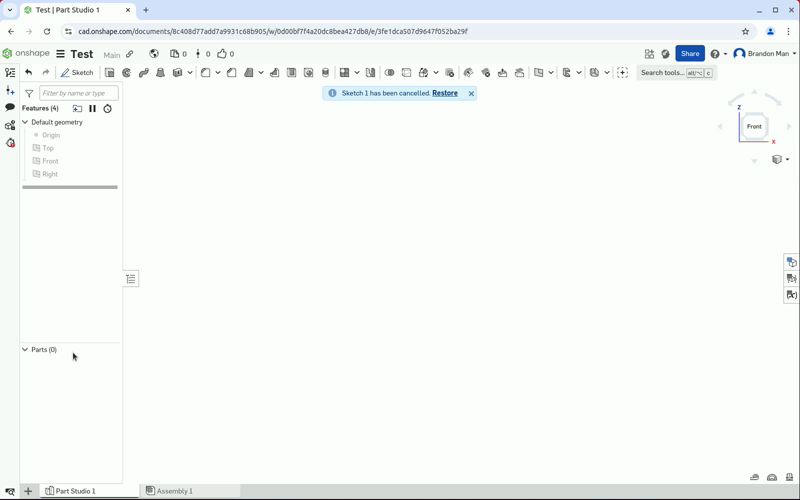
key(shift+y)
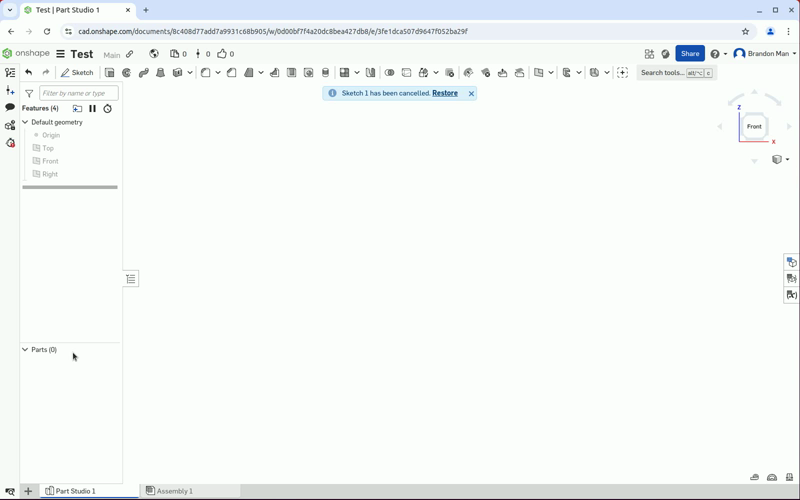
key(shift+s)
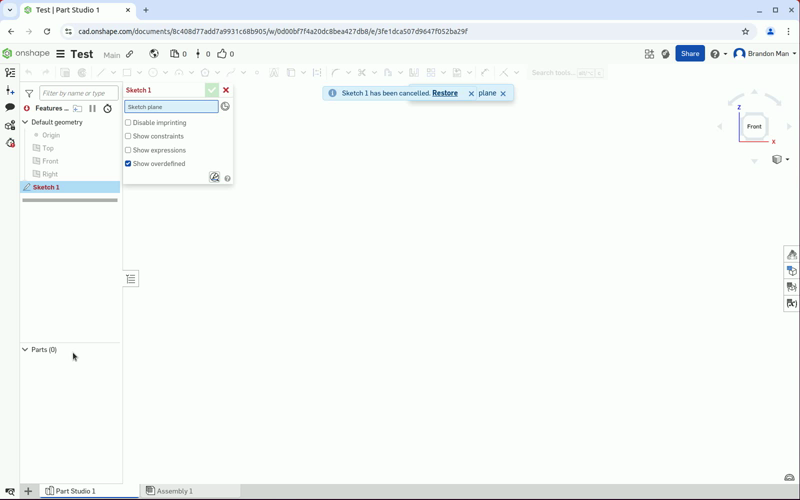
mouse_move(73, 163)
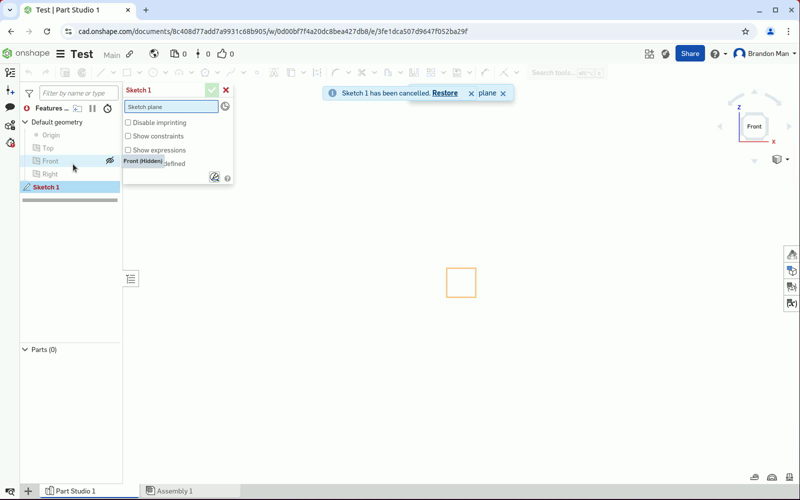
click(73, 163)
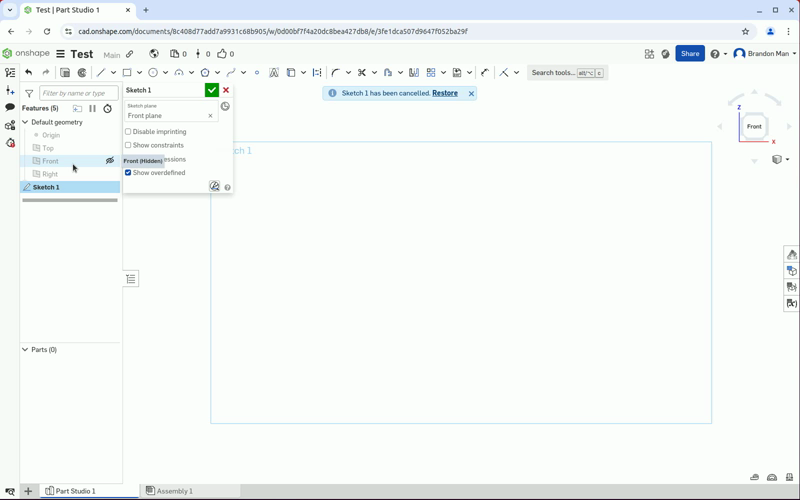
mouse_move(73, 352)
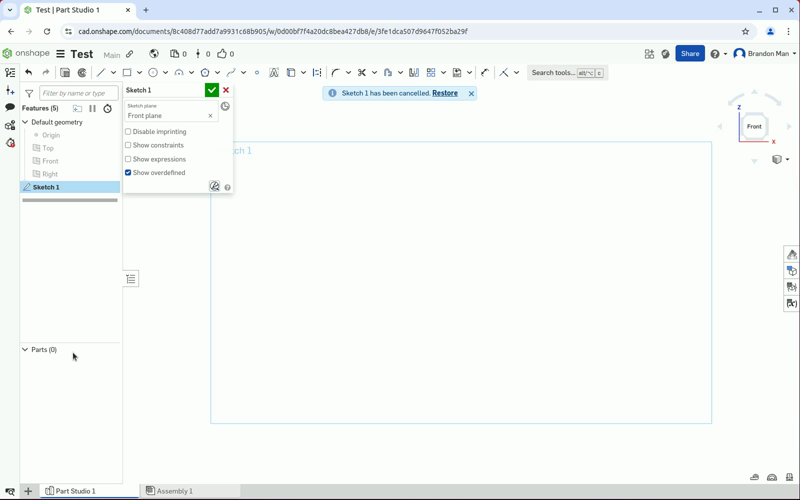
key(y)
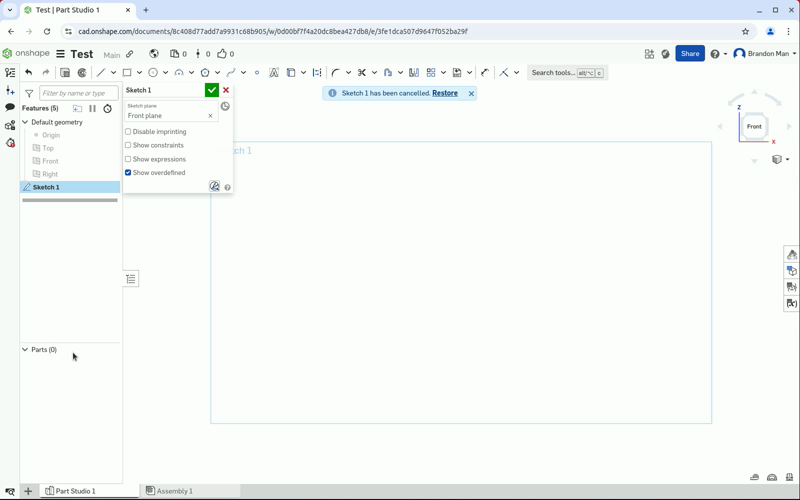
key(l)
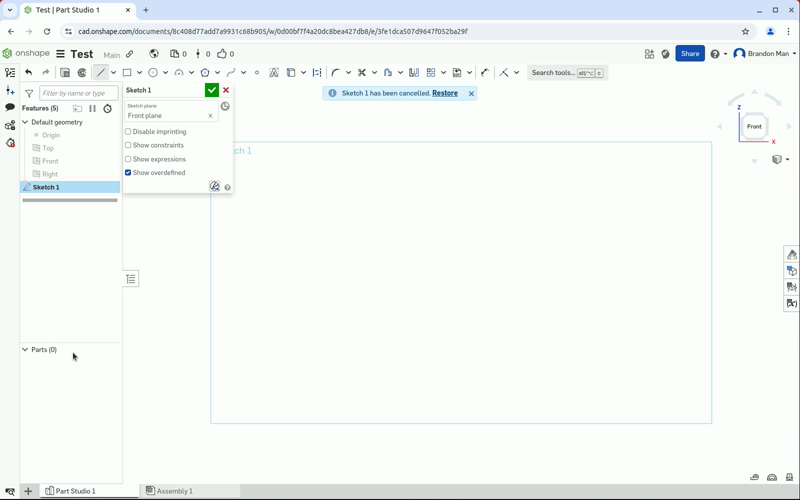
key_down(shift)
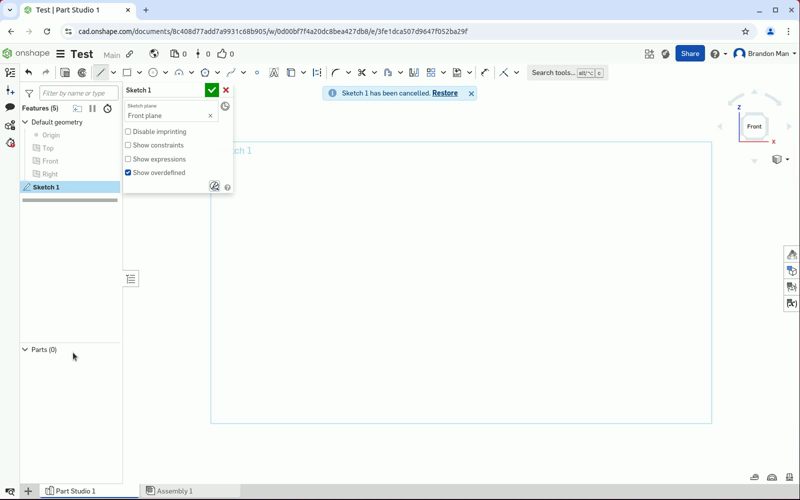
mouse_move(433, 395)
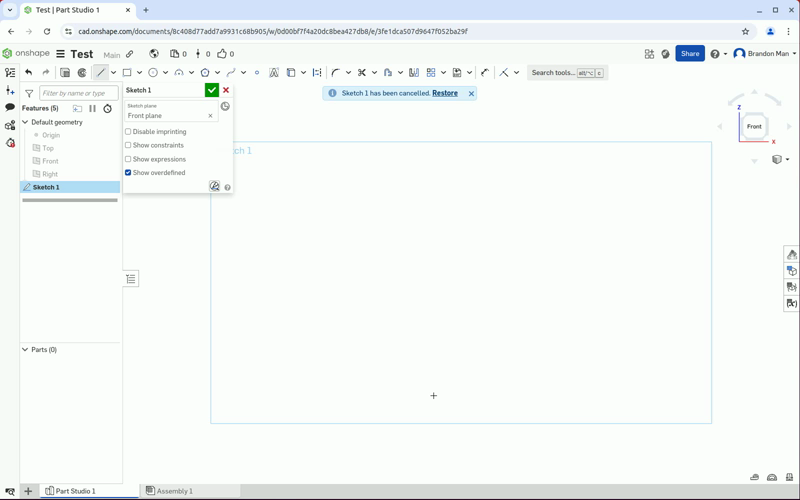
click(433, 395)
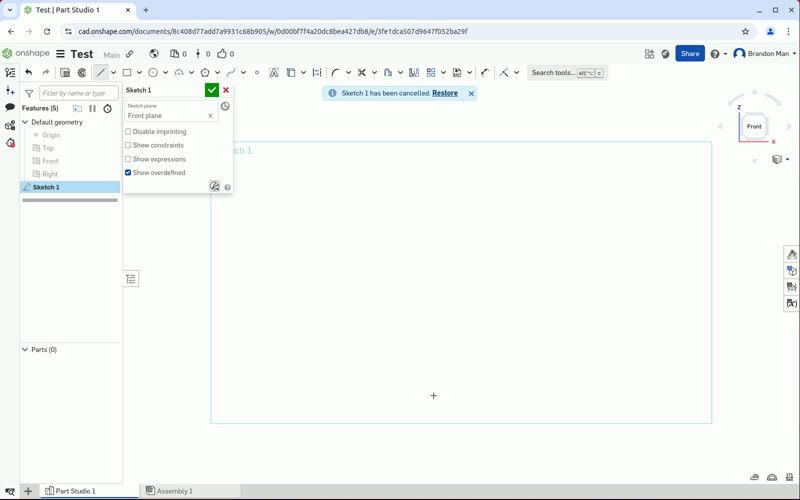
key_up(shift)
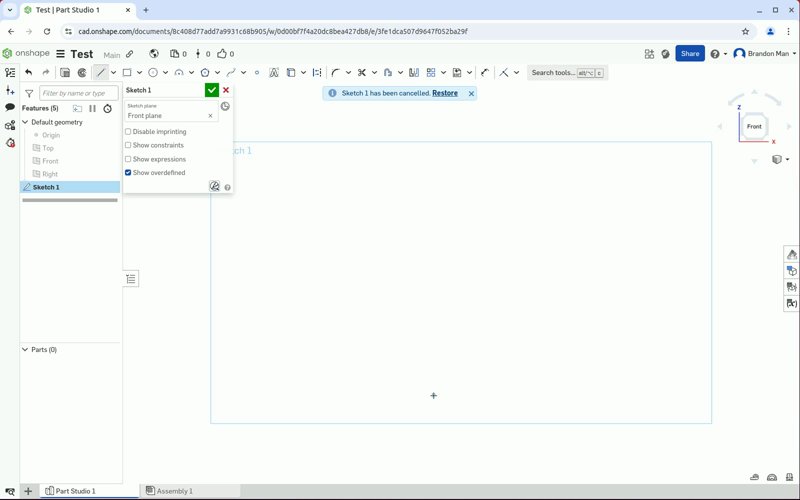
key_down(shift)
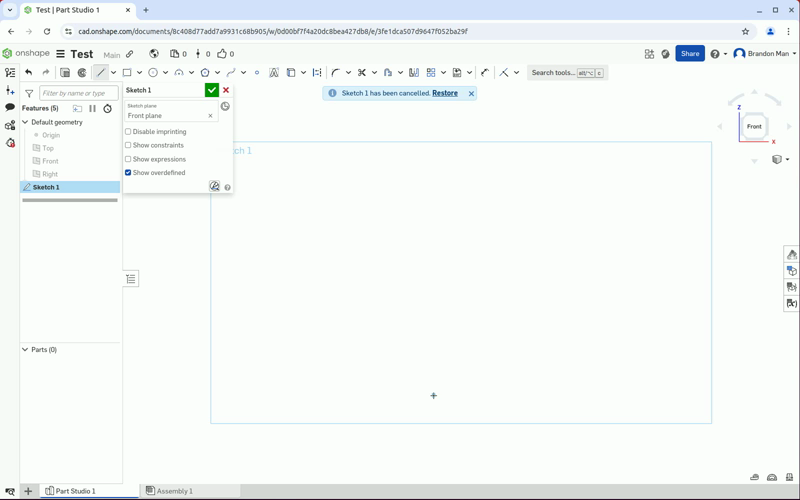
mouse_move(463, 395)
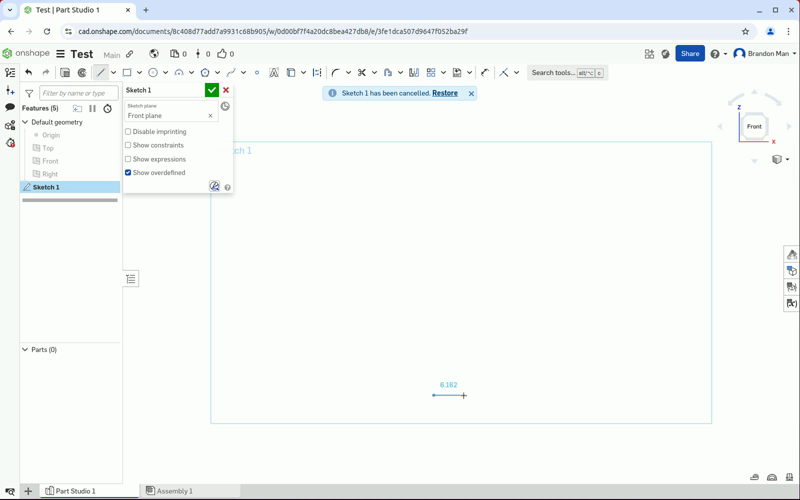
mouse_move(460, 370)
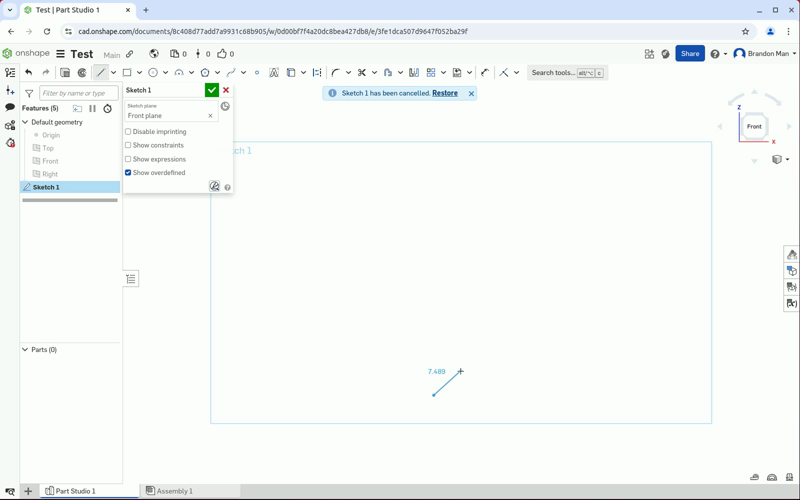
click(460, 370)
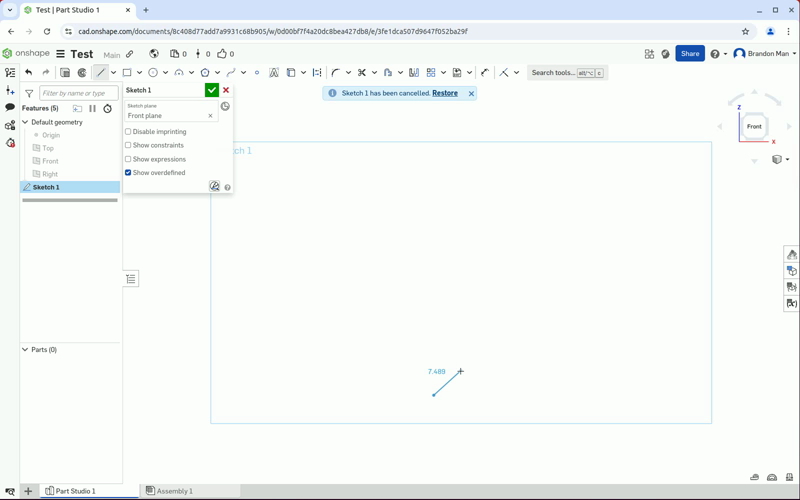
key_up(shift)
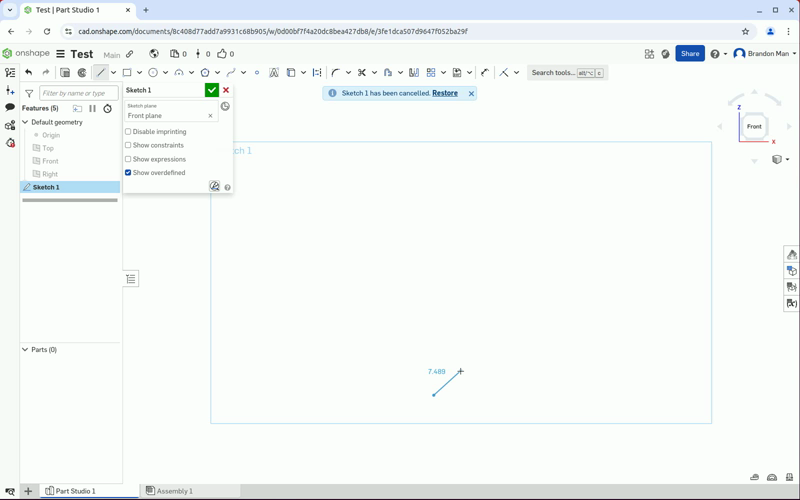
key_down(shift)
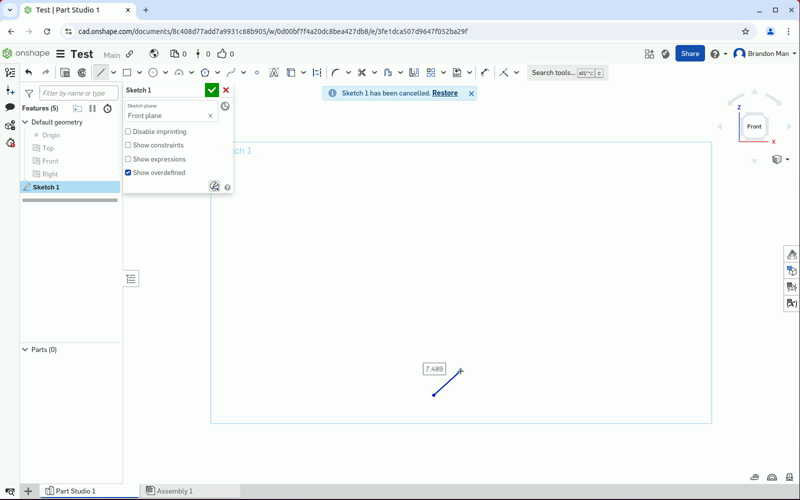
mouse_move(490, 370)
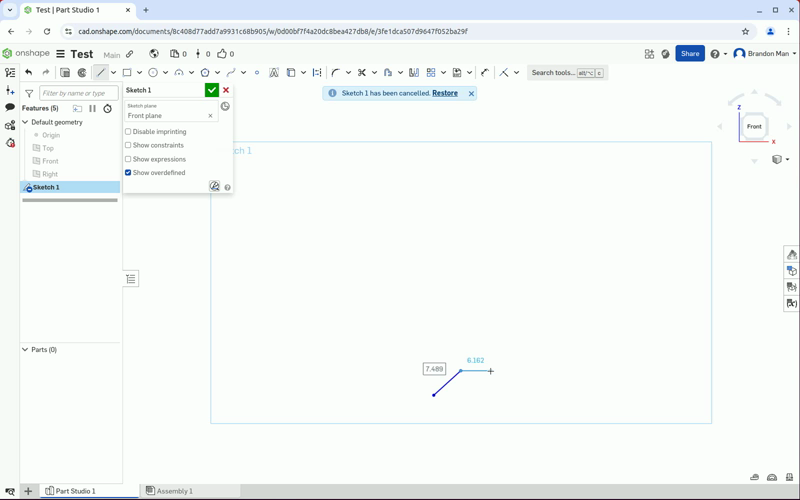
mouse_move(487, 395)
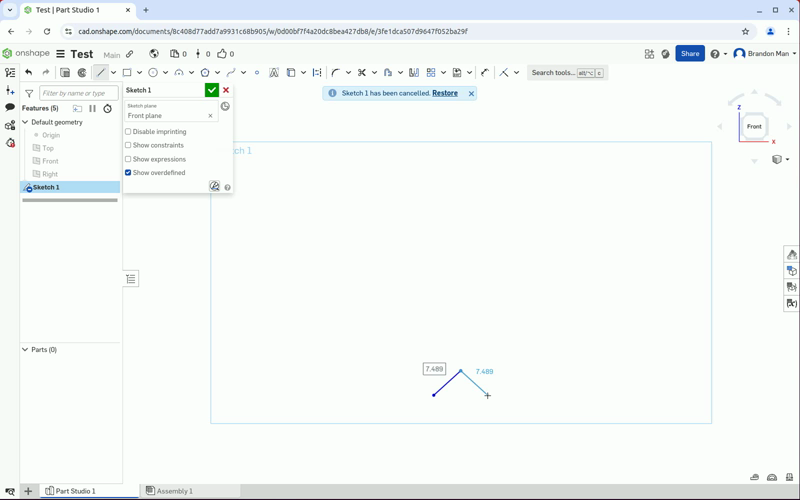
click(487, 395)
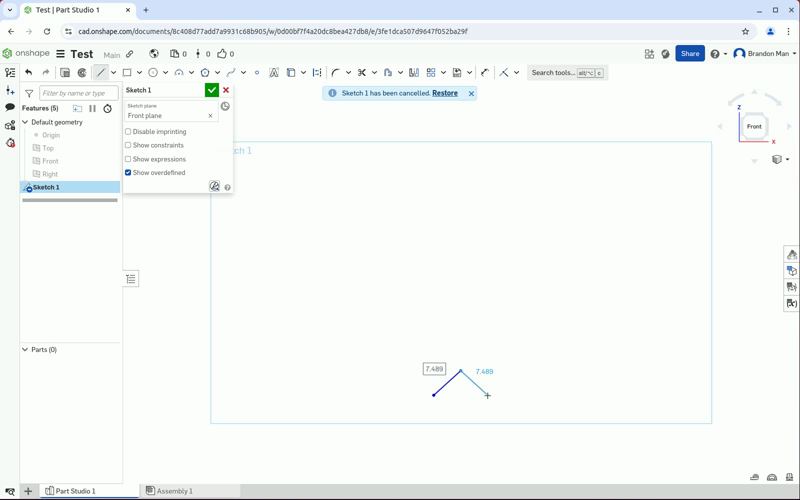
key_up(shift)
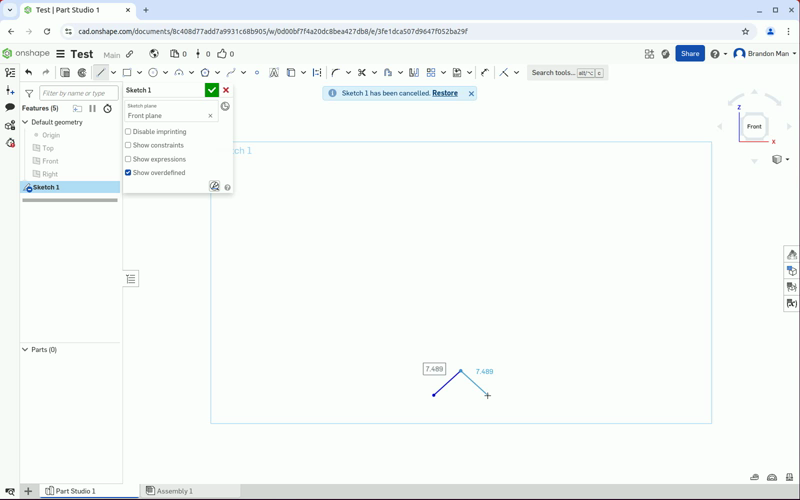
key_down(shift)
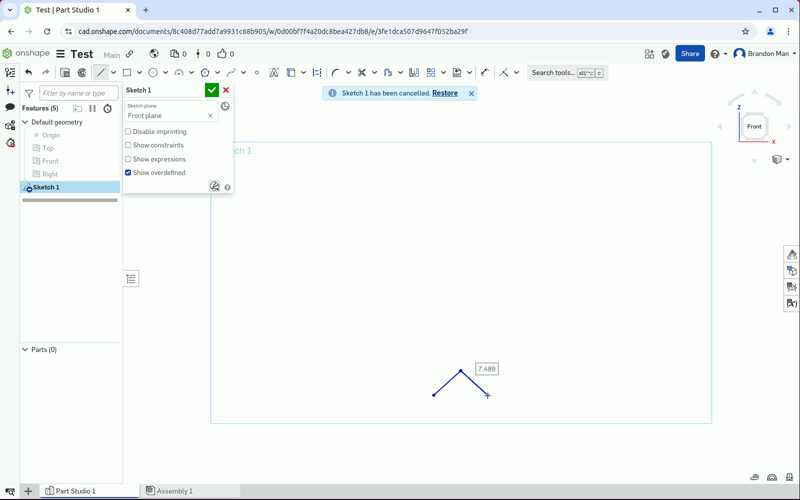
mouse_move(487, 223)
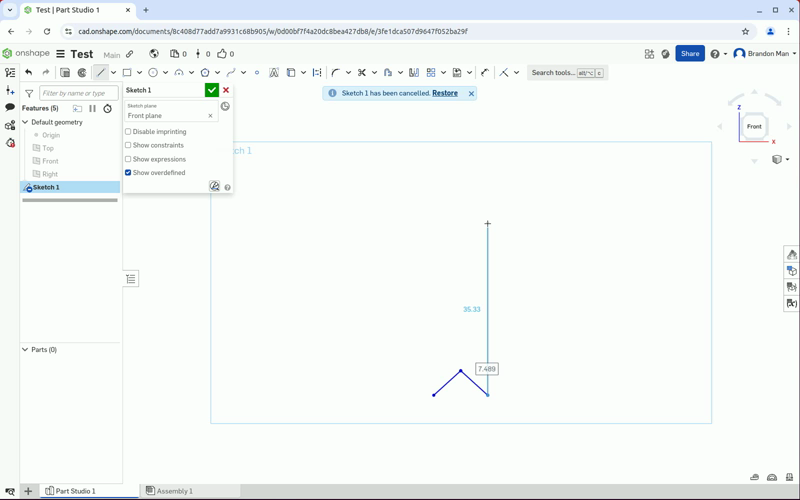
click(487, 223)
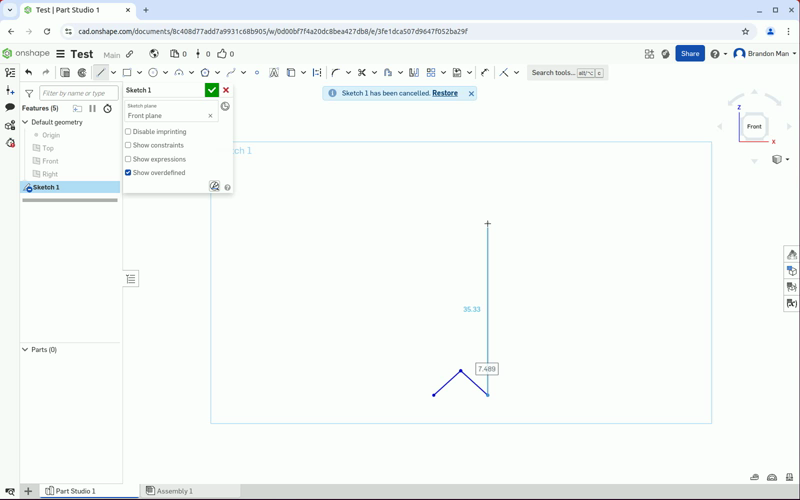
key_up(shift)
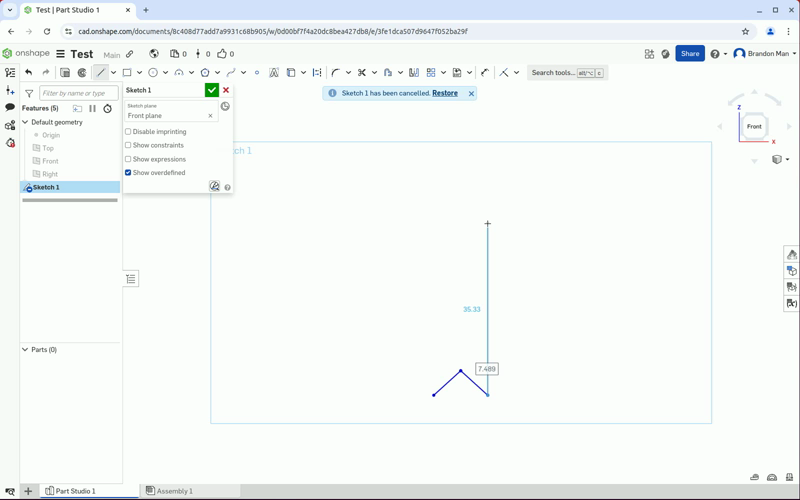
key_down(shift)
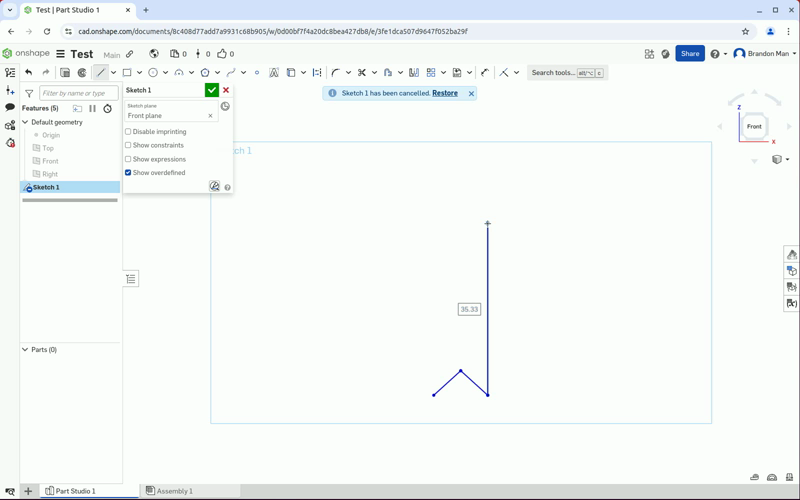
mouse_move(517, 223)
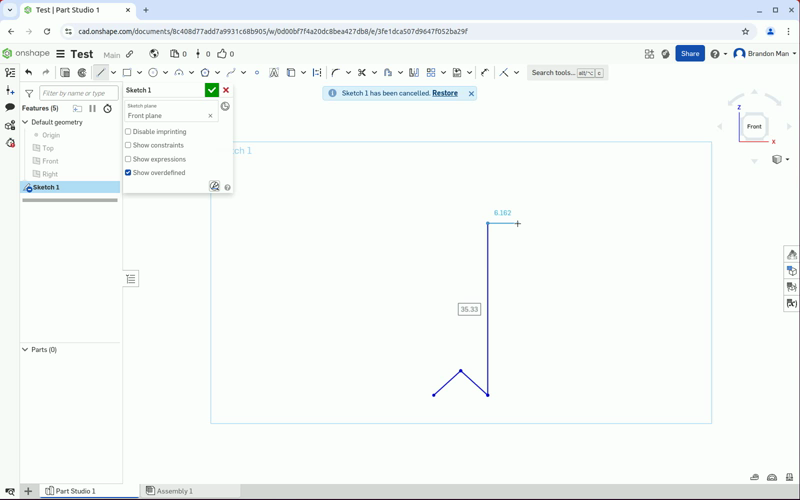
mouse_move(460, 198)
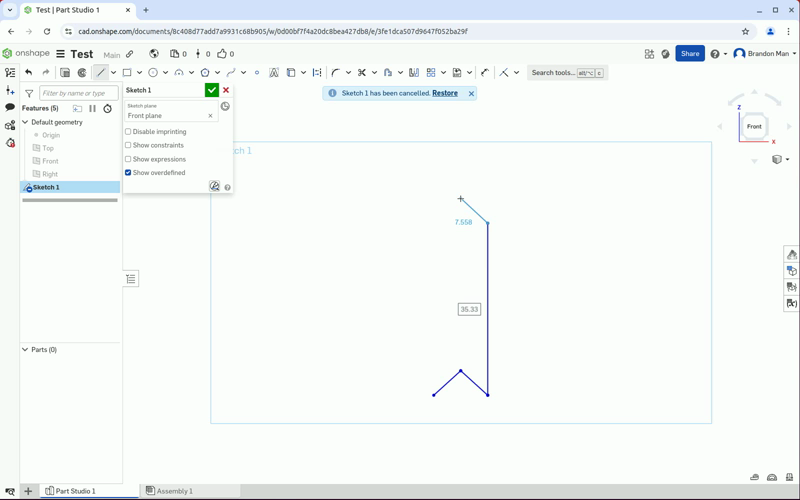
click(460, 198)
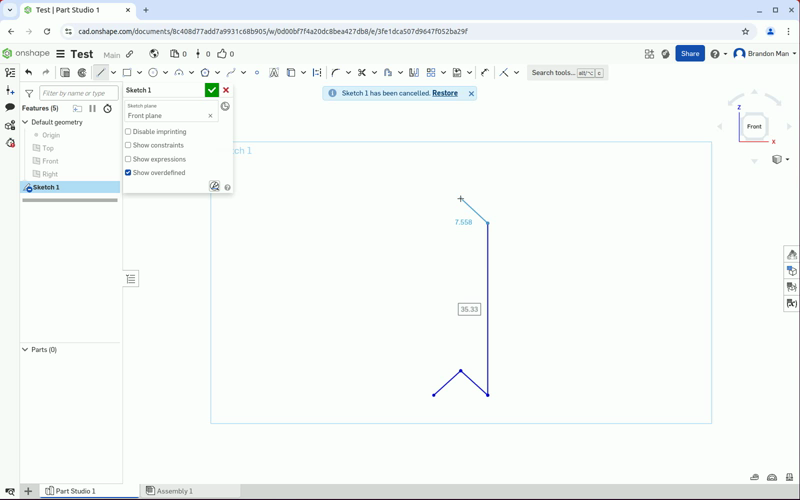
key_up(shift)
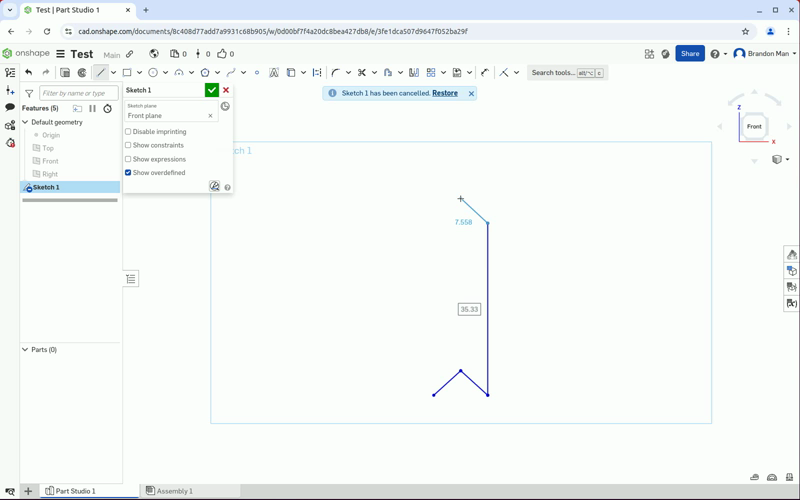
key_down(shift)
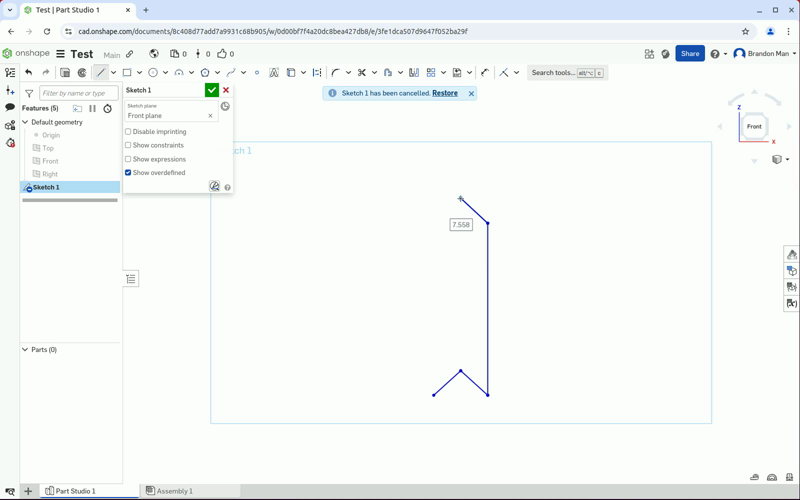
mouse_move(490, 198)
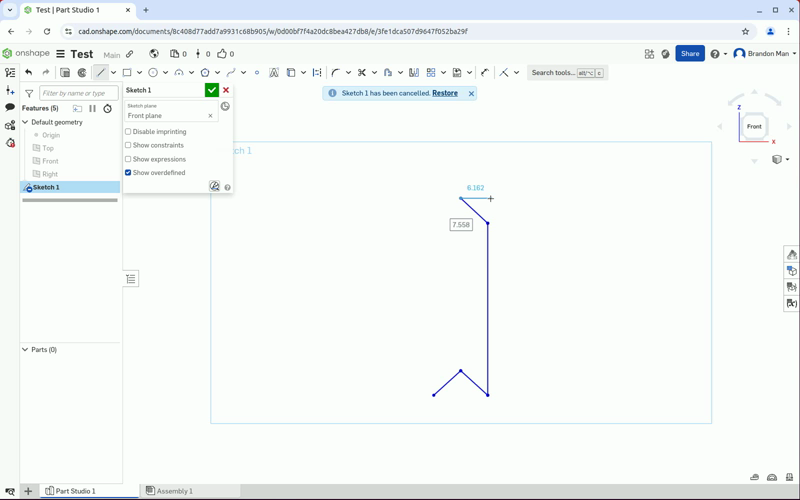
mouse_move(433, 223)
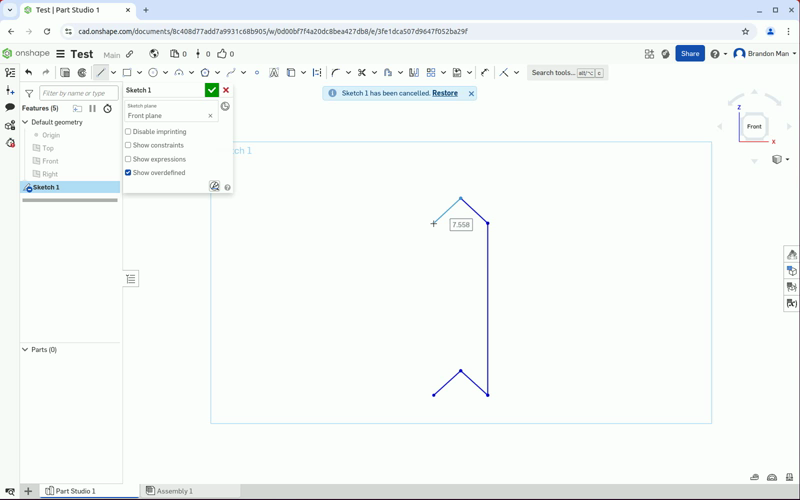
click(433, 223)
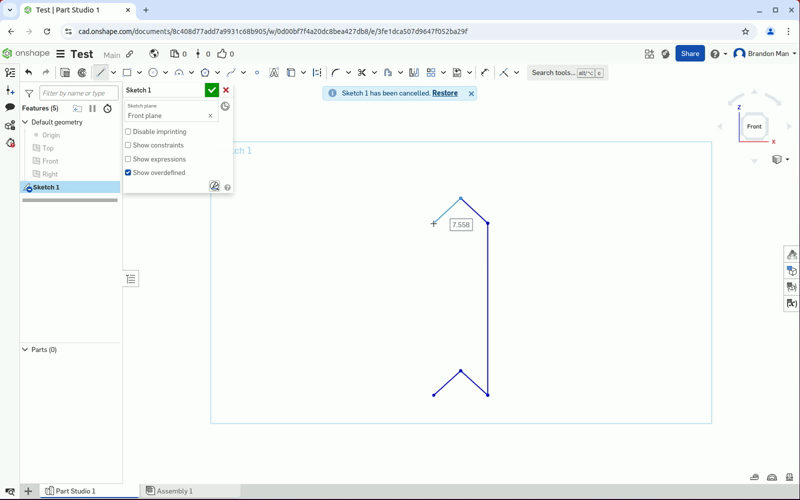
key_up(shift)
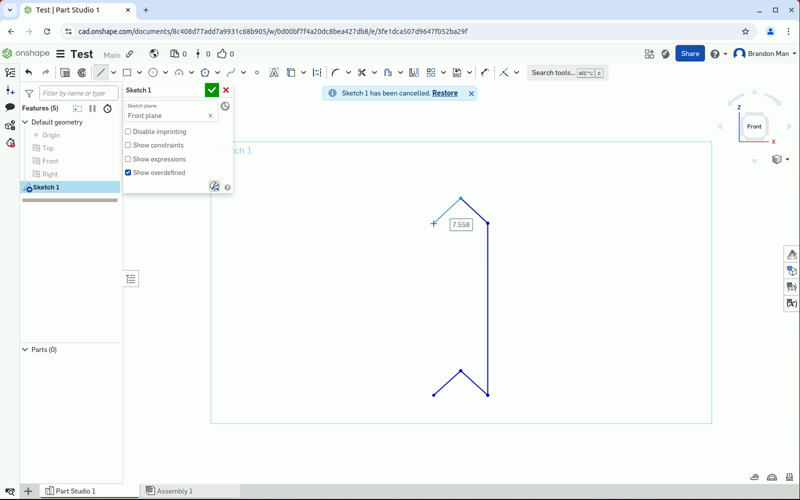
key_down(shift)
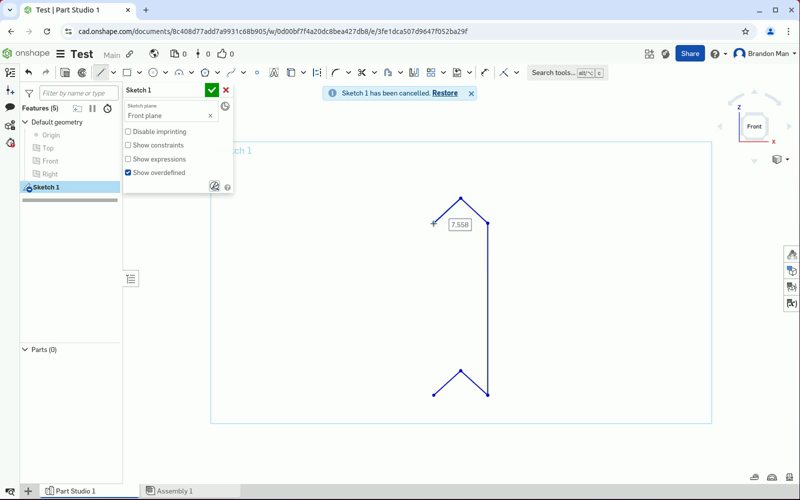
mouse_move(433, 395)
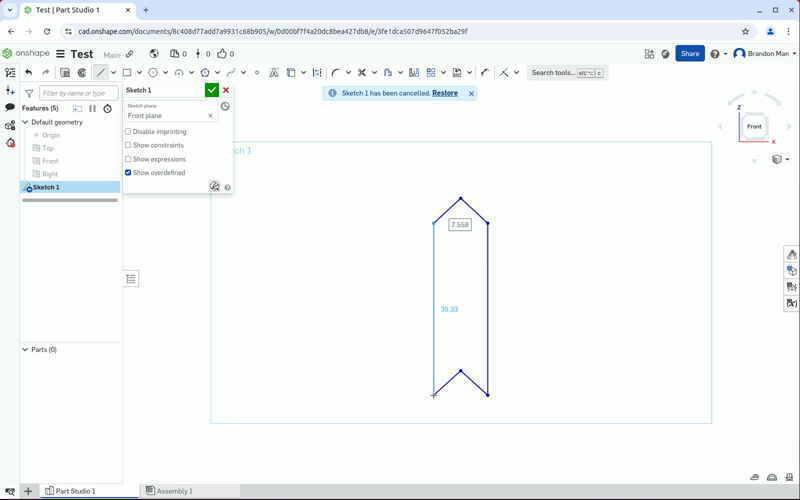
key_up(shift)
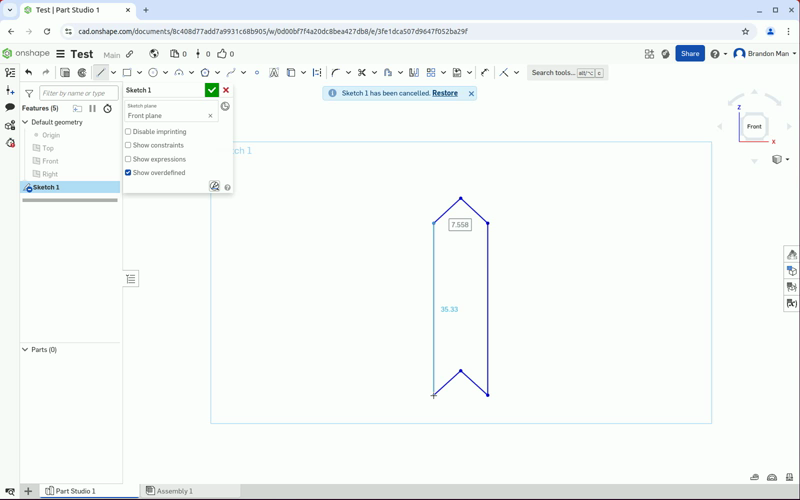
click(433, 395)
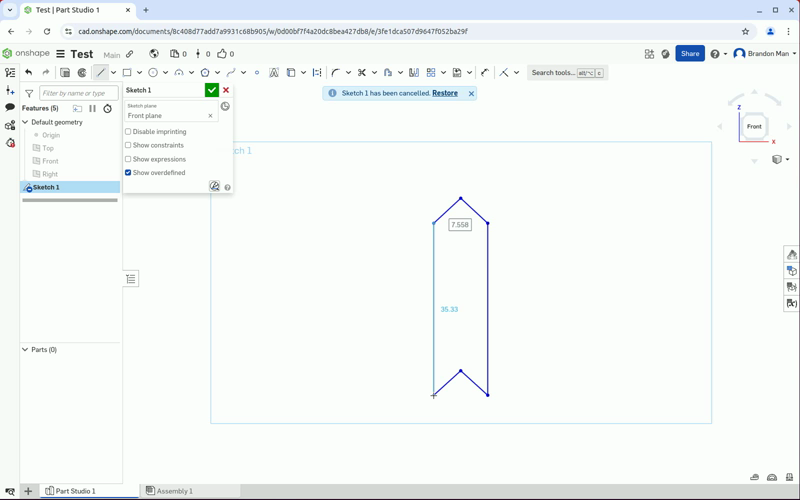
key(esc)
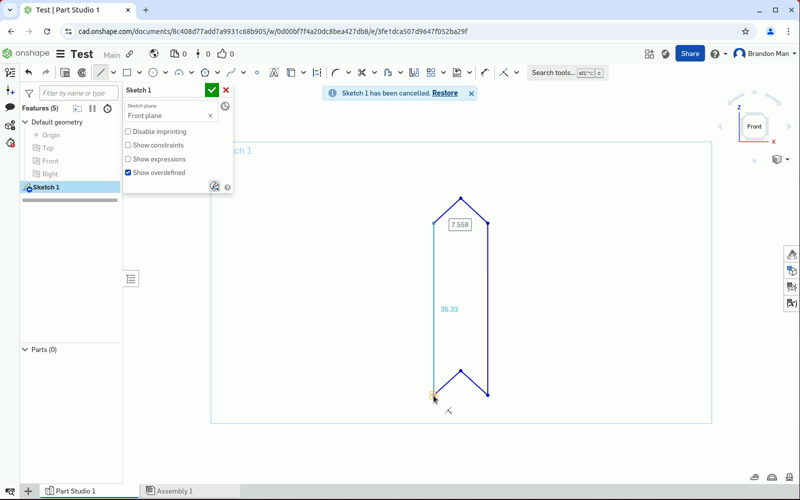
key(l)
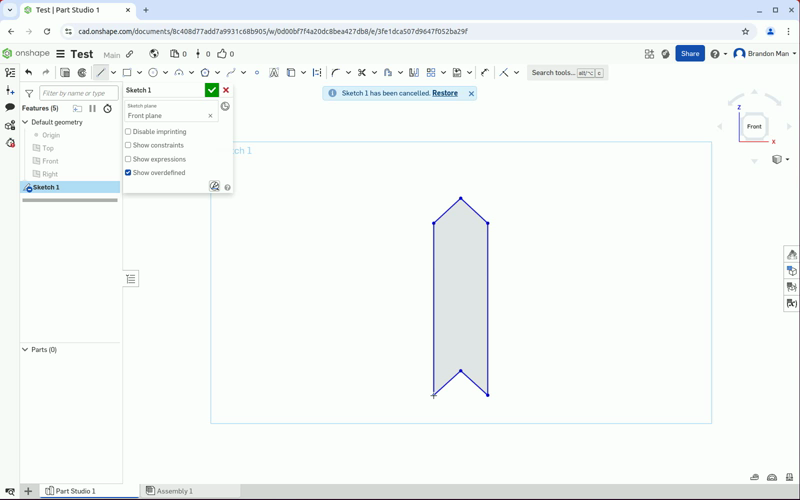
key_down(shift)
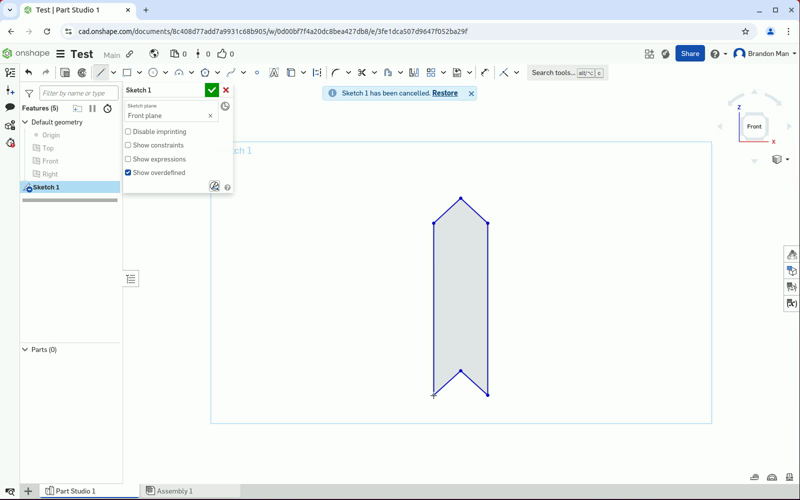
mouse_move(440, 362)
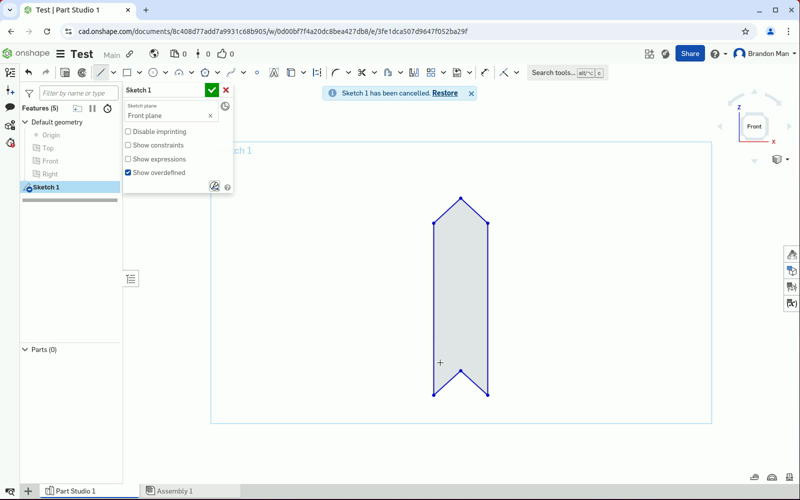
click(440, 362)
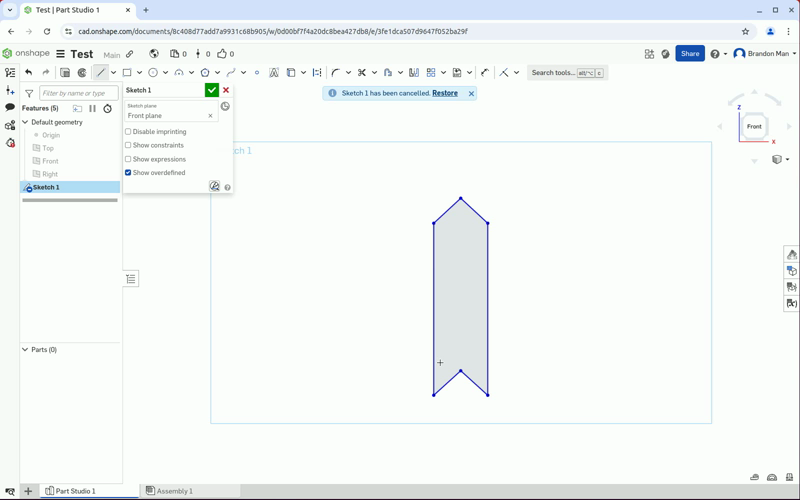
key_up(shift)
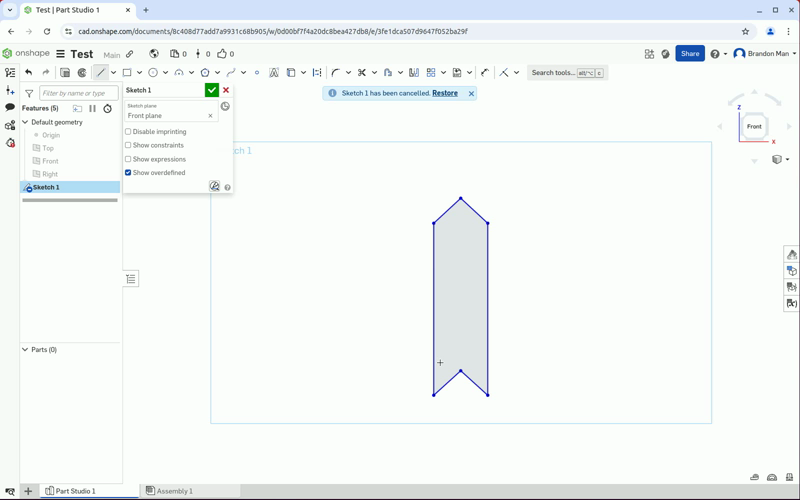
key_down(shift)
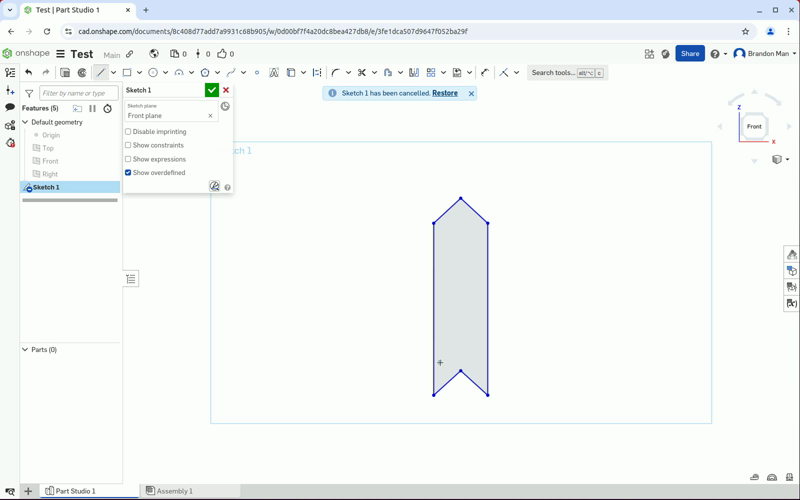
mouse_move(470, 362)
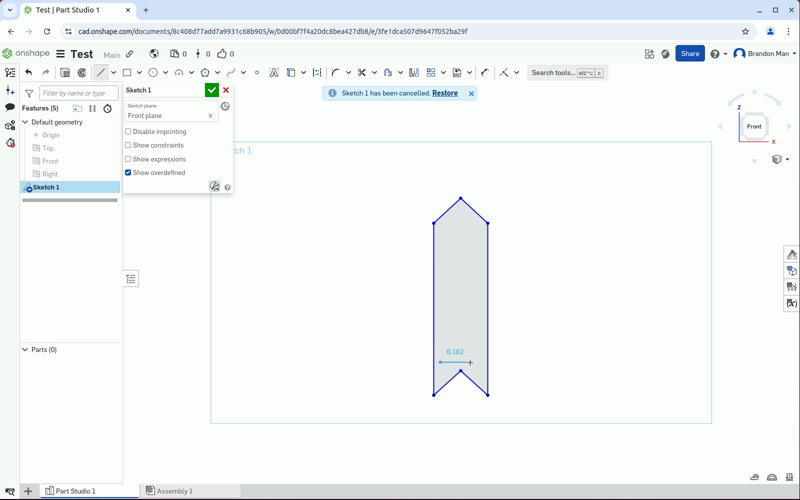
mouse_move(460, 345)
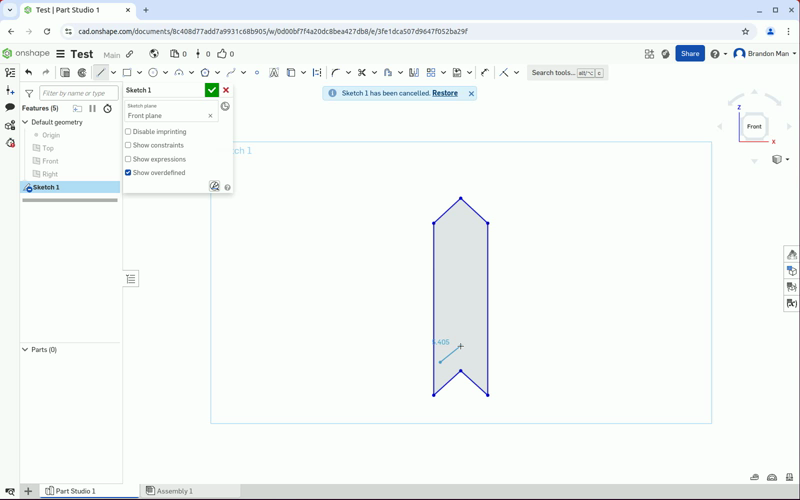
click(460, 345)
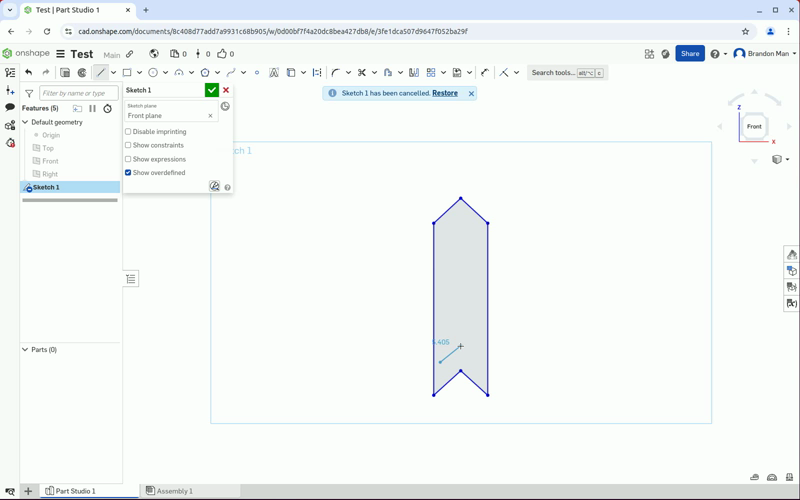
key_up(shift)
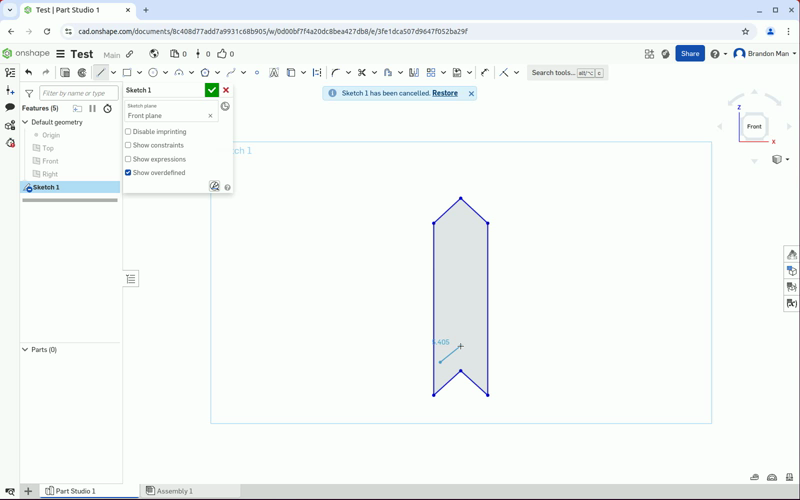
key_down(shift)
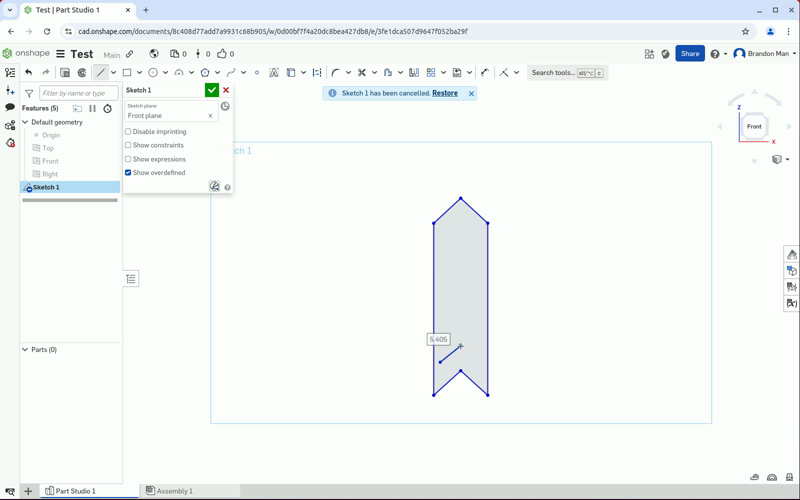
mouse_move(490, 345)
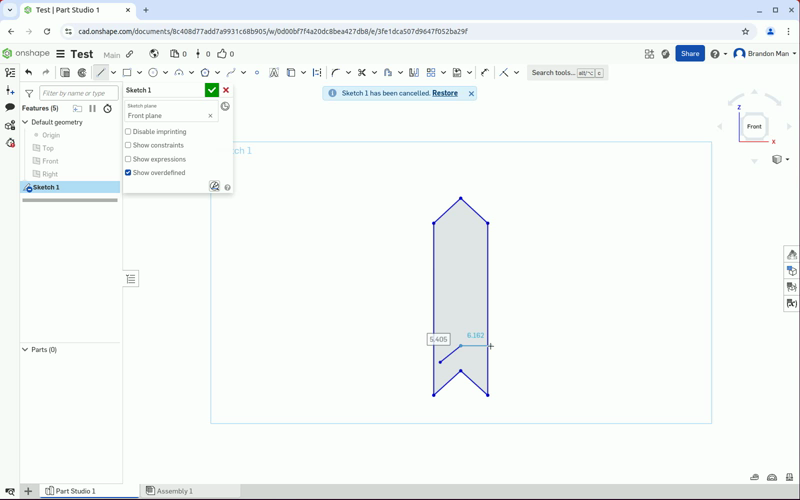
mouse_move(479, 362)
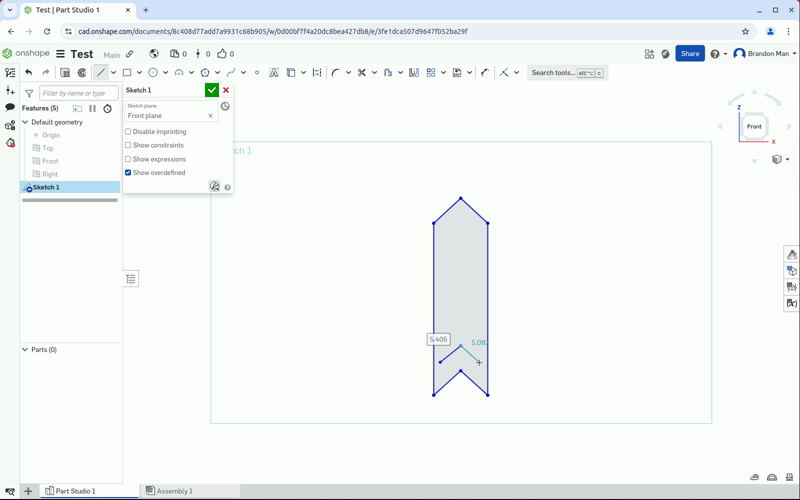
click(479, 362)
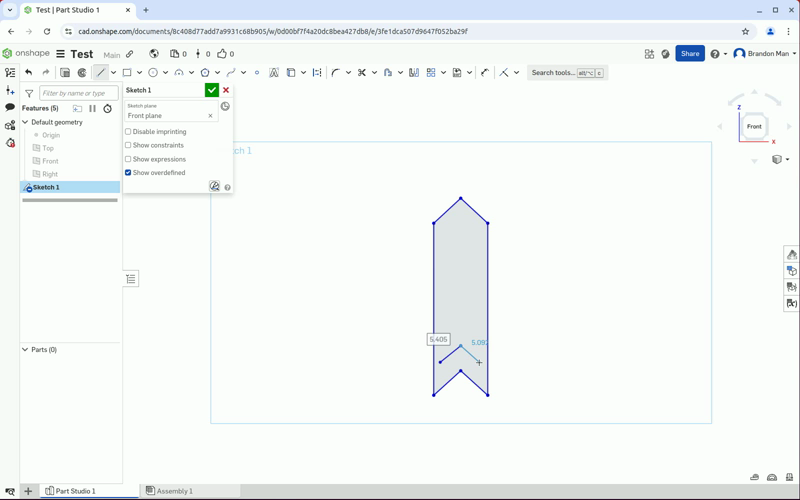
key_up(shift)
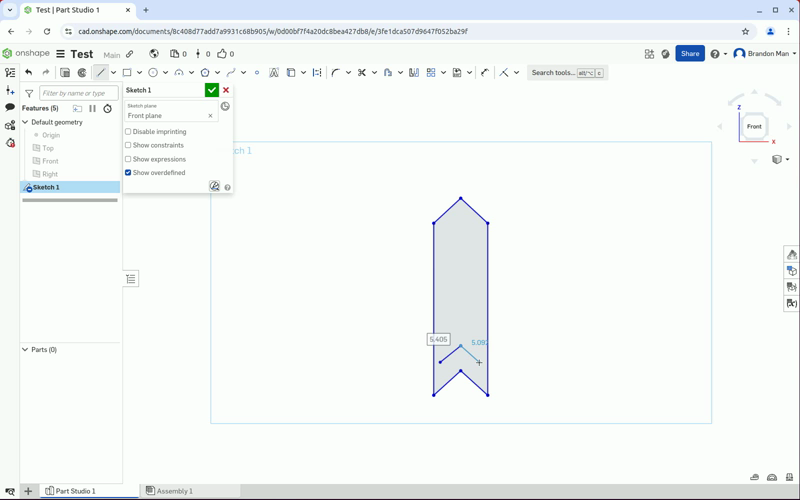
key_down(shift)
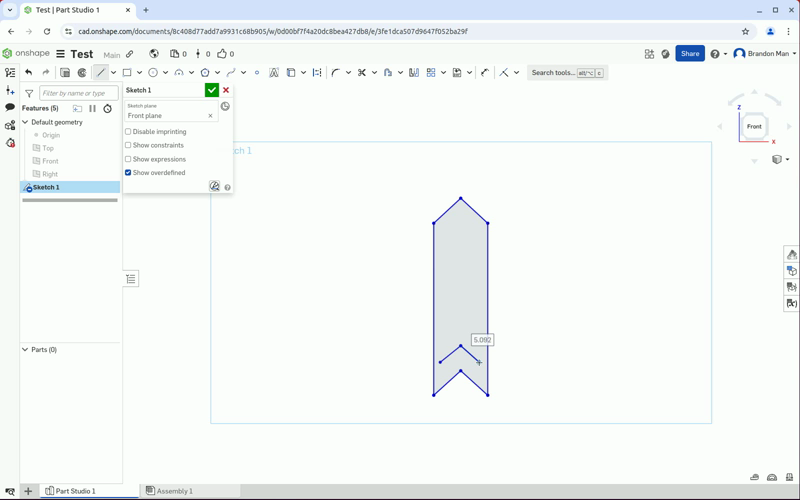
mouse_move(509, 362)
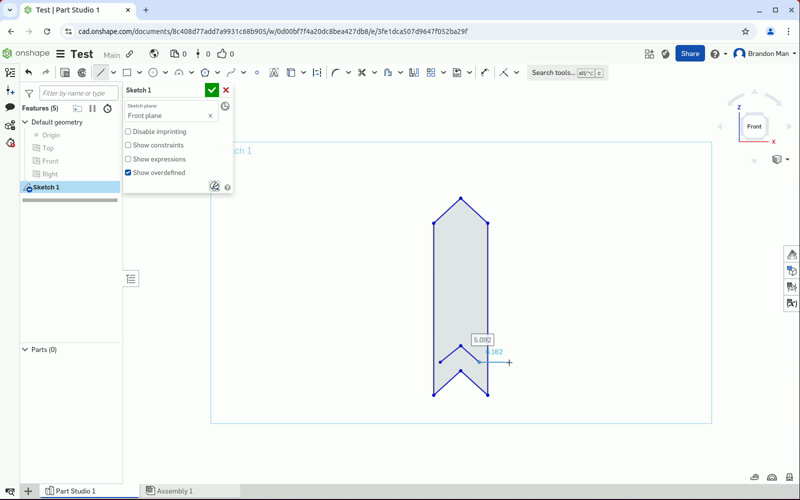
mouse_move(479, 337)
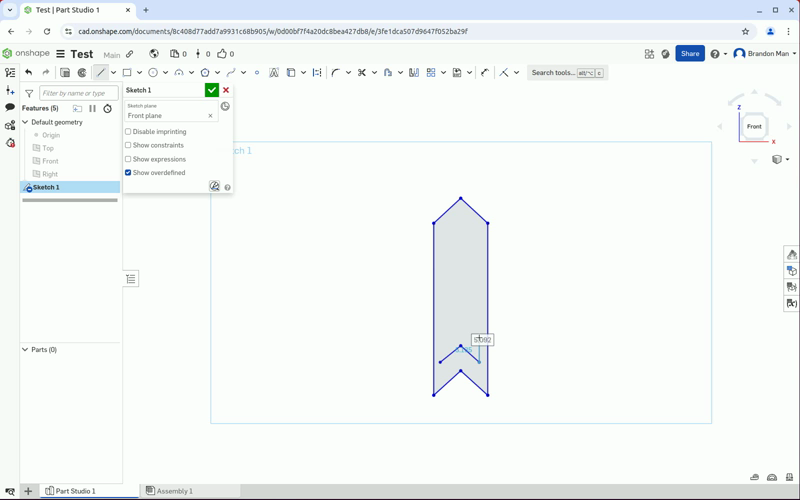
click(479, 337)
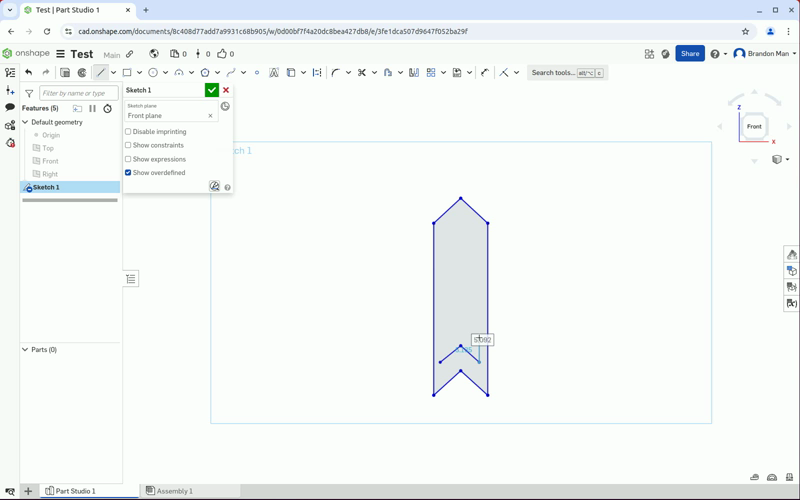
key_up(shift)
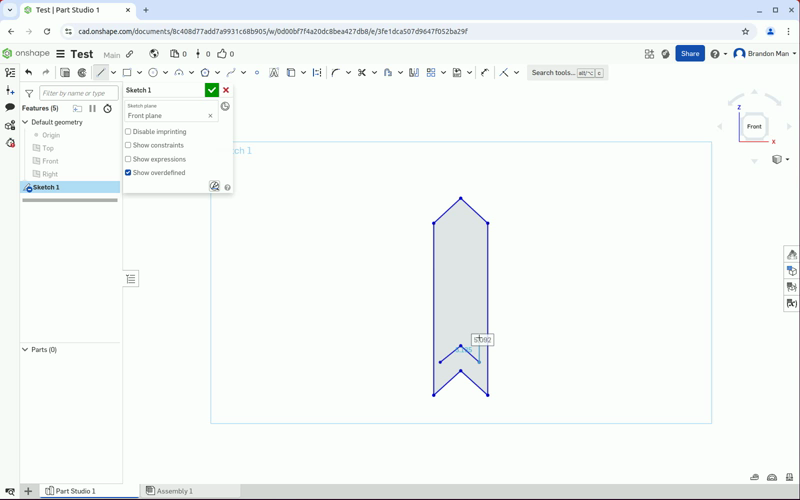
key_down(shift)
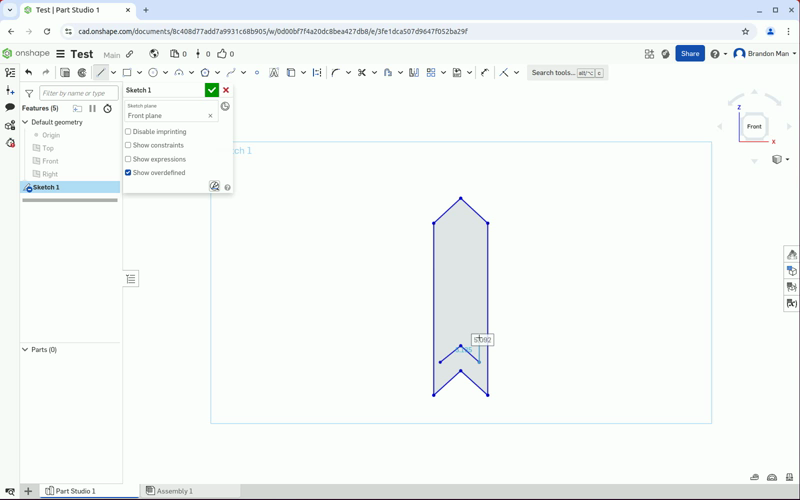
mouse_move(509, 337)
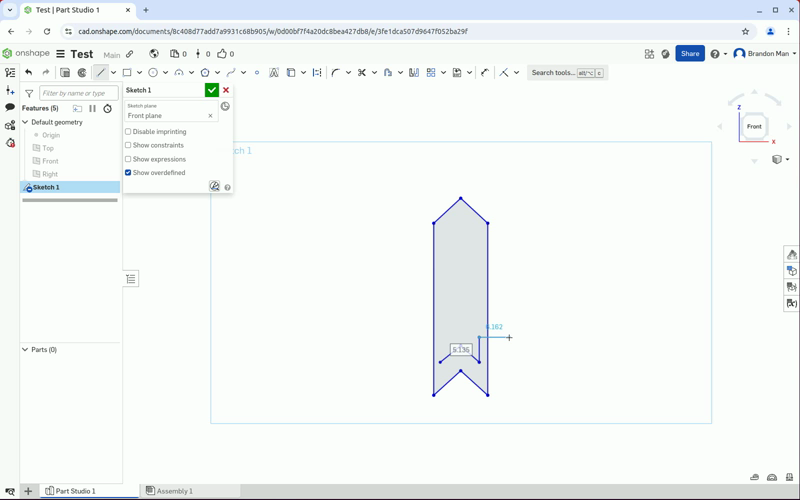
mouse_move(460, 322)
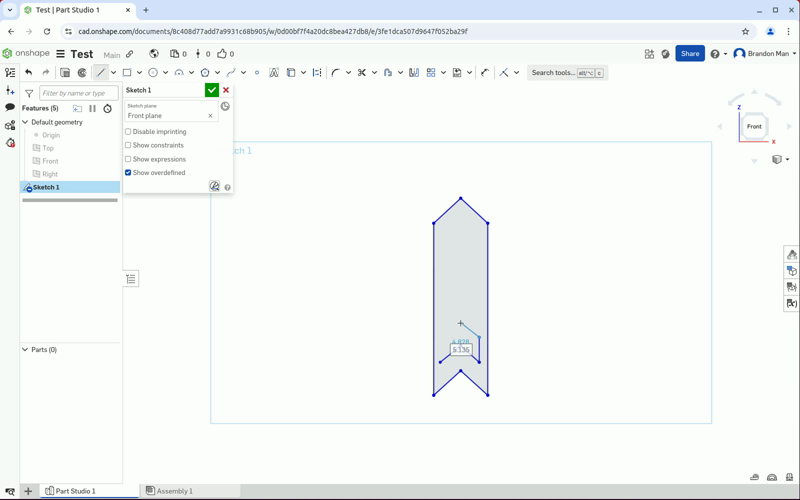
click(460, 322)
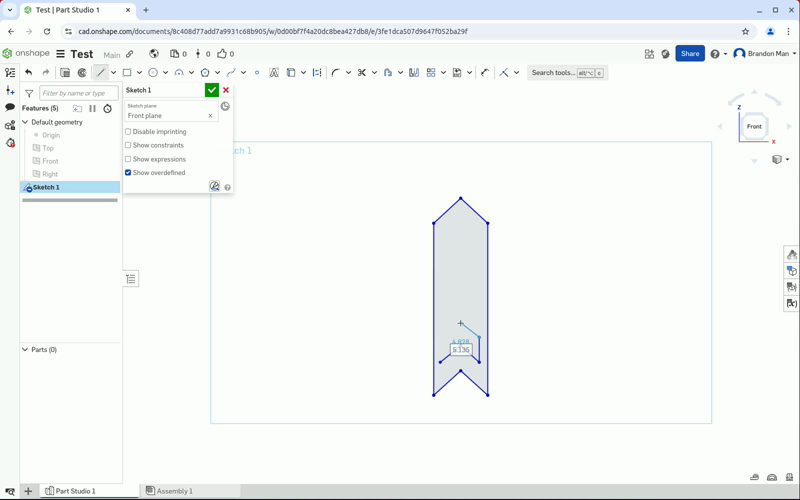
key_up(shift)
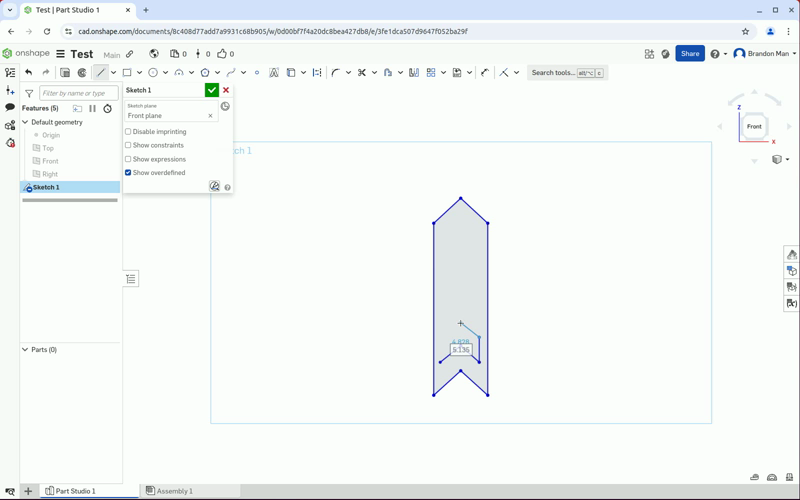
key_down(shift)
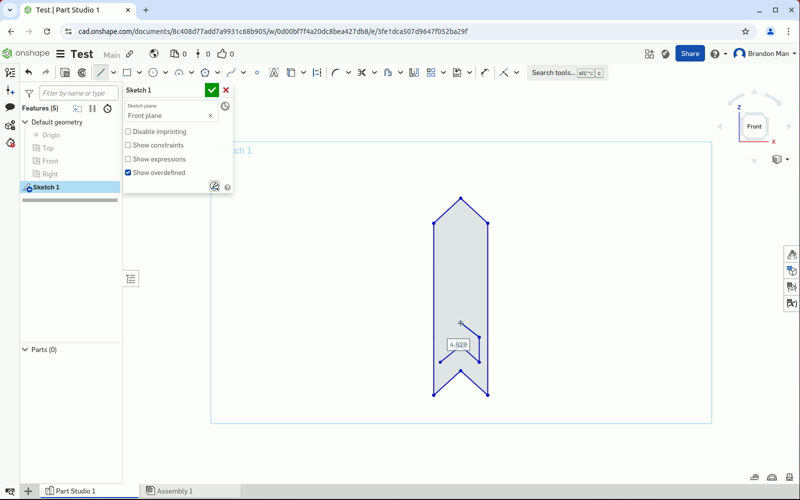
mouse_move(490, 322)
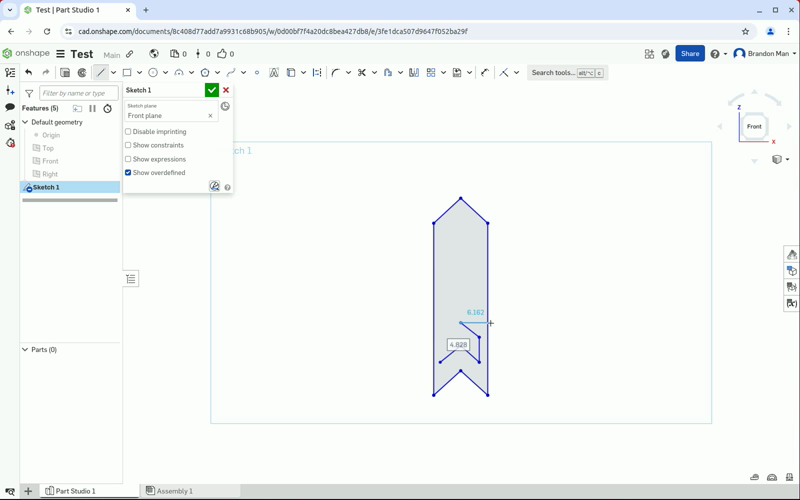
mouse_move(440, 337)
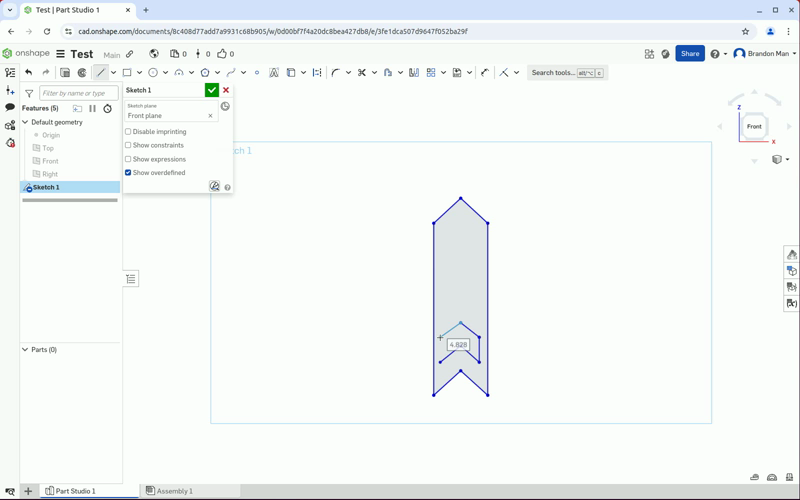
click(440, 337)
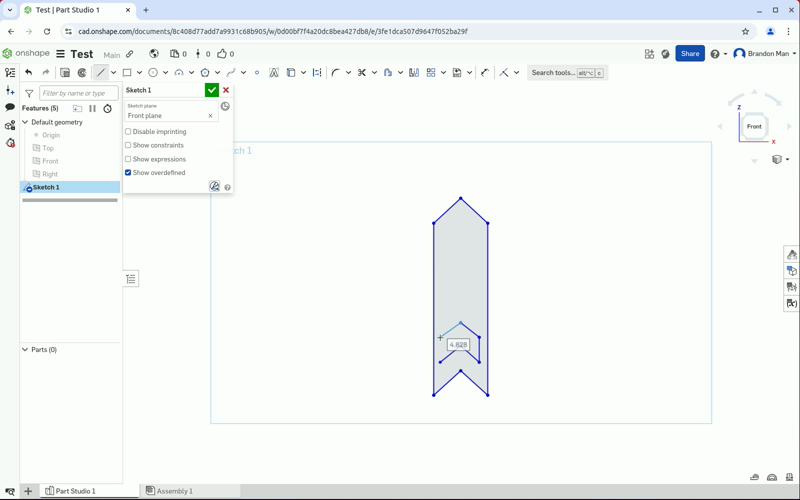
key_up(shift)
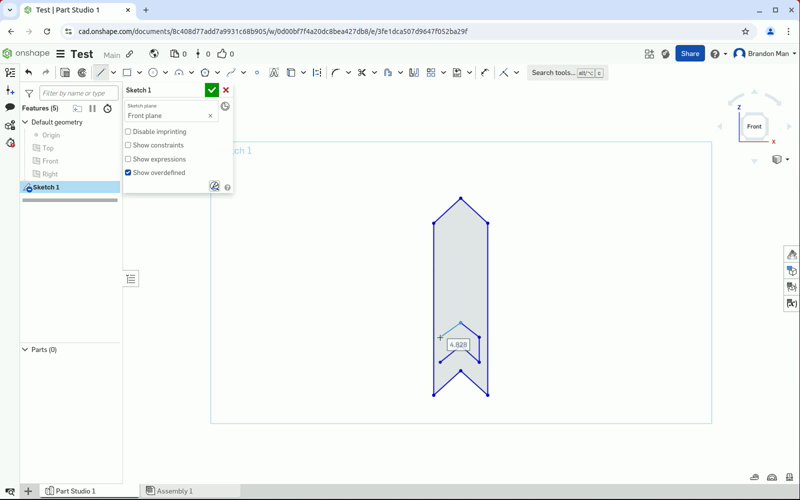
mouse_move(470, 337)
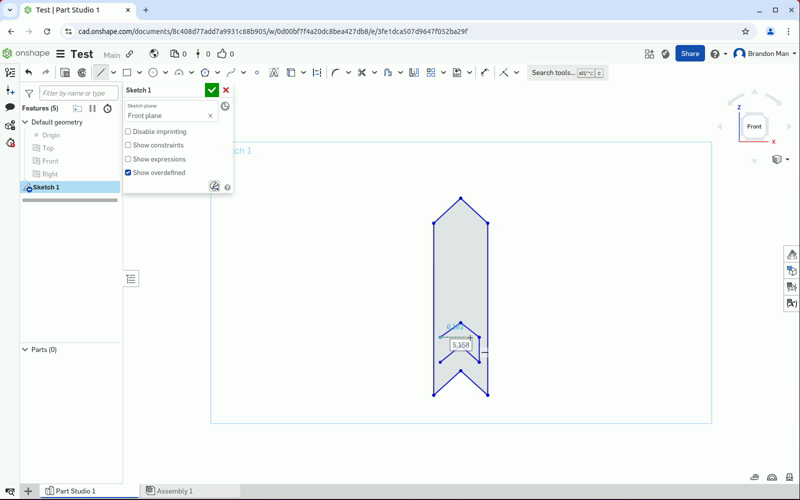
key_down(shift)
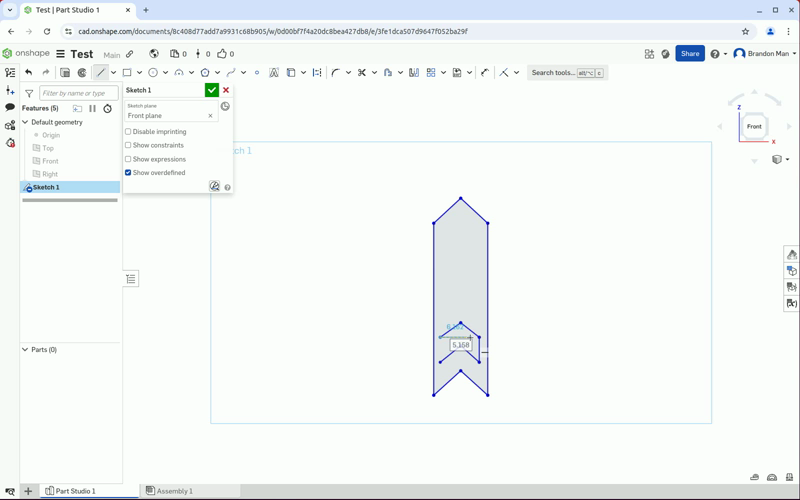
mouse_move(440, 362)
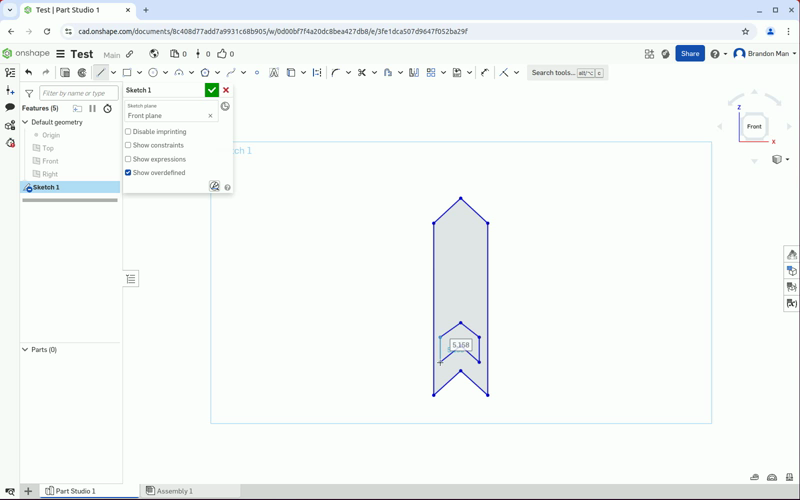
key_up(shift)
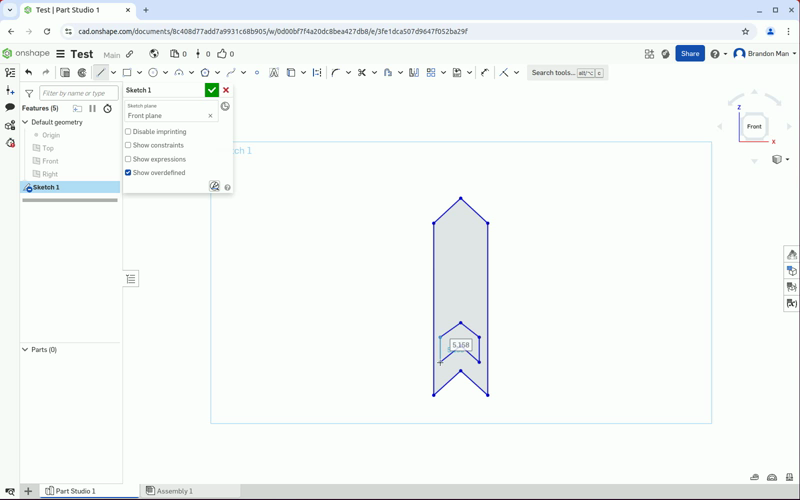
click(440, 362)
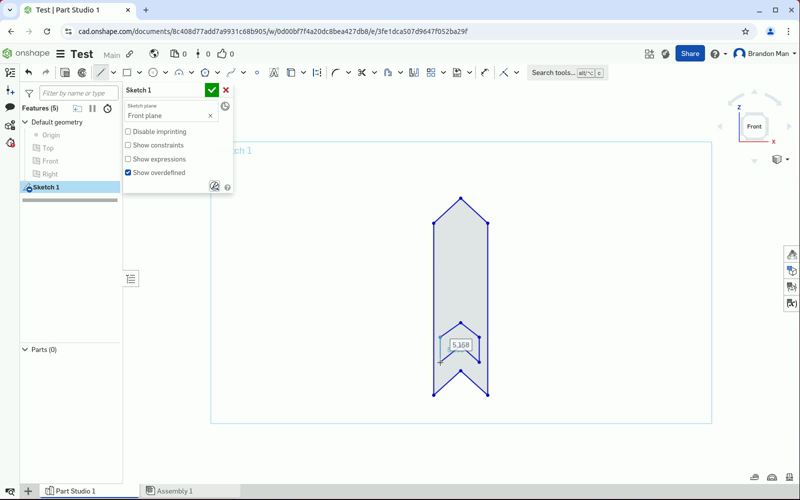
key(esc)
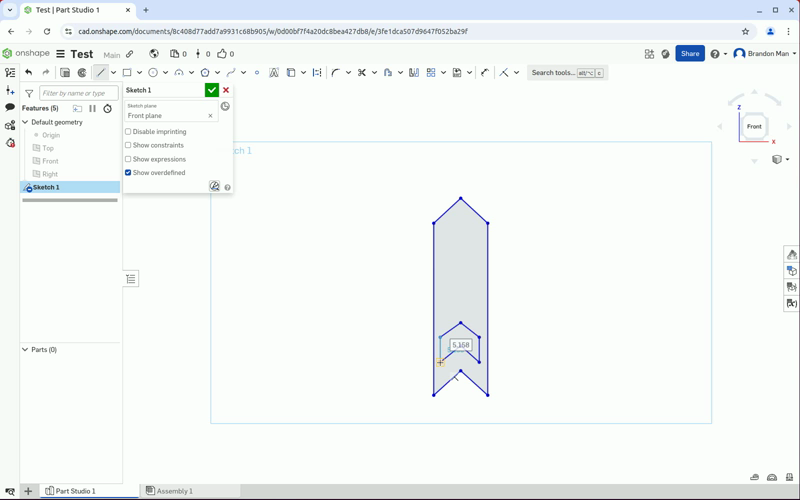
key(l)
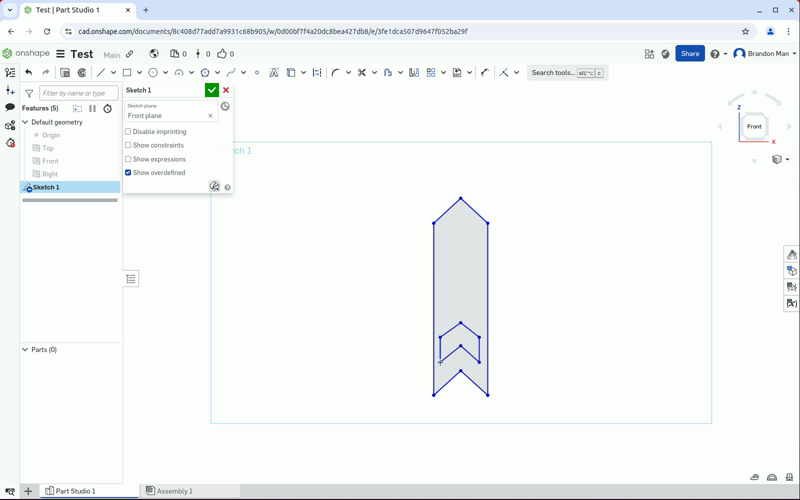
key_down(shift)
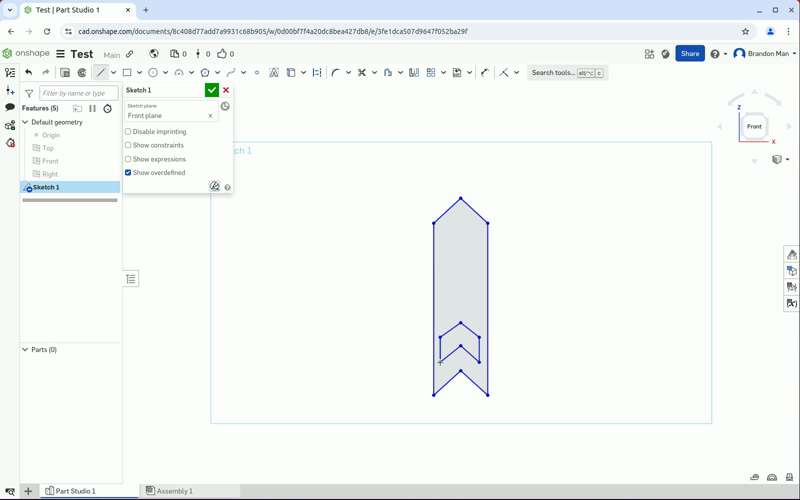
mouse_move(440, 312)
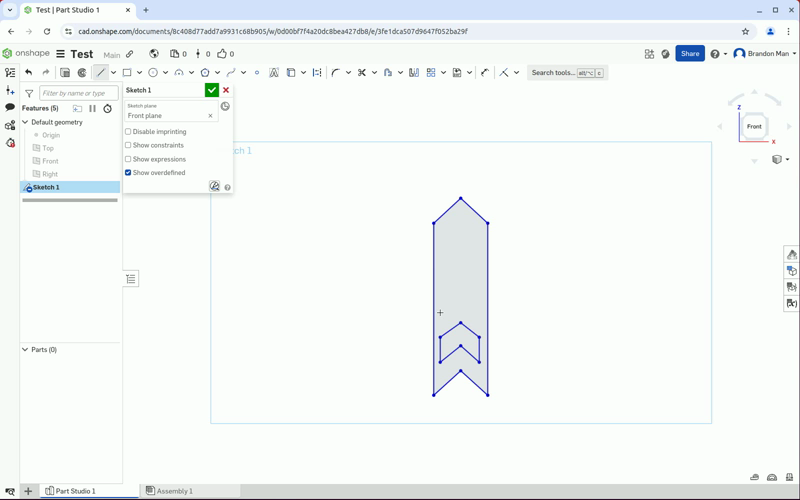
click(440, 312)
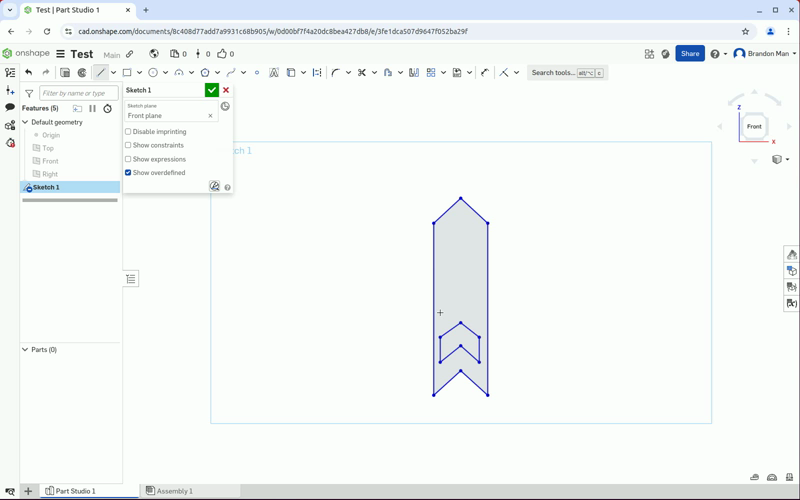
key_up(shift)
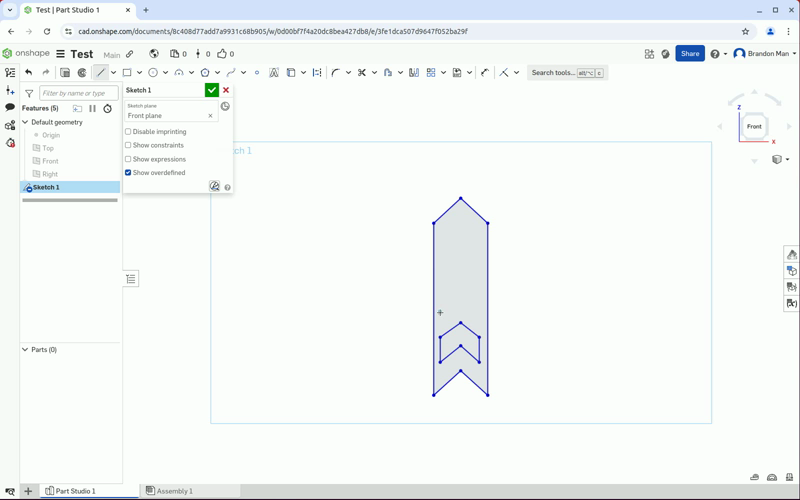
key_down(shift)
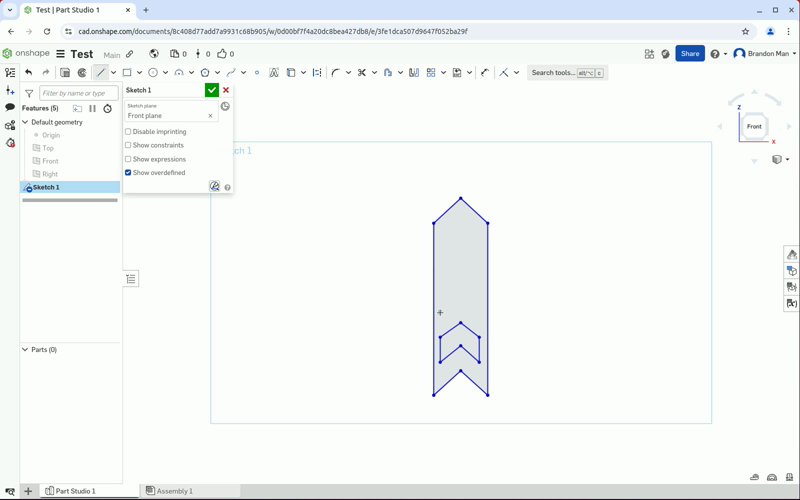
mouse_move(470, 312)
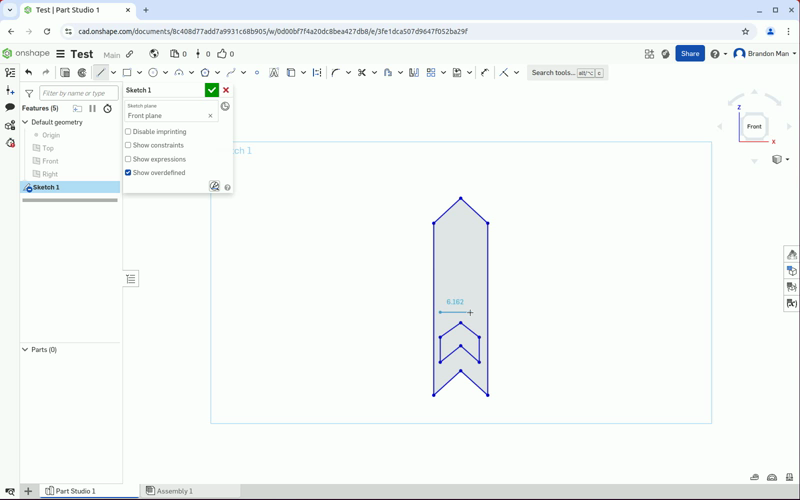
mouse_move(460, 297)
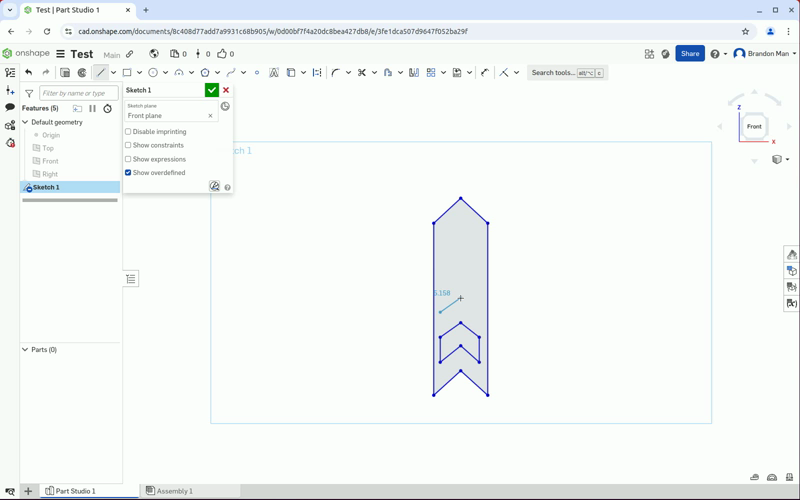
click(460, 297)
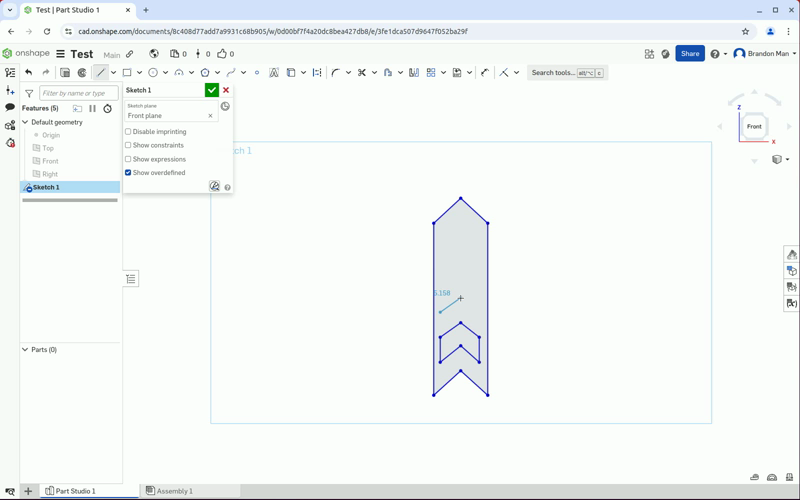
key_up(shift)
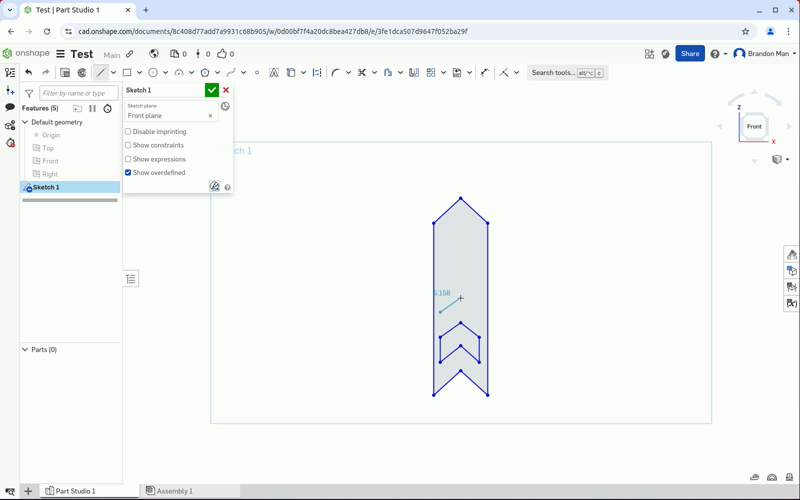
key_down(shift)
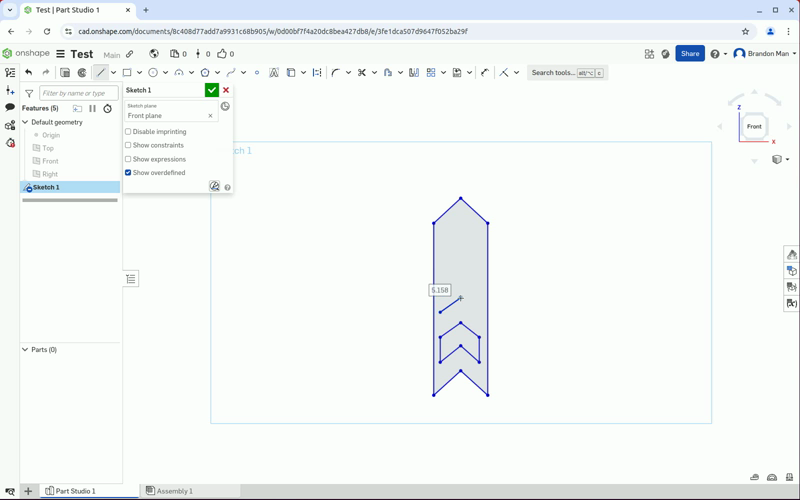
mouse_move(490, 297)
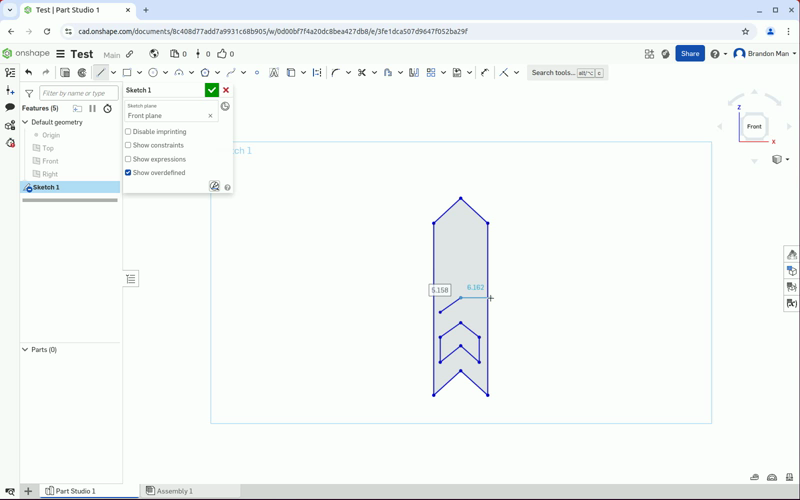
mouse_move(479, 312)
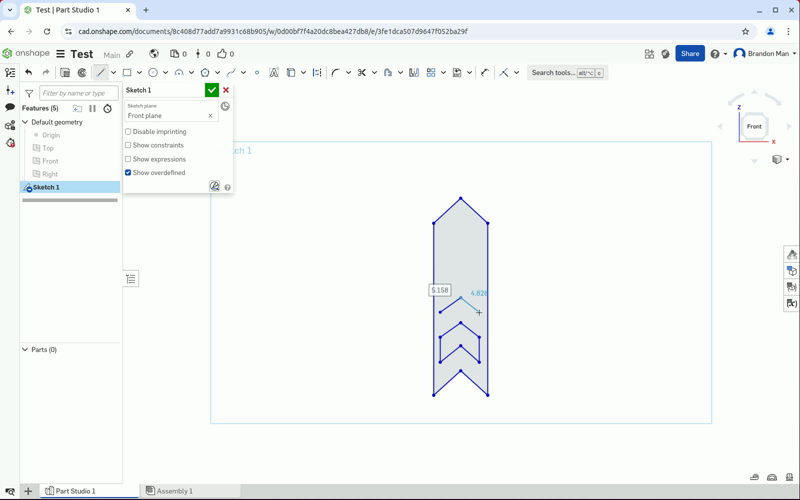
click(479, 312)
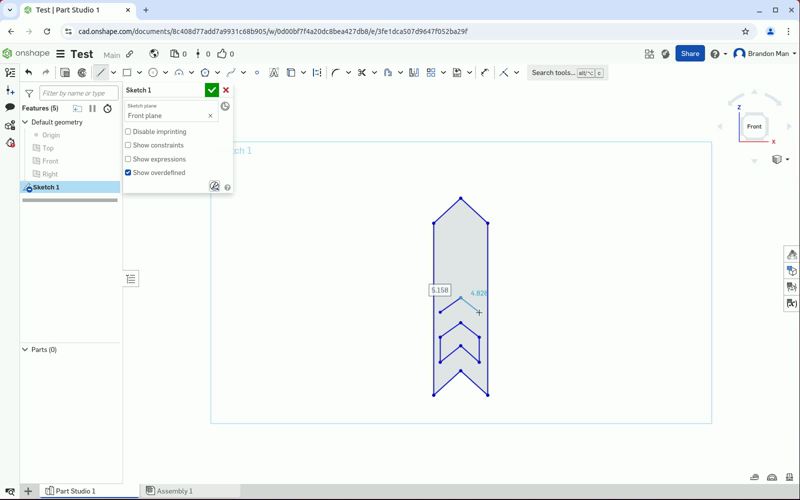
key_up(shift)
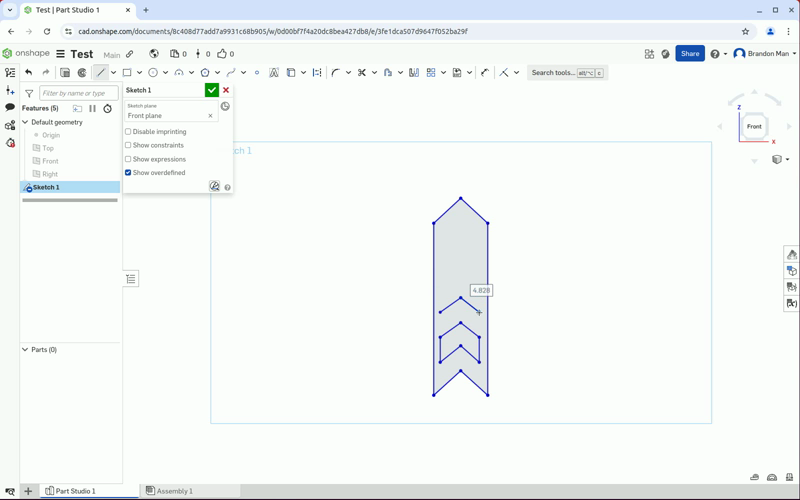
key_down(shift)
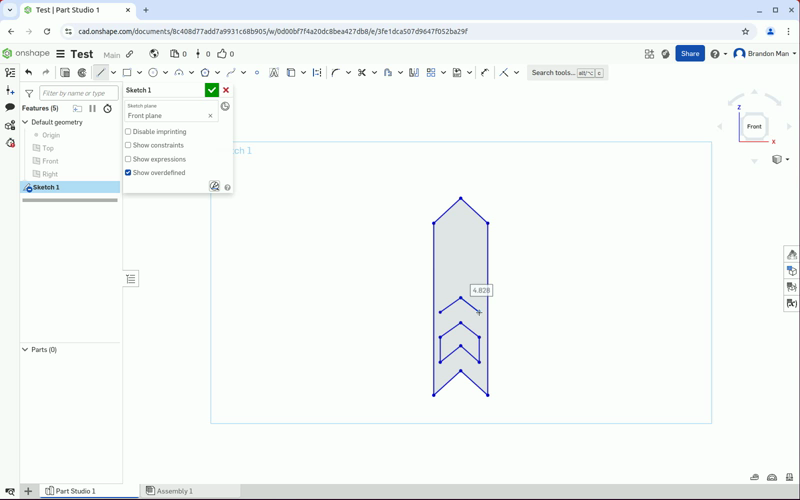
mouse_move(509, 312)
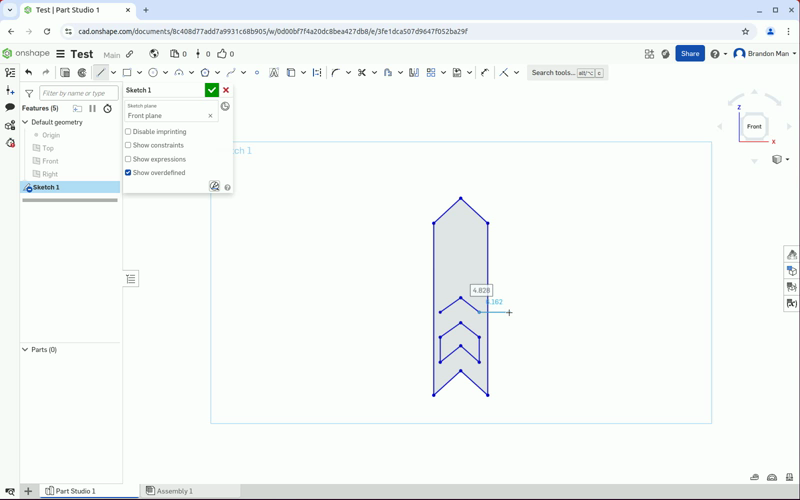
mouse_move(479, 287)
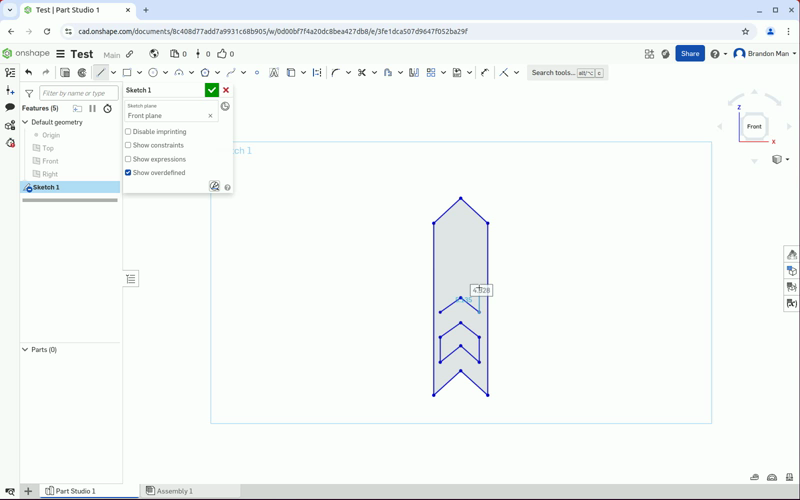
click(479, 287)
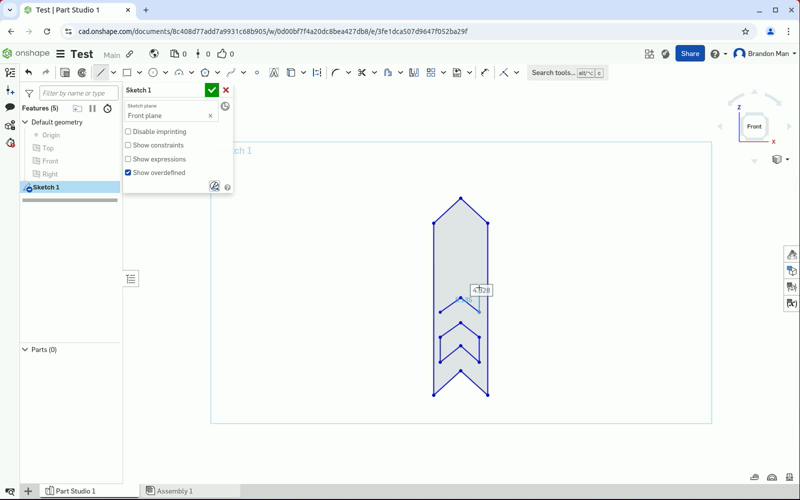
key_up(shift)
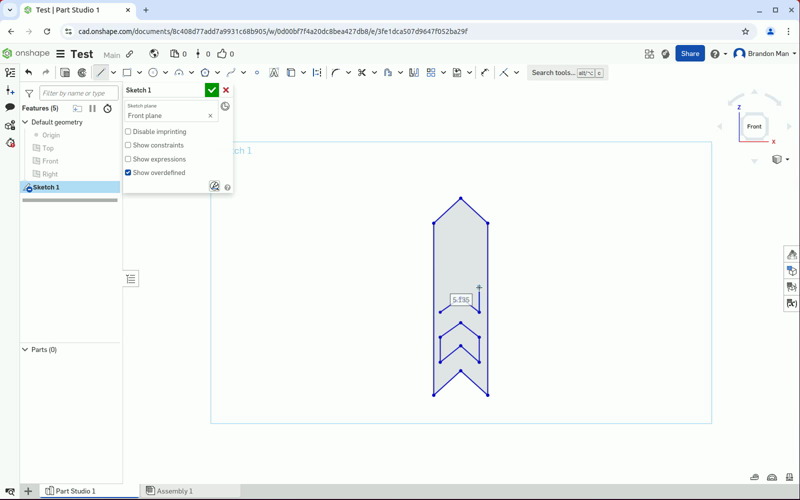
key_down(shift)
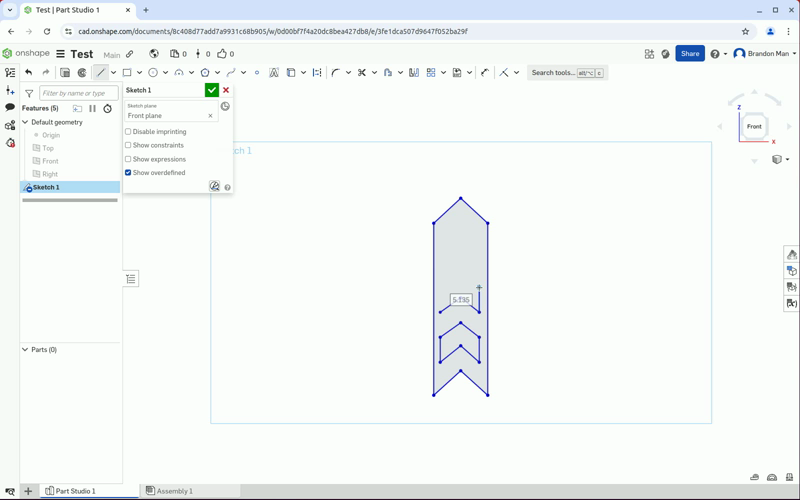
mouse_move(509, 287)
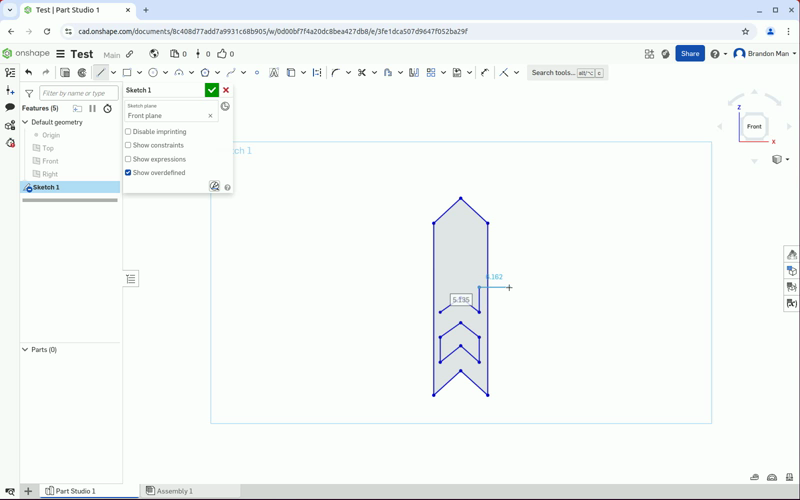
mouse_move(460, 273)
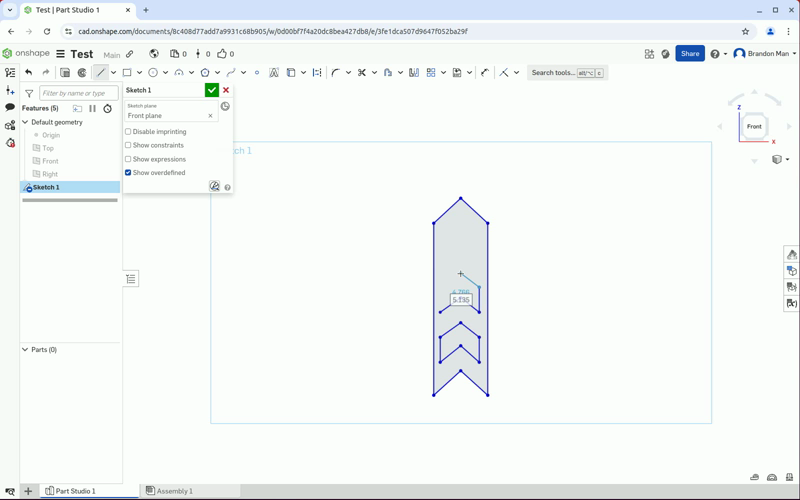
click(460, 273)
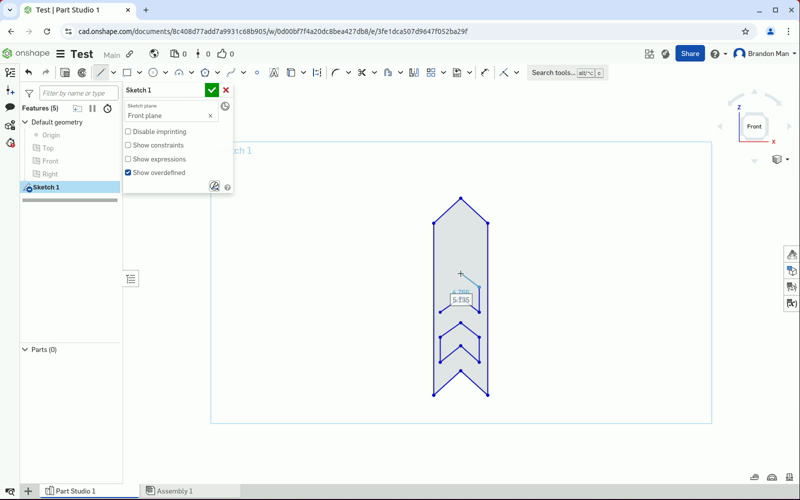
key_up(shift)
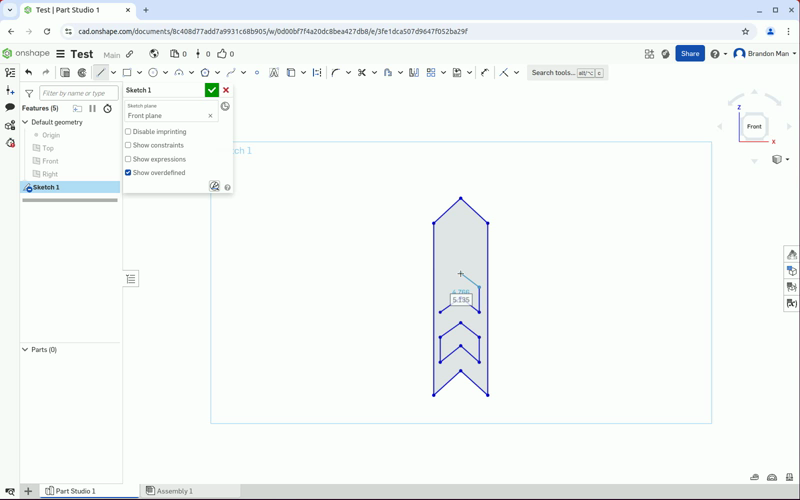
key_down(shift)
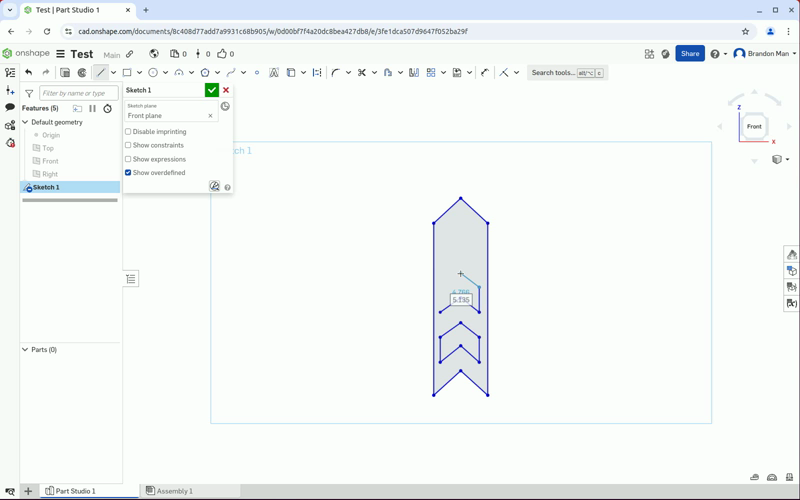
mouse_move(490, 273)
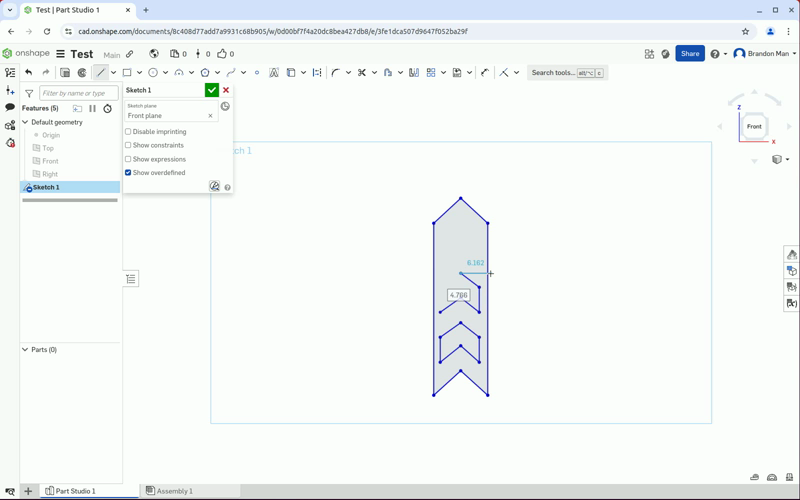
mouse_move(440, 287)
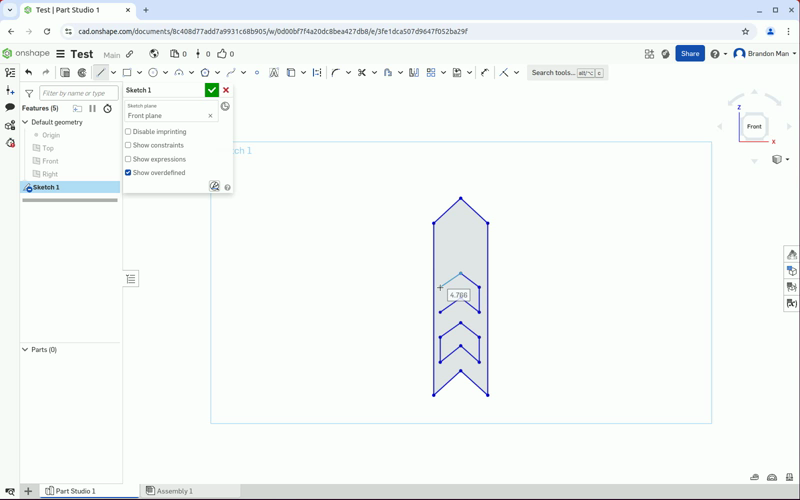
click(440, 287)
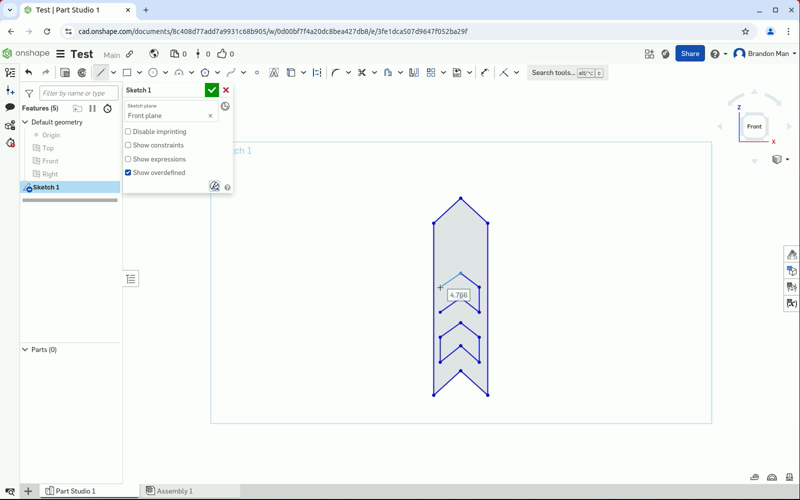
key_up(shift)
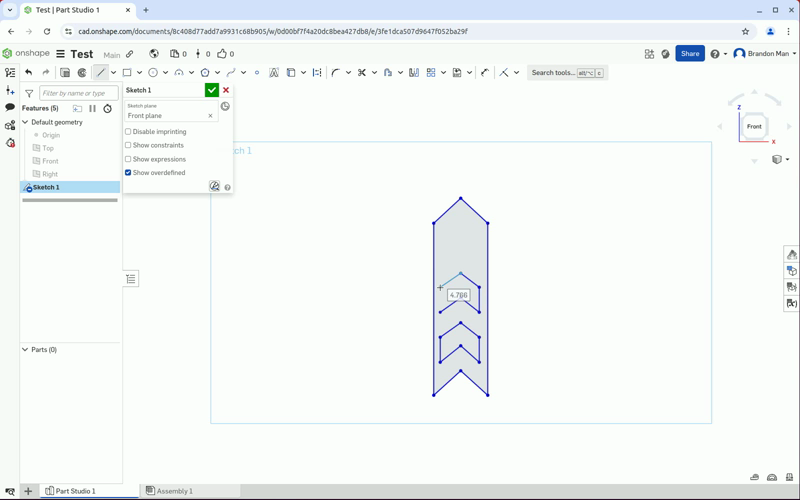
mouse_move(470, 287)
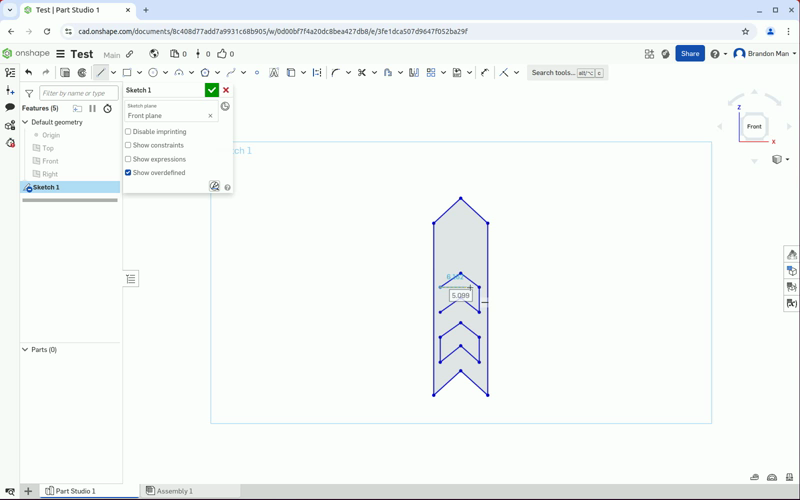
key_down(shift)
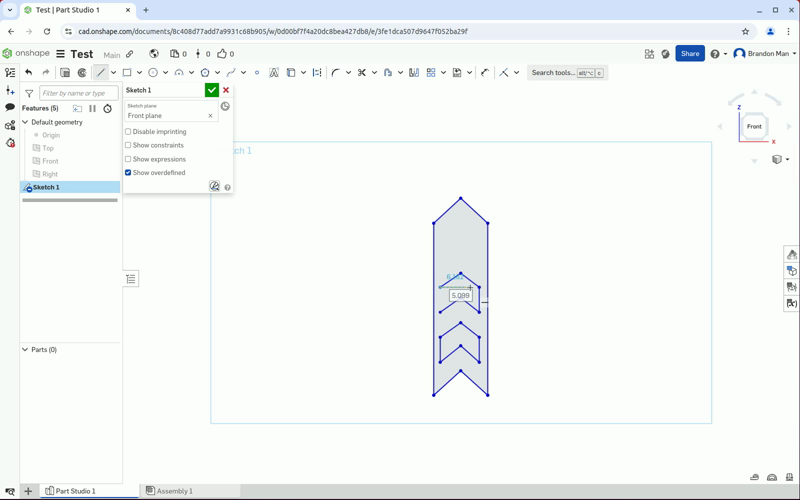
mouse_move(440, 312)
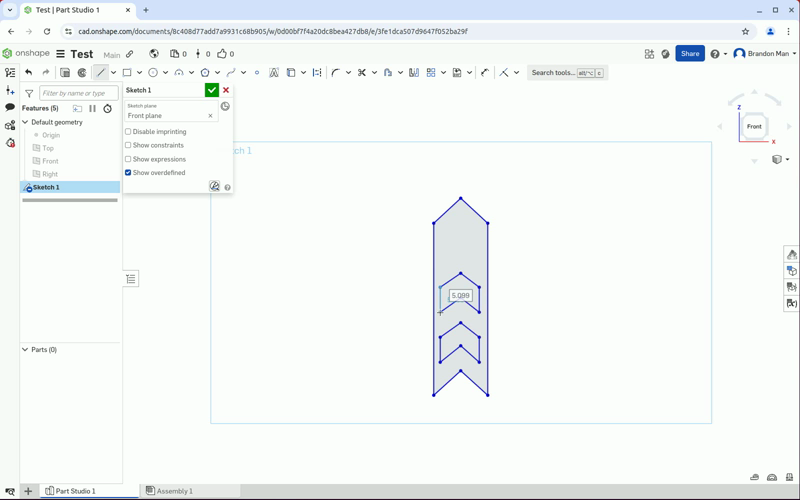
key_up(shift)
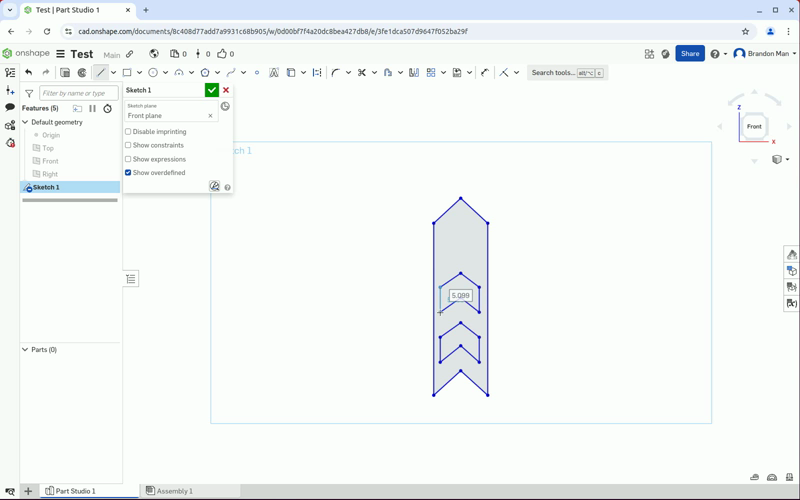
click(440, 312)
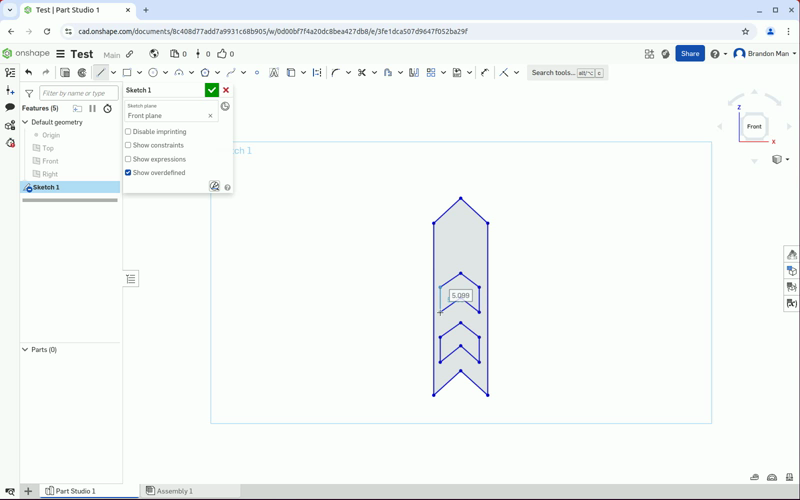
key(esc)
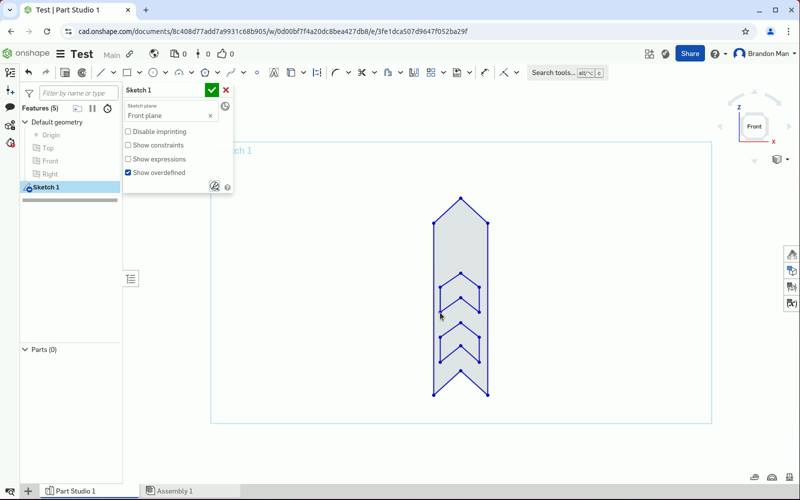
key(l)
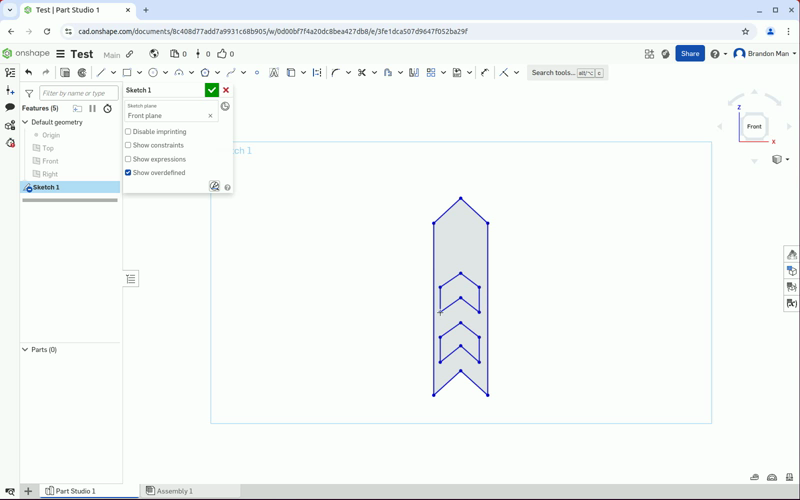
key_down(shift)
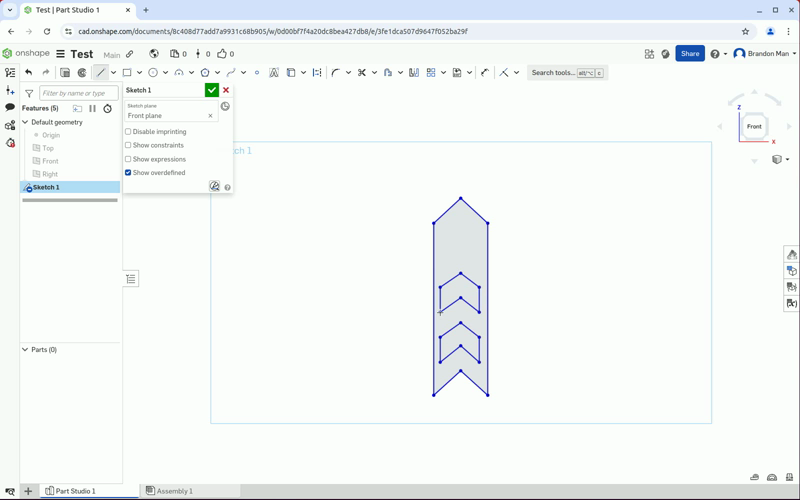
mouse_move(440, 262)
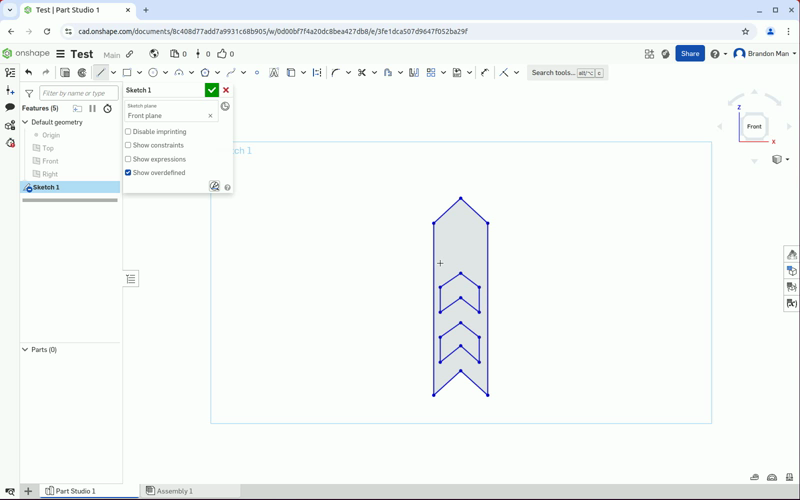
click(440, 262)
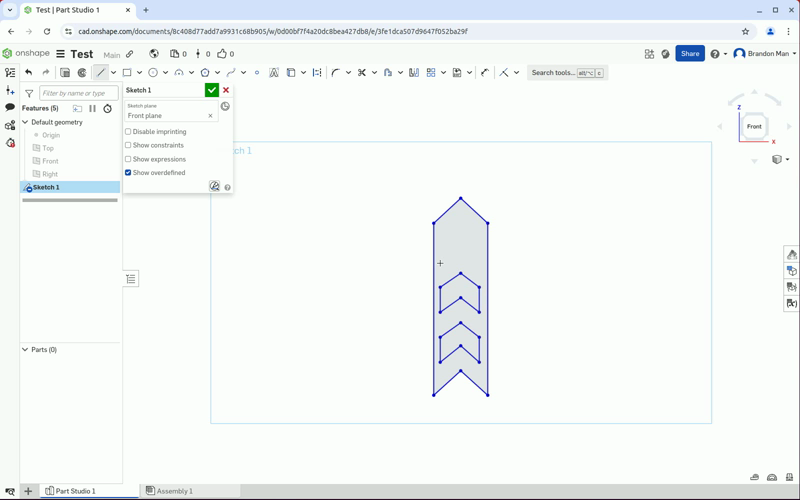
key_up(shift)
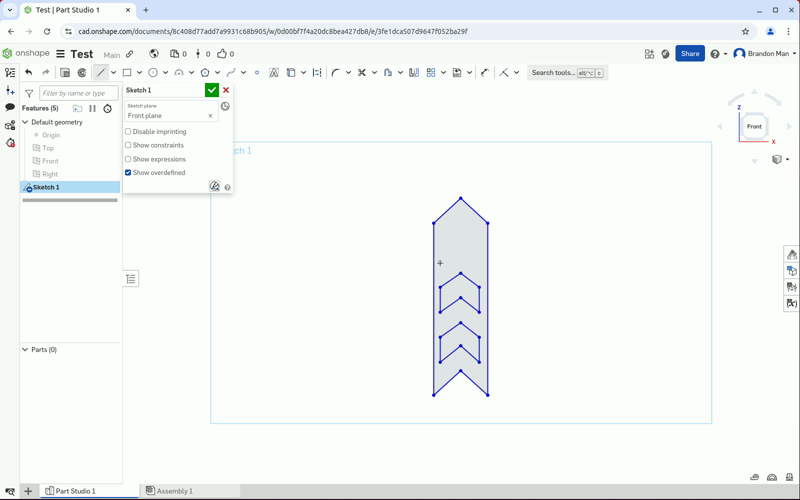
key_down(shift)
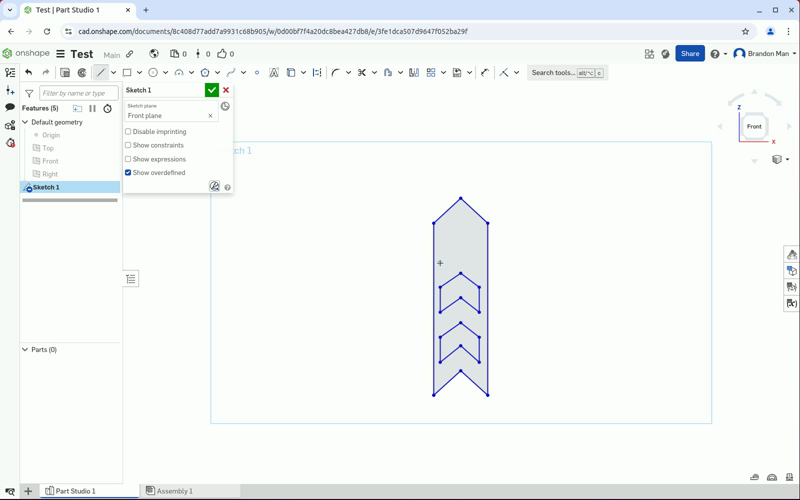
mouse_move(470, 262)
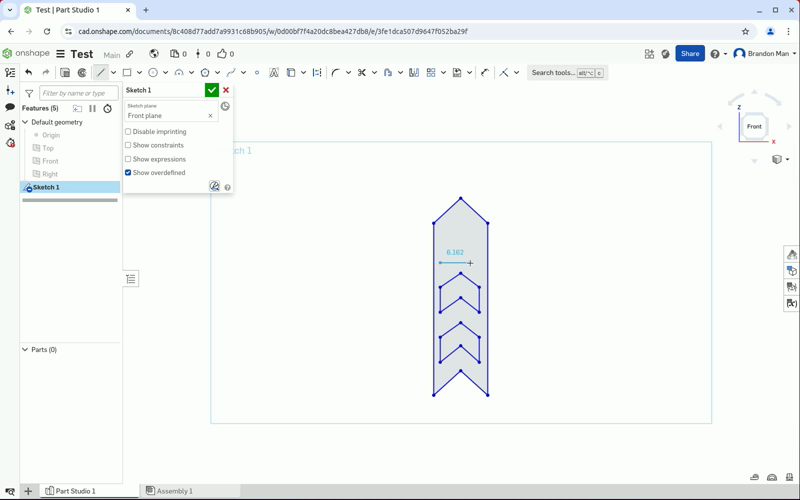
mouse_move(460, 248)
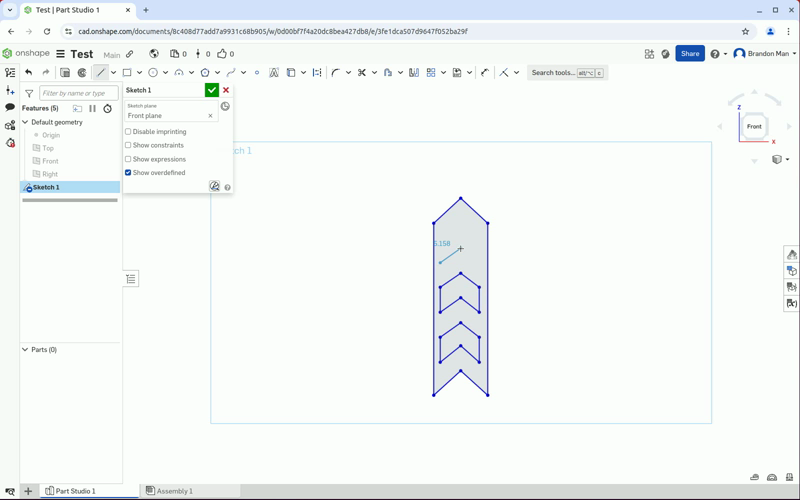
click(460, 248)
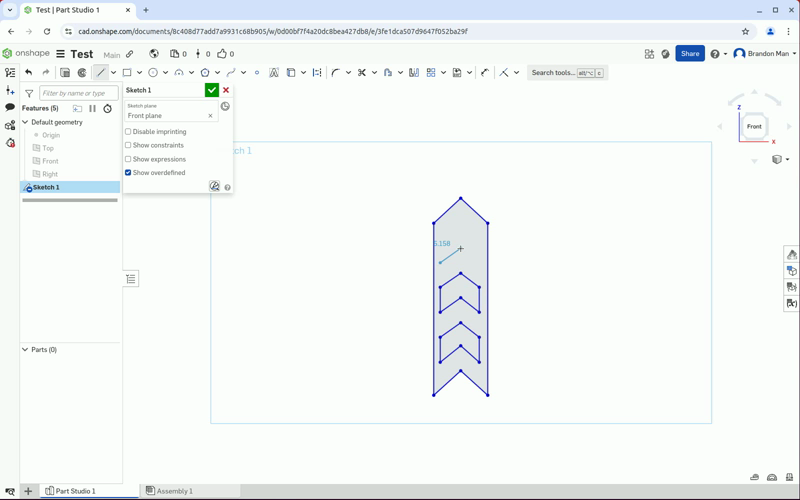
key_up(shift)
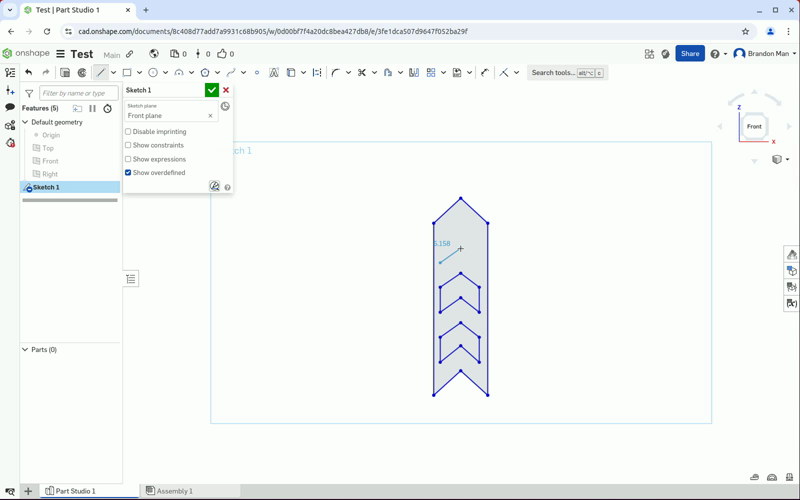
key_down(shift)
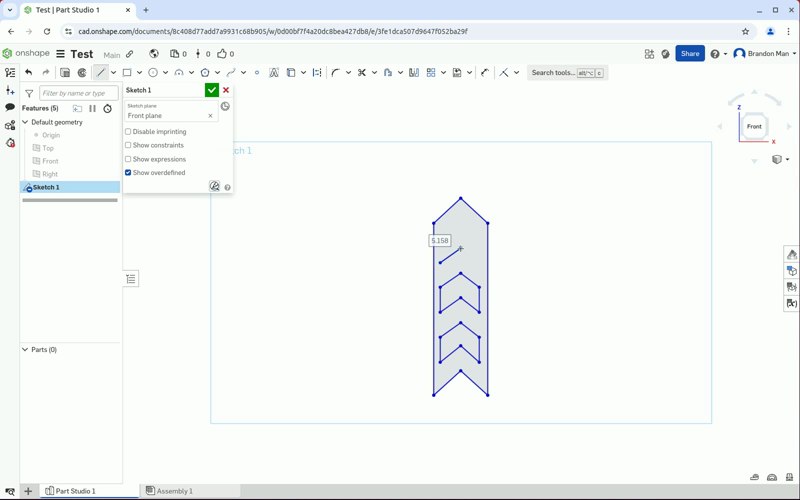
mouse_move(490, 248)
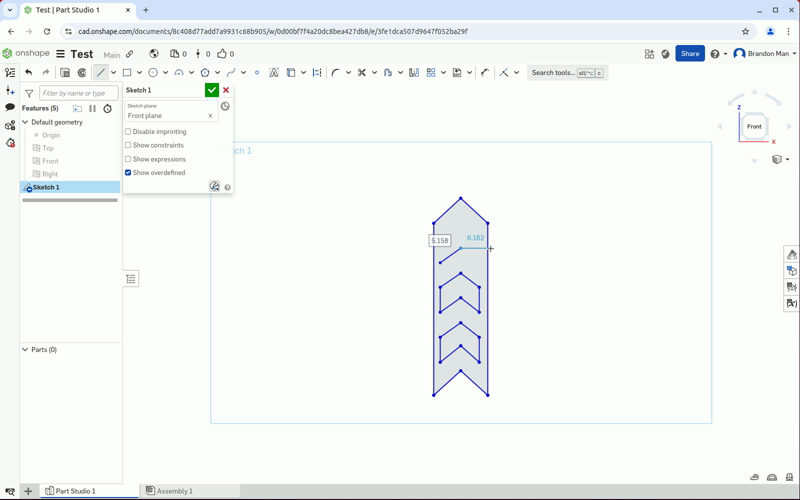
mouse_move(479, 262)
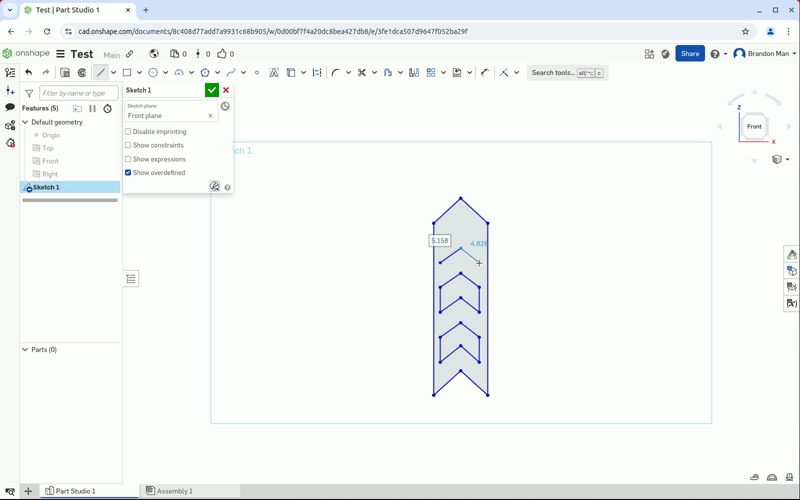
click(479, 262)
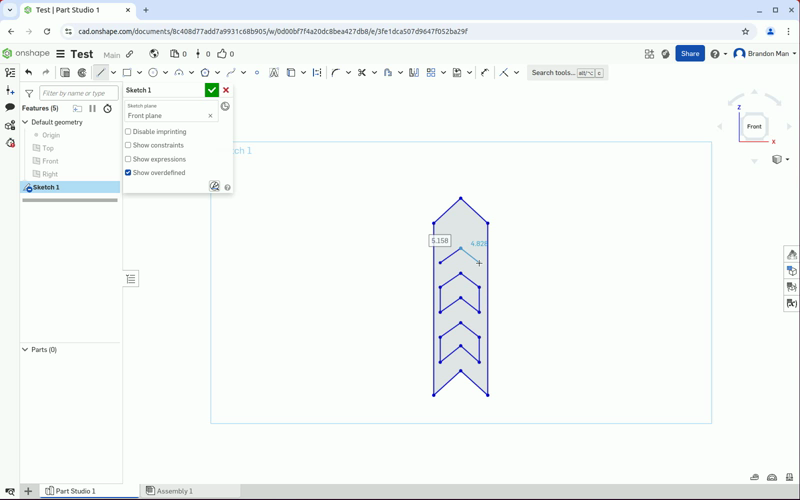
key_up(shift)
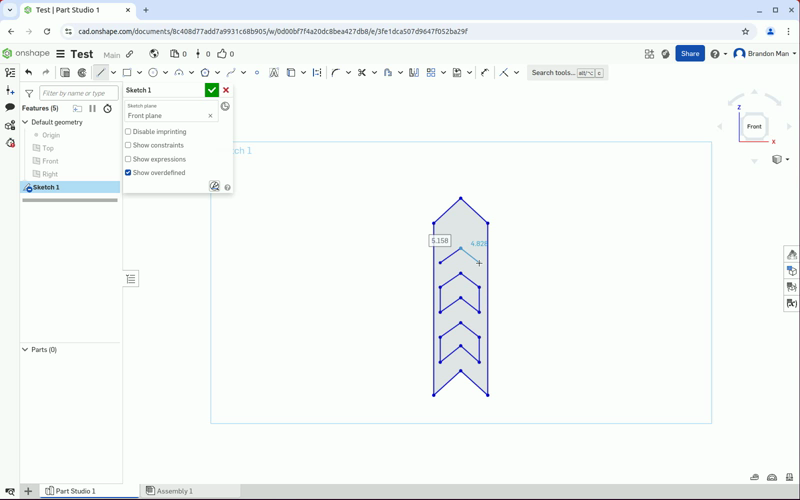
key_down(shift)
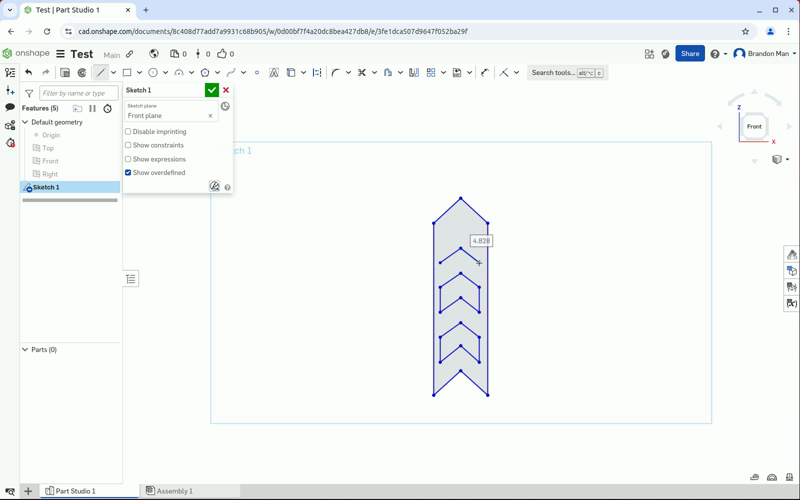
mouse_move(509, 262)
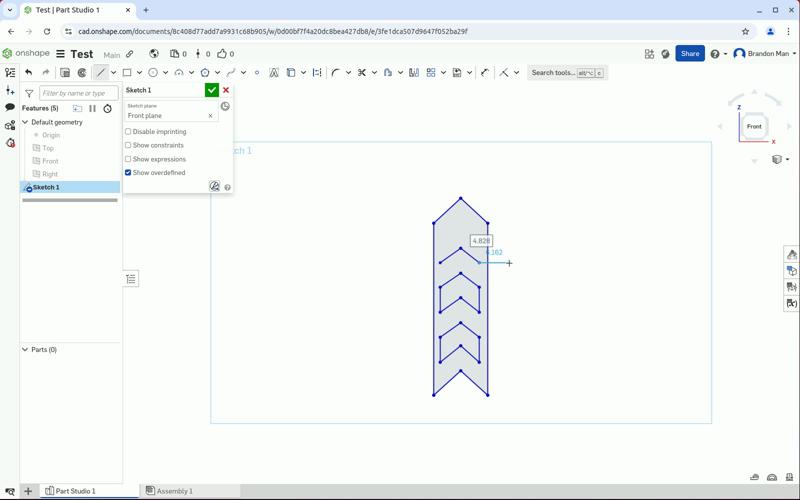
mouse_move(479, 237)
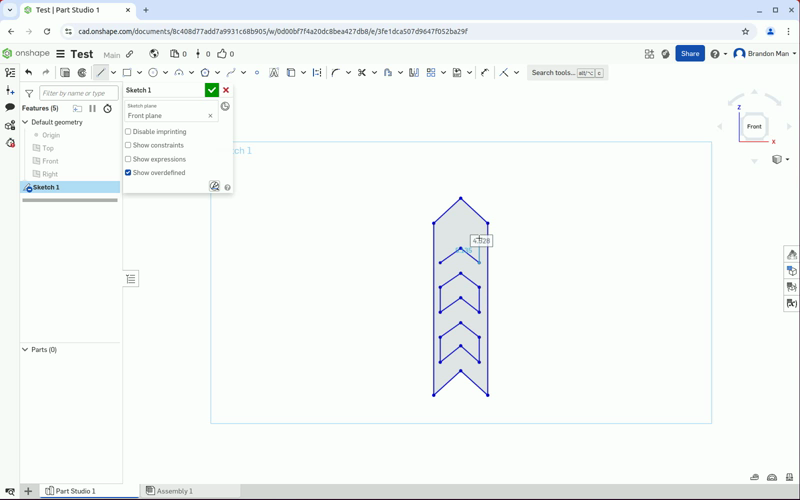
click(479, 237)
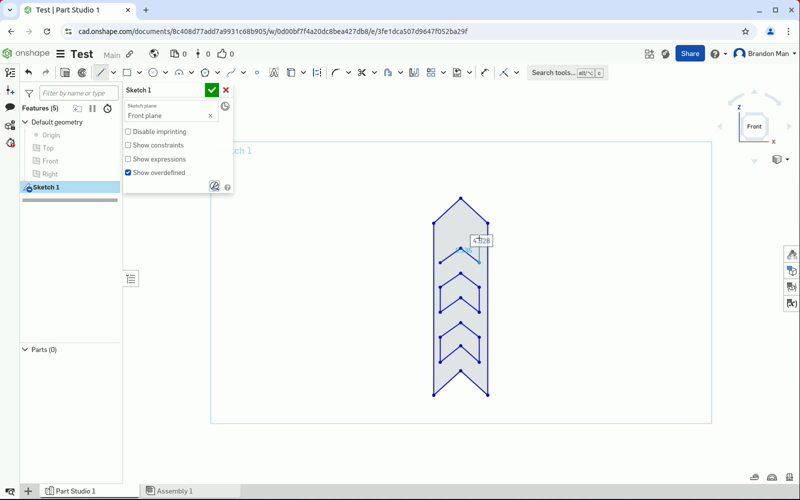
key_up(shift)
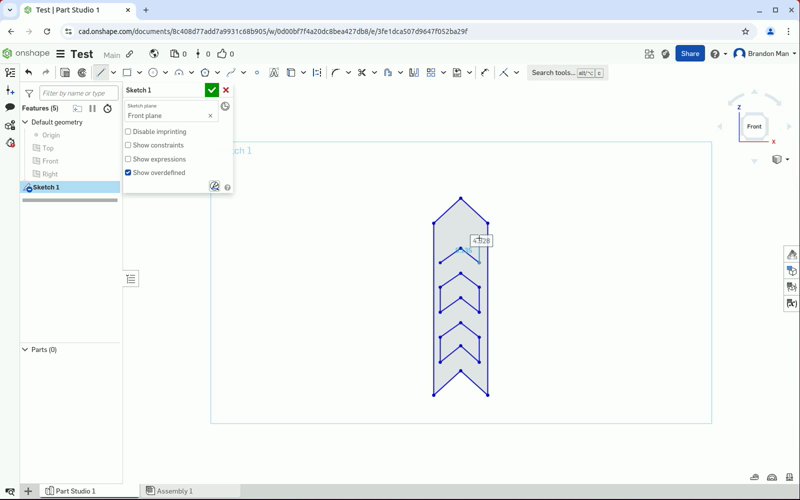
key_down(shift)
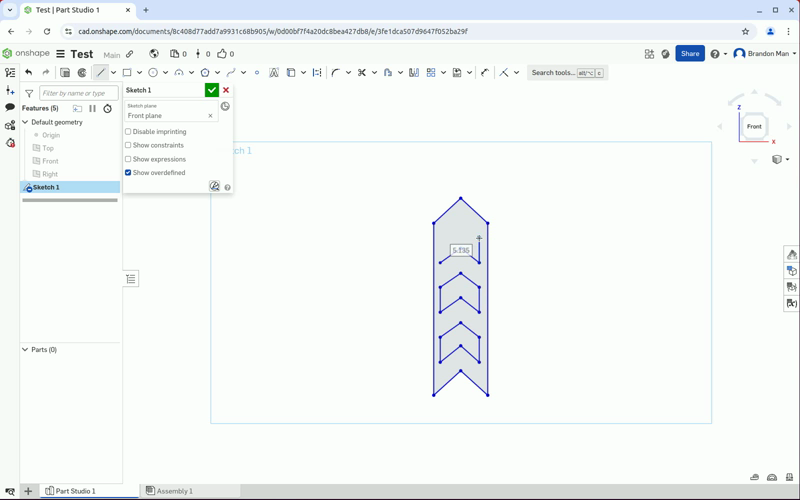
mouse_move(509, 237)
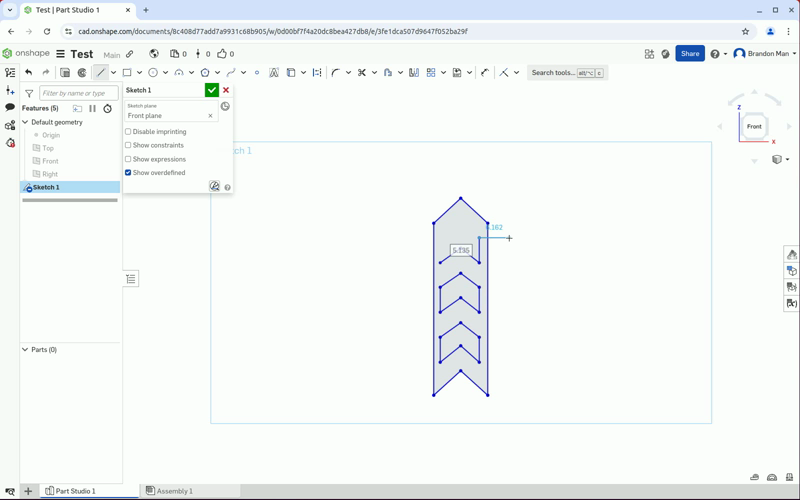
mouse_move(460, 223)
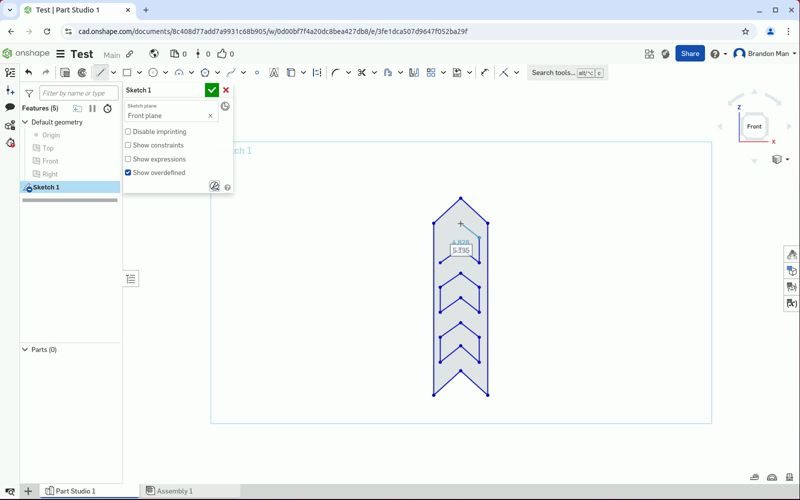
click(460, 223)
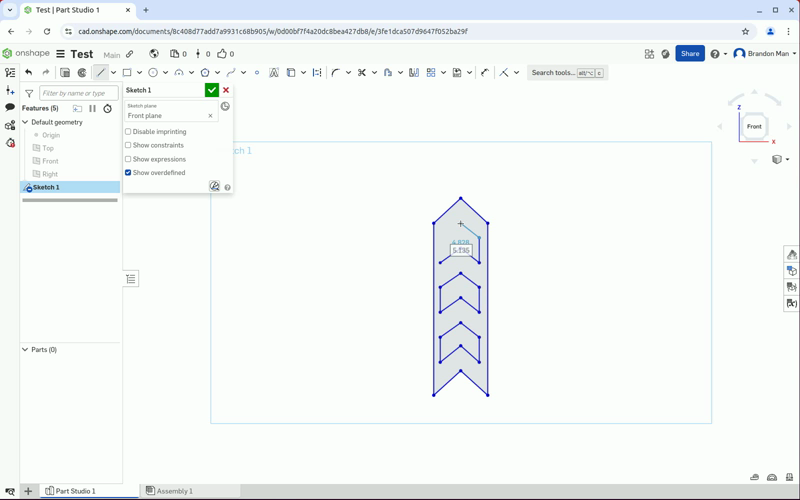
key_up(shift)
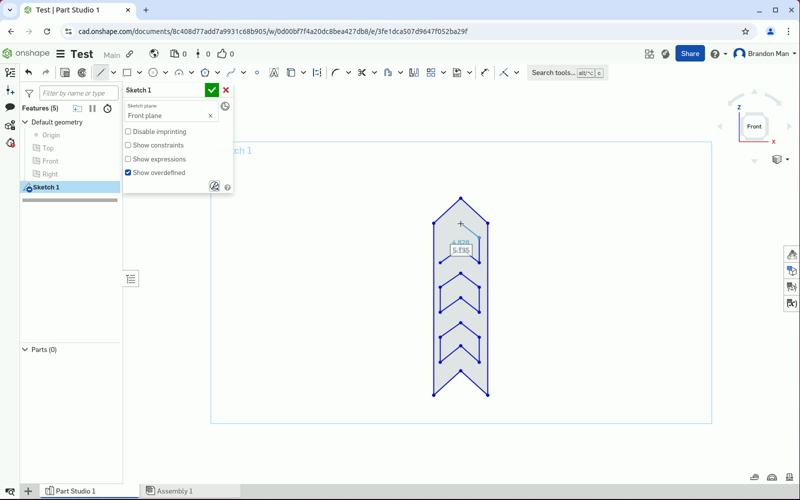
key_down(shift)
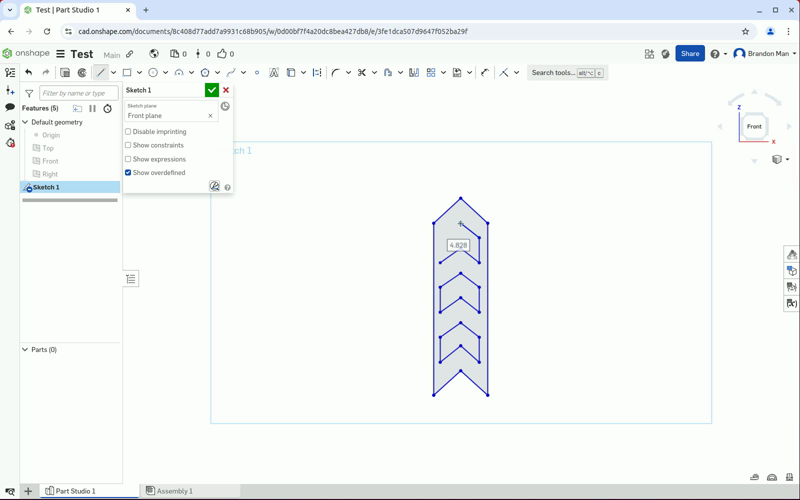
mouse_move(490, 223)
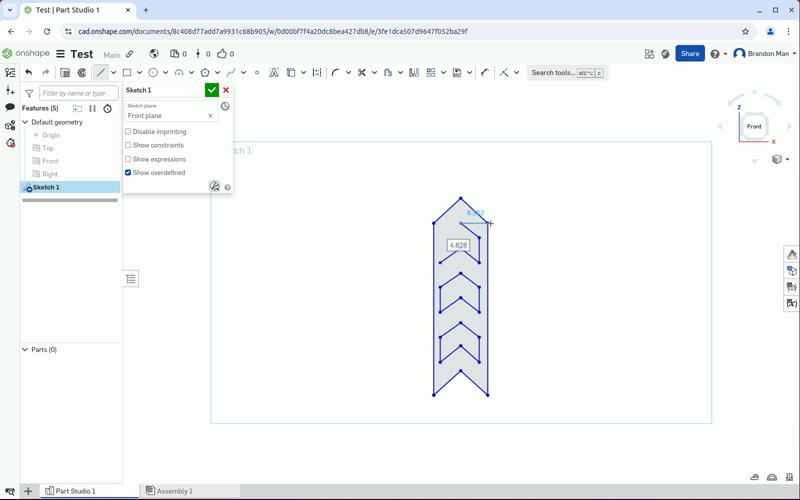
mouse_move(440, 237)
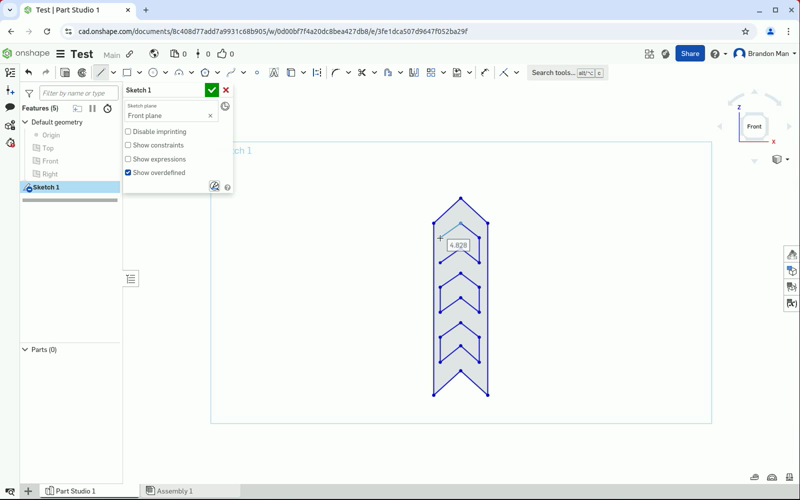
click(440, 237)
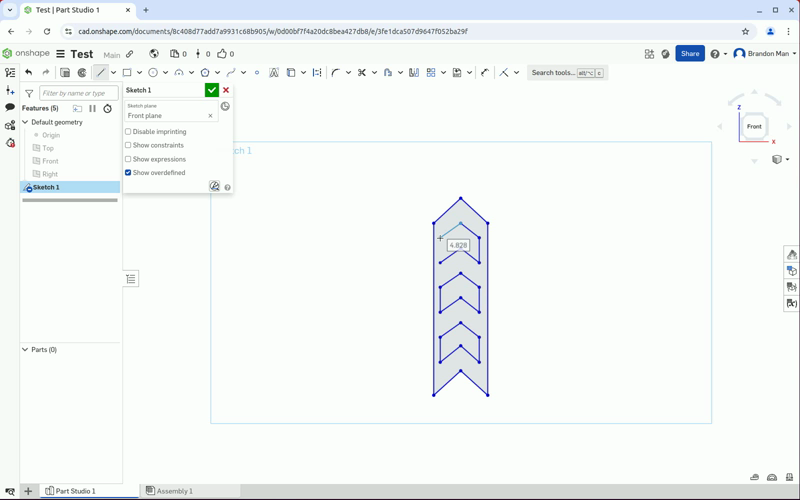
key_up(shift)
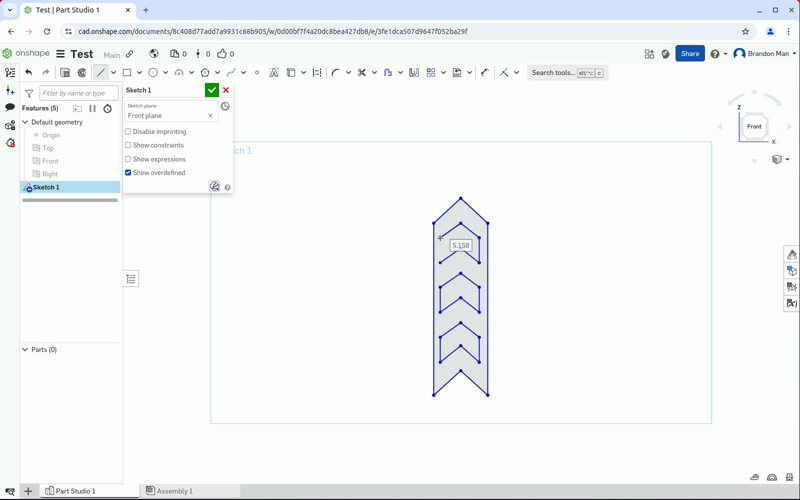
mouse_move(470, 237)
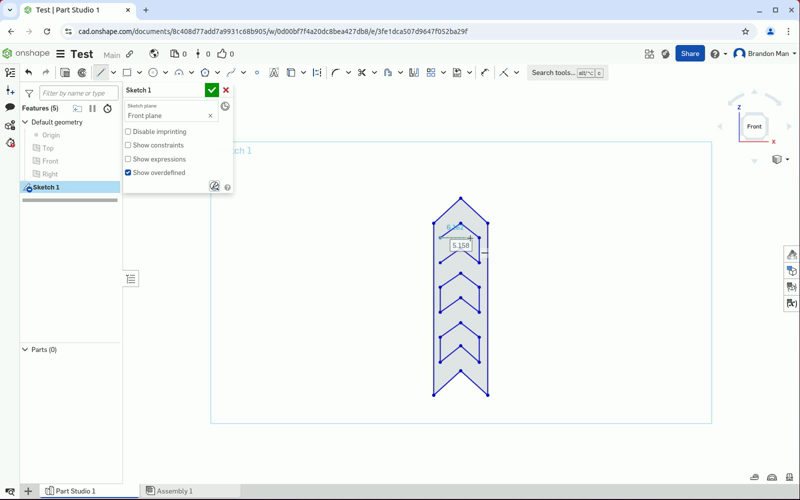
key_down(shift)
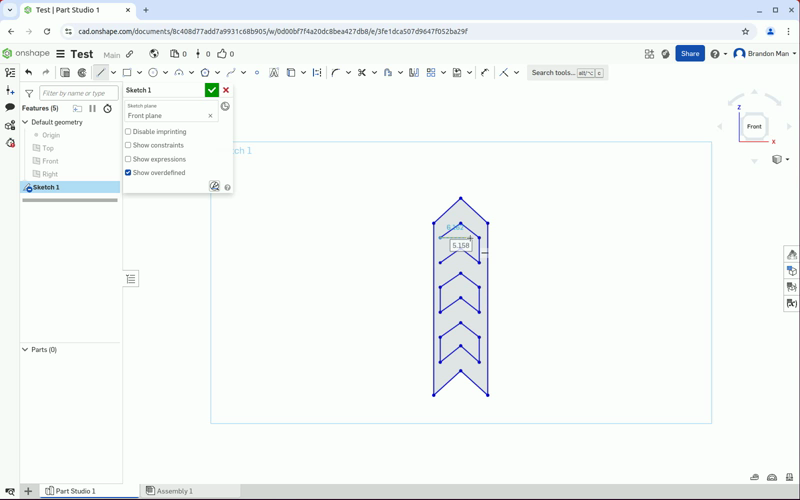
mouse_move(440, 262)
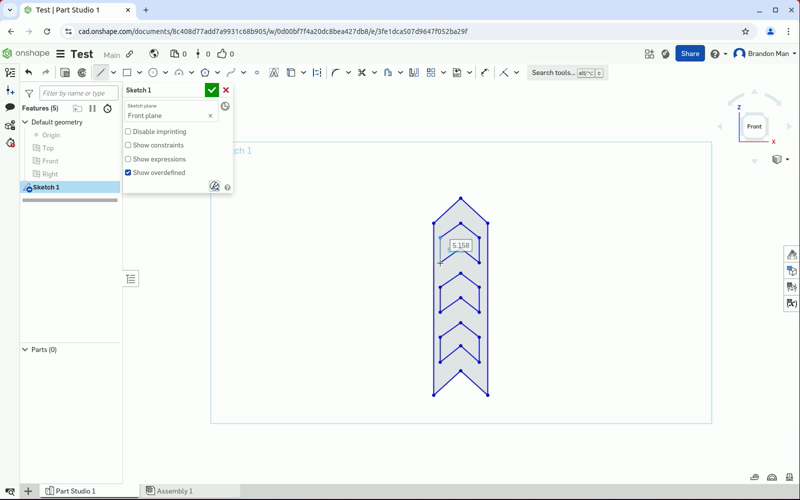
key_up(shift)
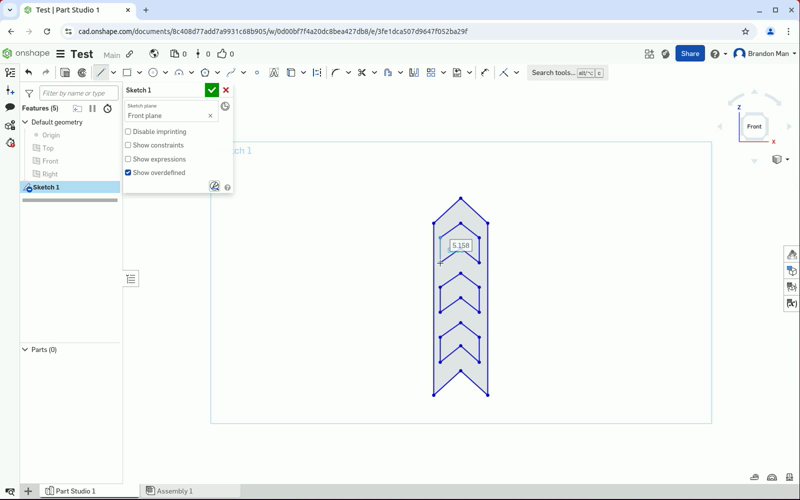
click(440, 262)
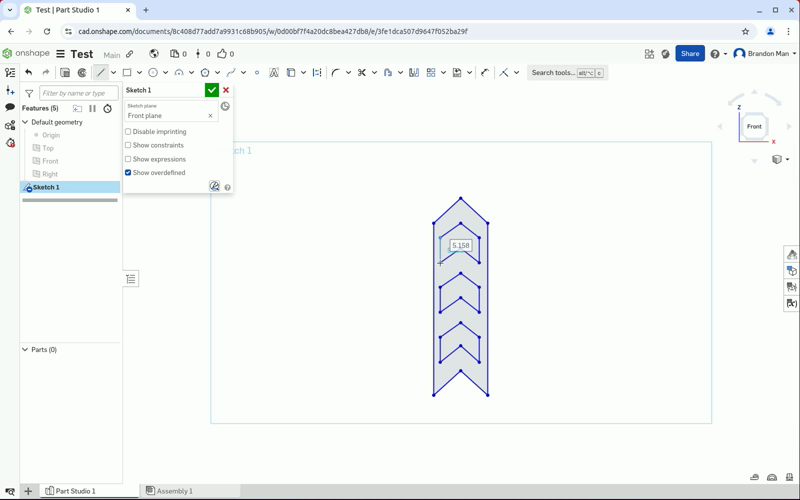
key(esc)
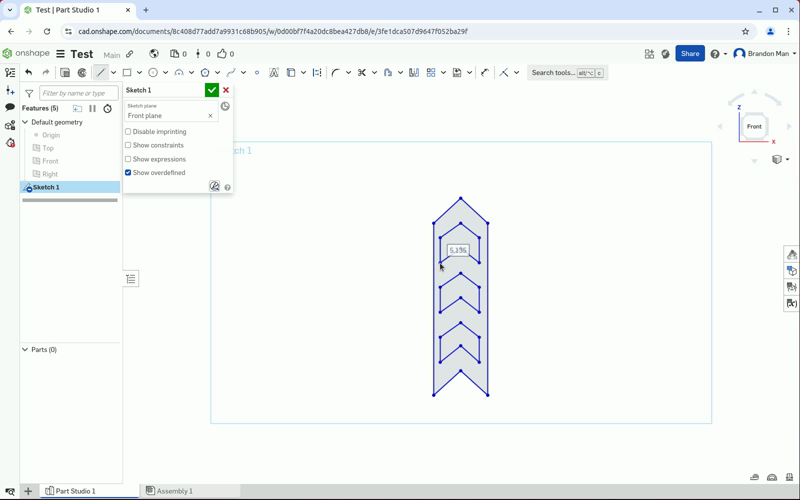
mouse_move(473, 219)
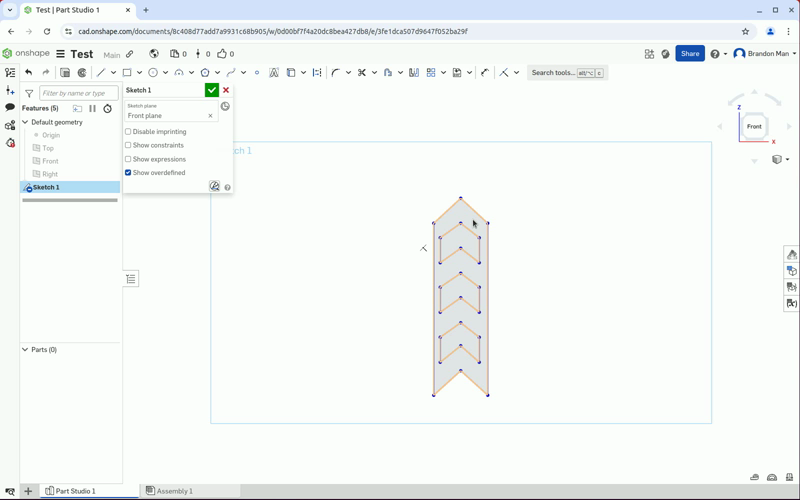
click(473, 219)
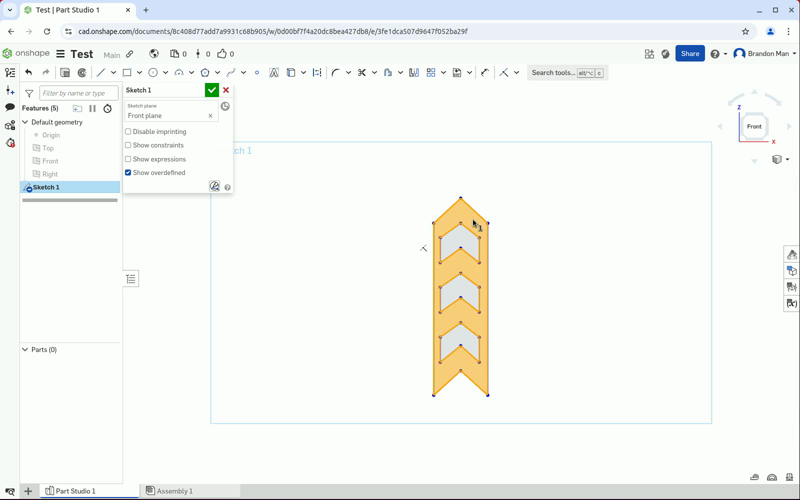
mouse_move(73, 352)
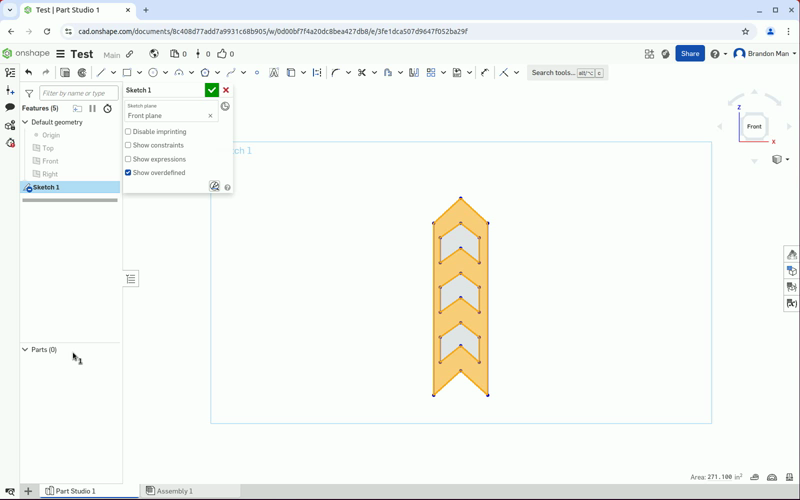
key(shift+y)
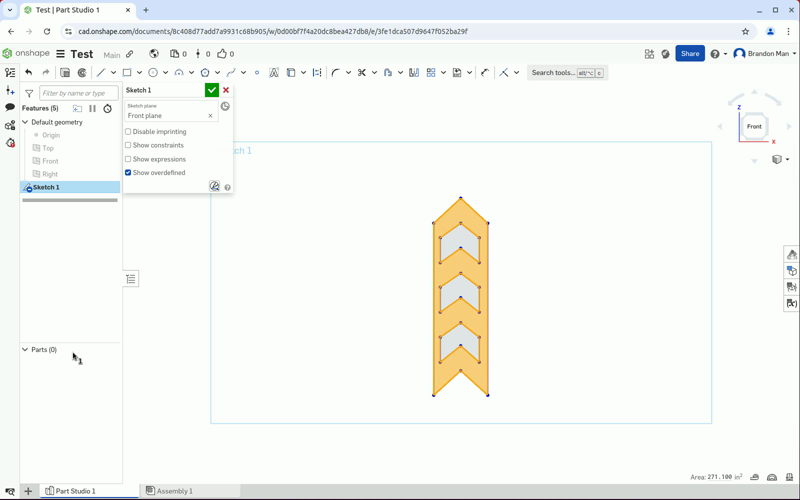
key(shift+e)
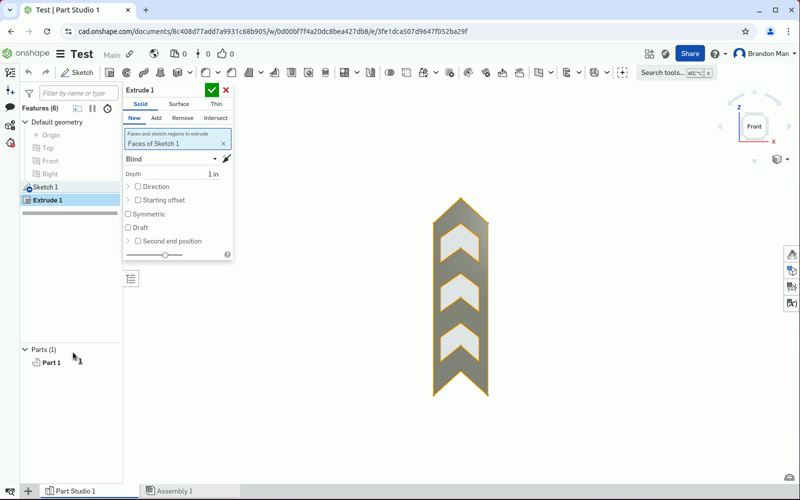
mouse_move(143, 106)
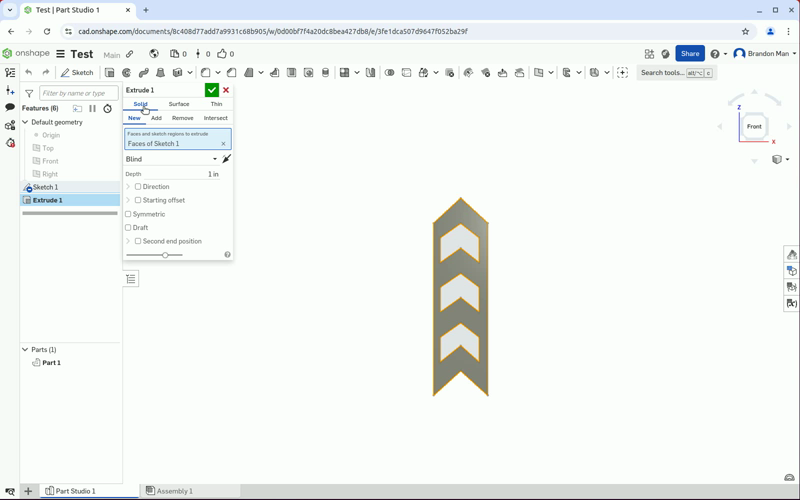
click(143, 106)
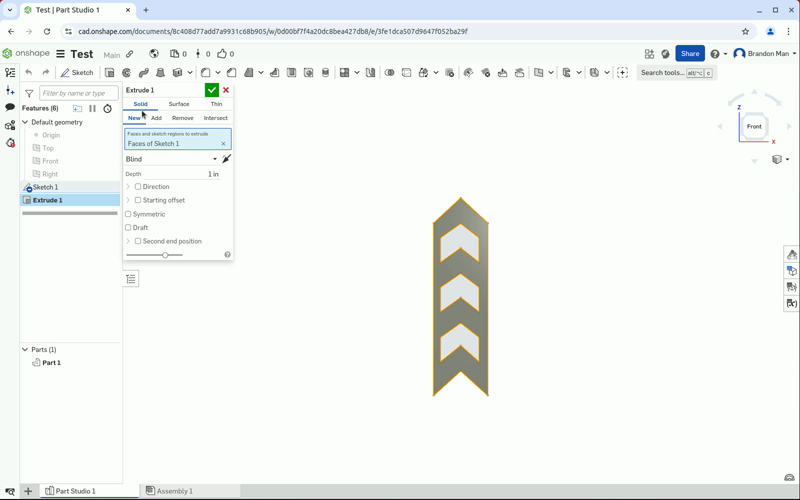
mouse_move(137, 120)
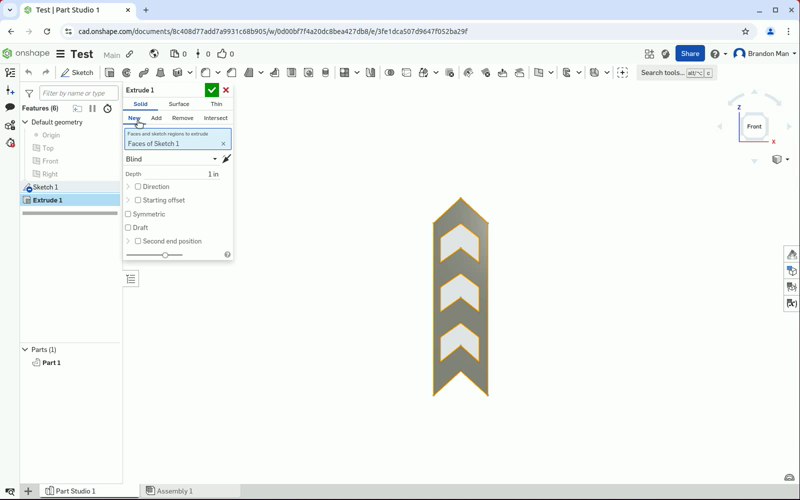
click(137, 120)
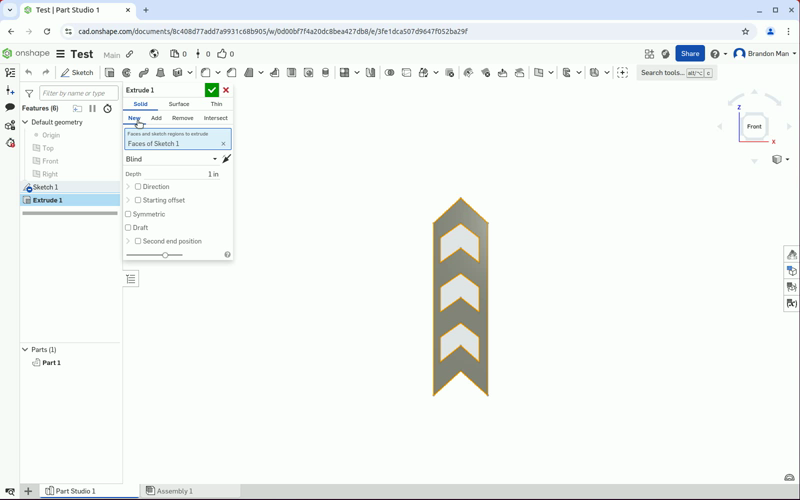
key(tab, 4)
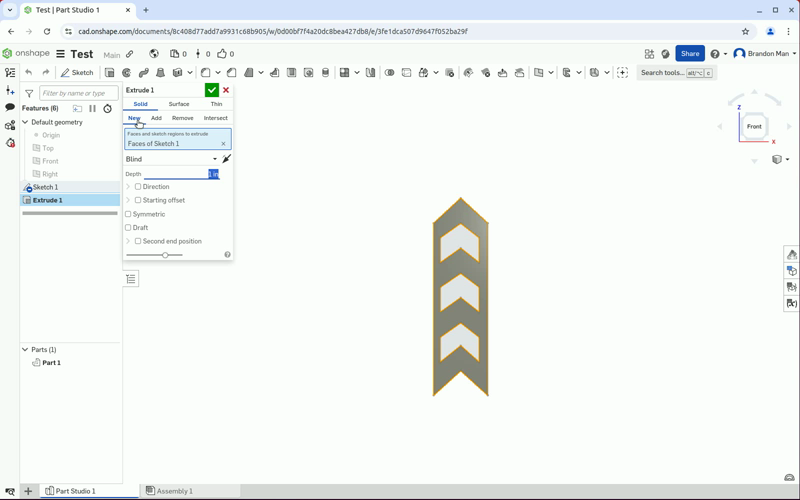
text(0.722)
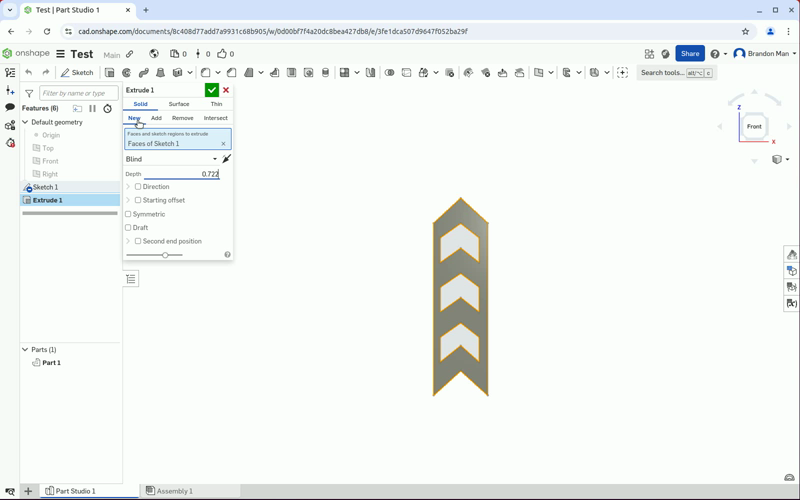
key(enter)
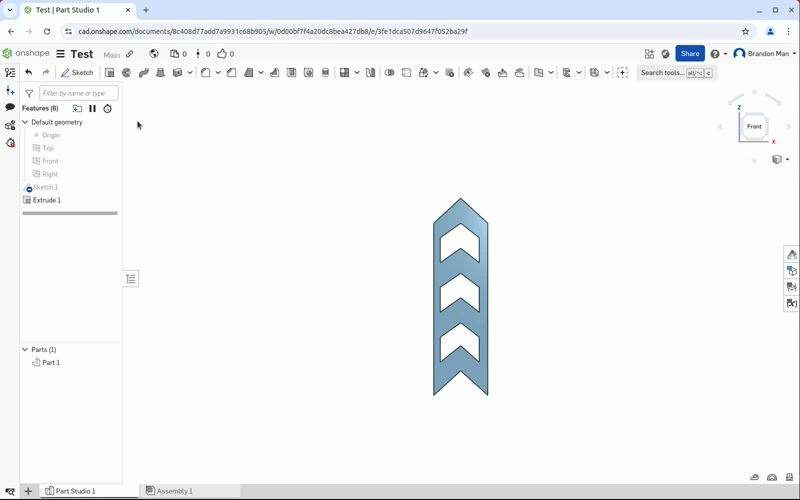
key(shift+h)
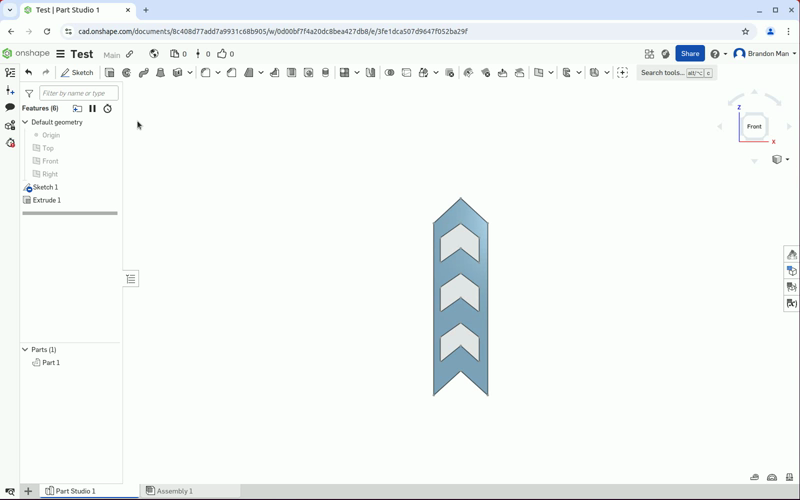
key(shift+h)
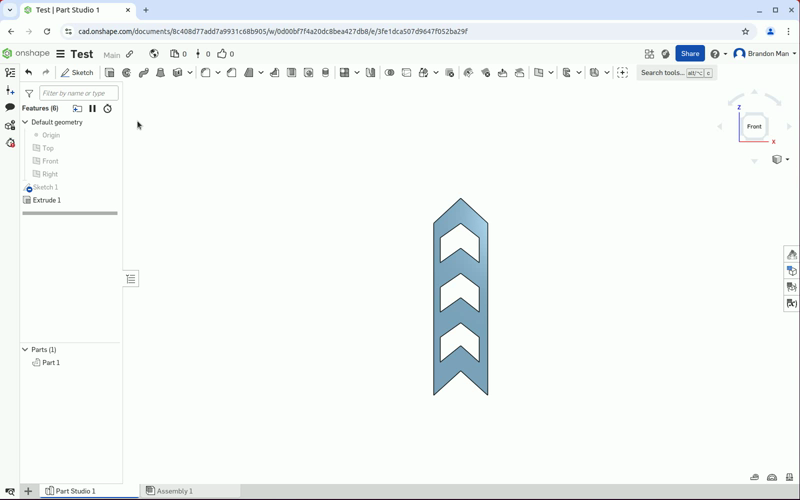
mouse_move(73, 189)
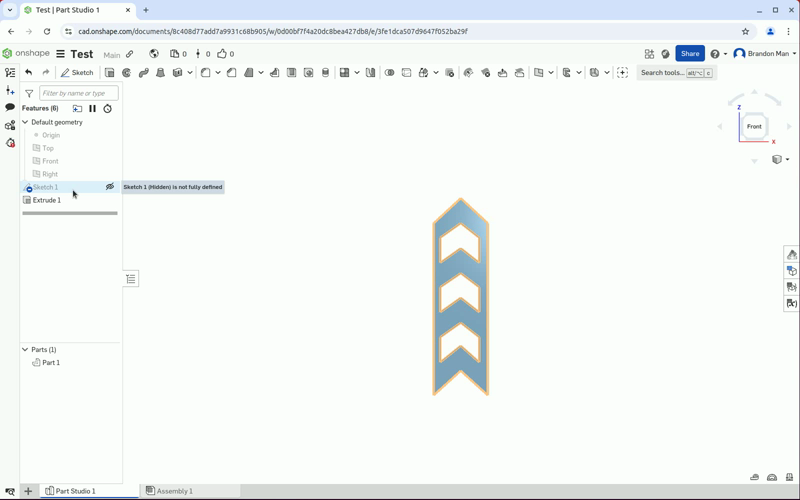
click(73, 189)
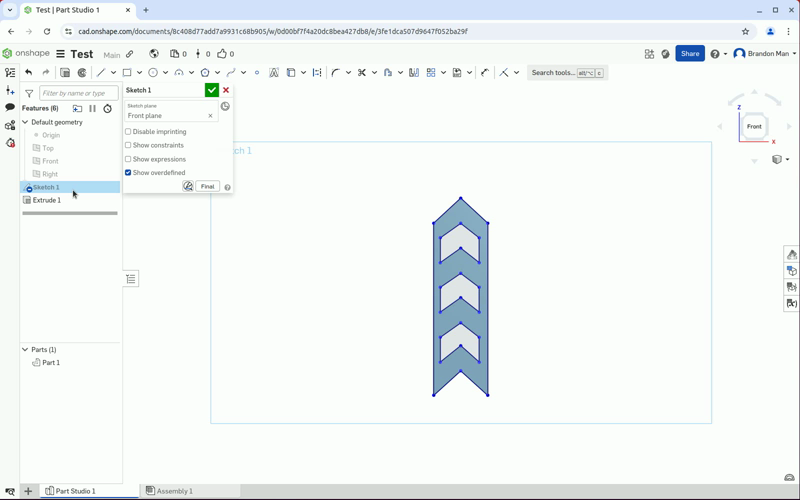
mouse_move(229, 92)
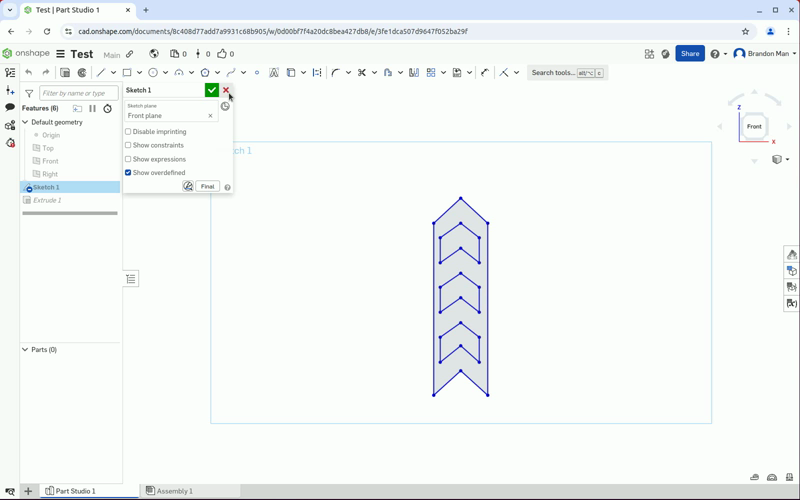
click(229, 92)
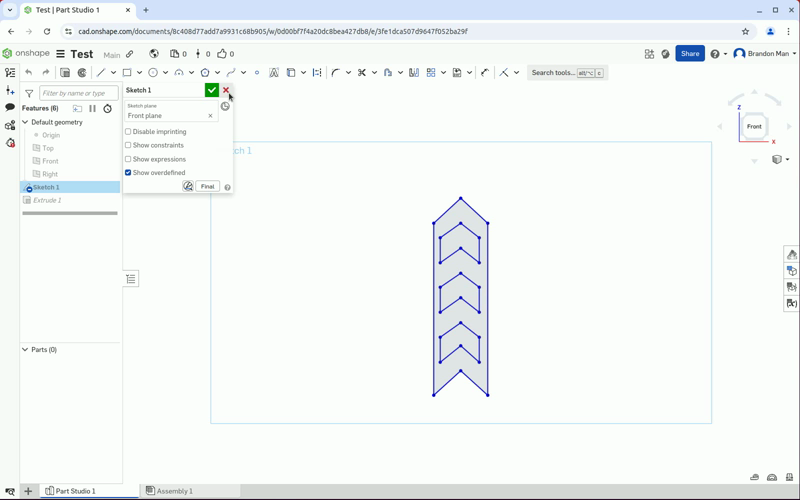
key(shift+s)
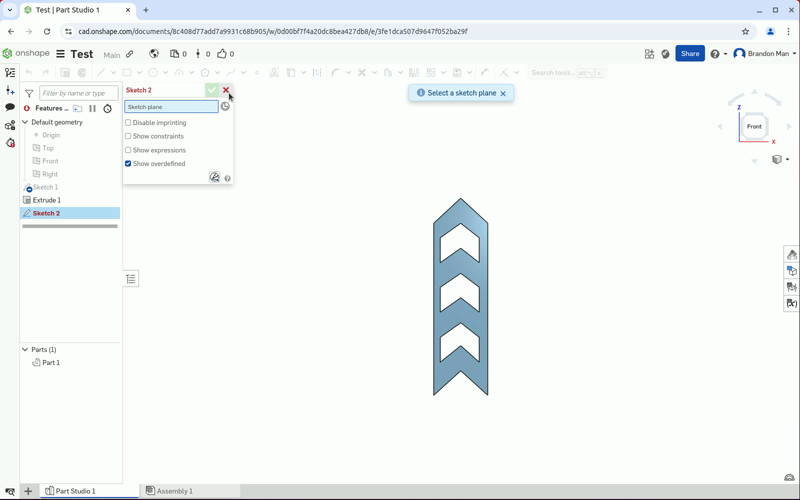
mouse_move(73, 163)
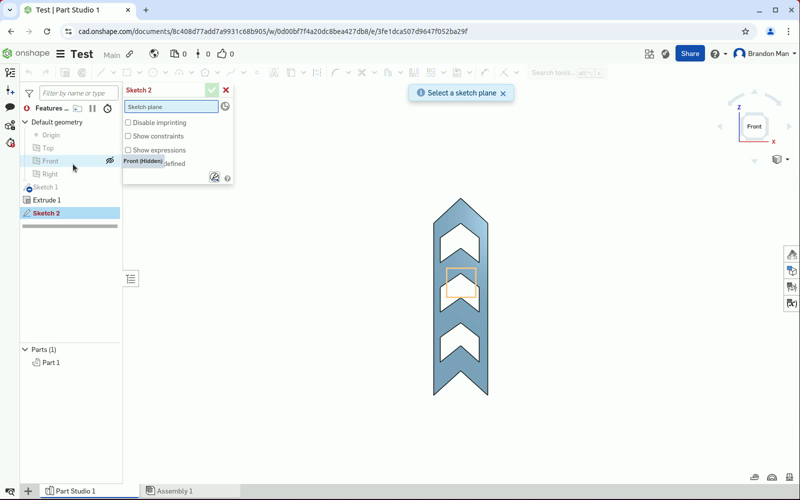
click(73, 163)
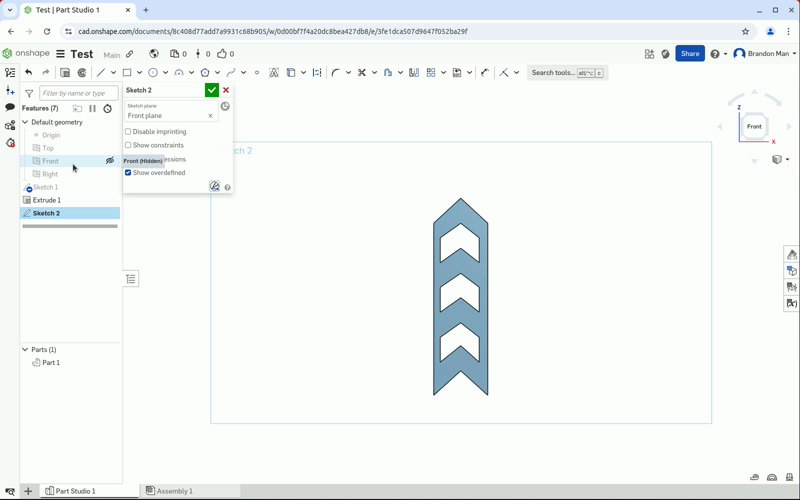
mouse_move(73, 352)
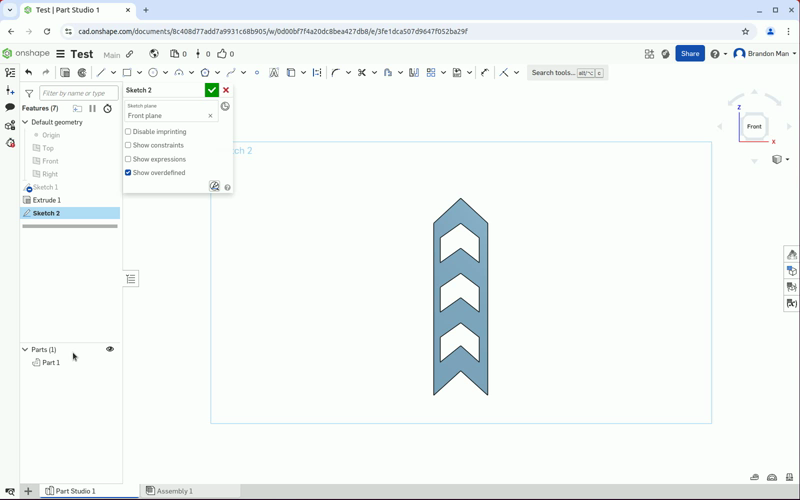
key(y)
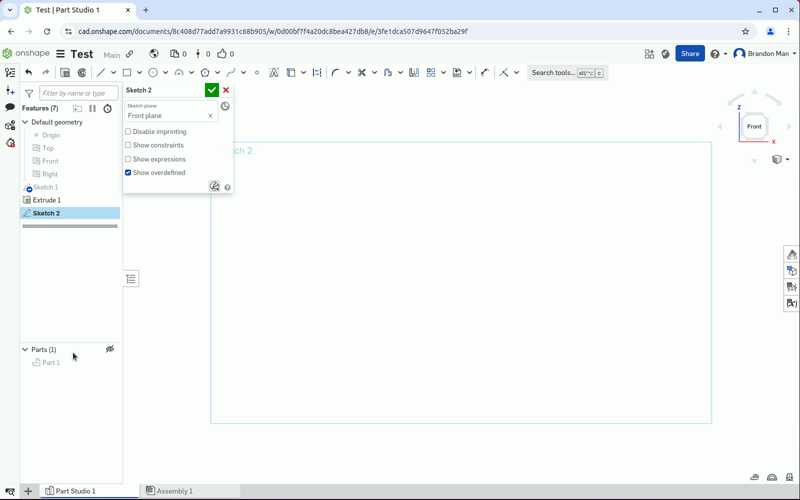
key(l)
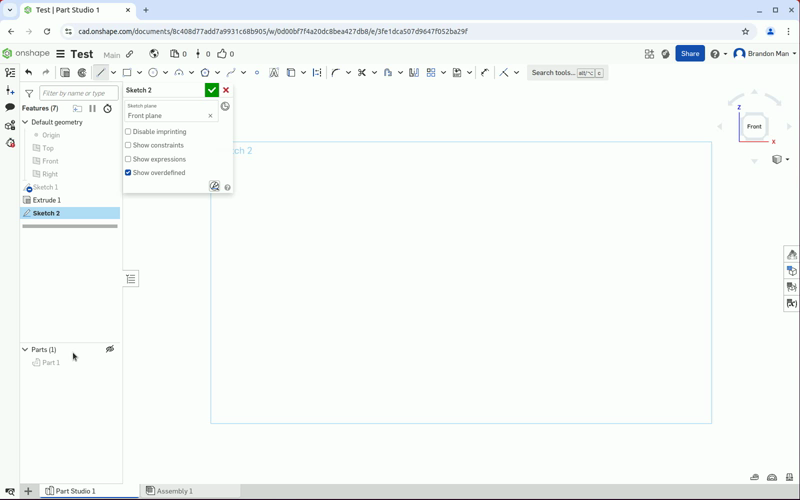
key_down(shift)
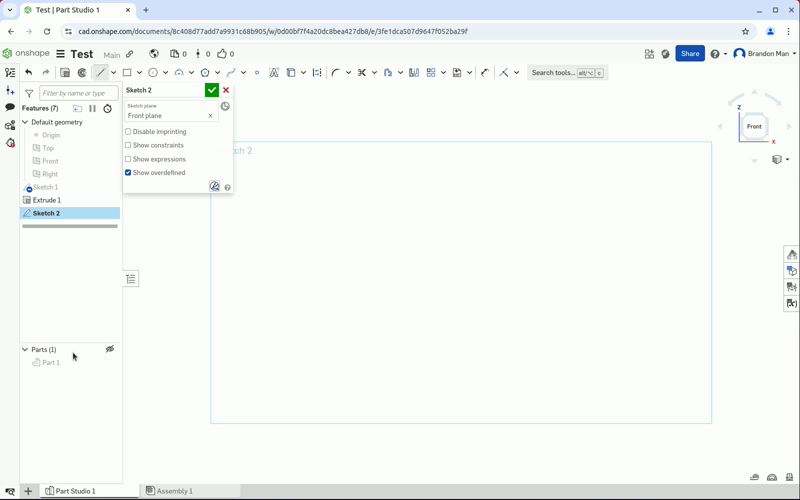
mouse_move(433, 395)
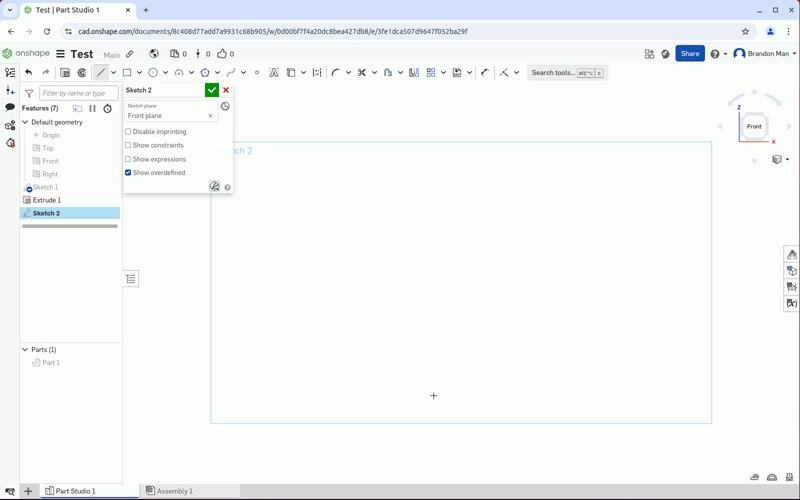
click(433, 395)
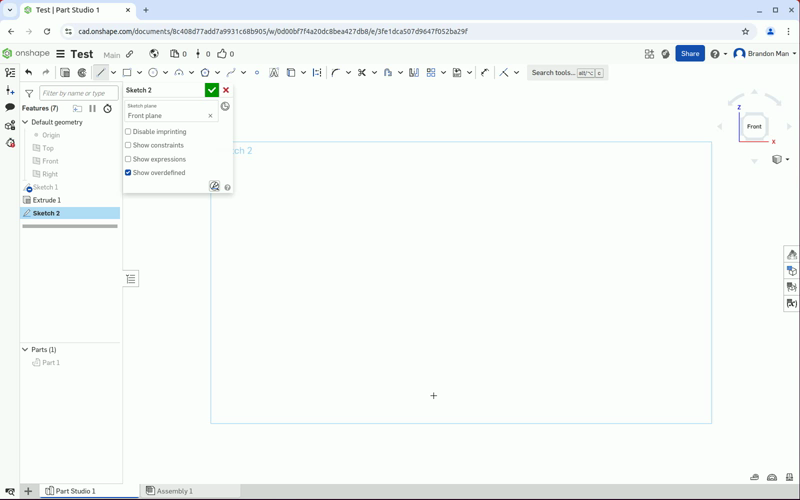
key_up(shift)
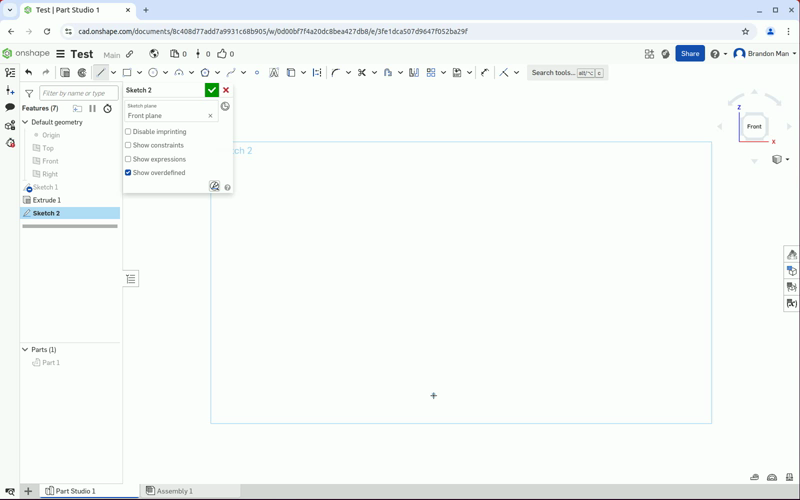
key_down(shift)
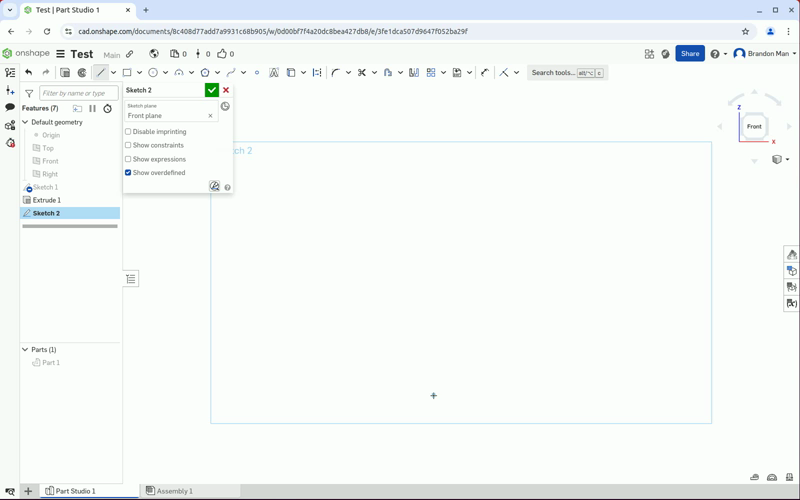
mouse_move(463, 395)
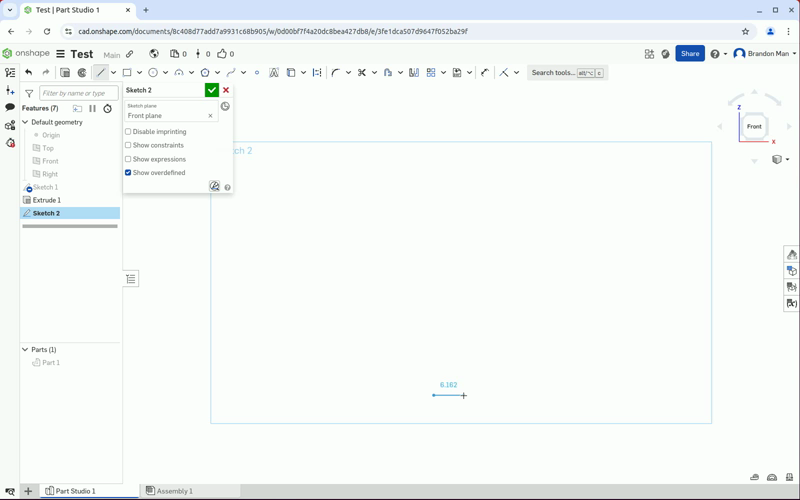
mouse_move(460, 370)
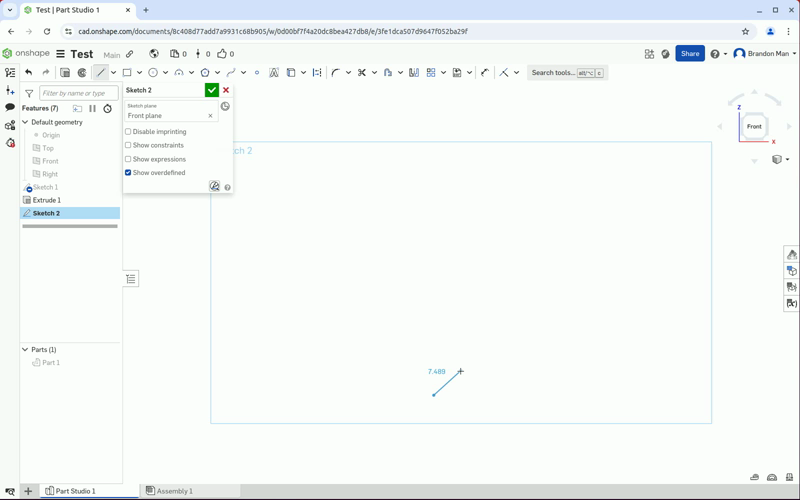
click(460, 370)
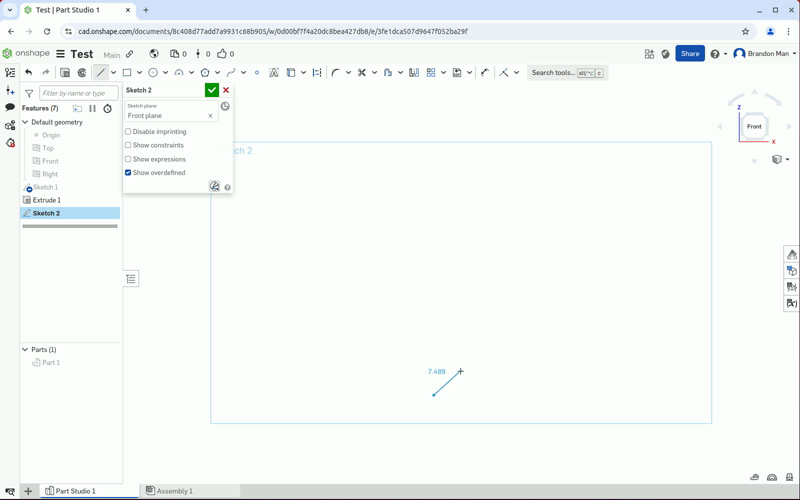
key_up(shift)
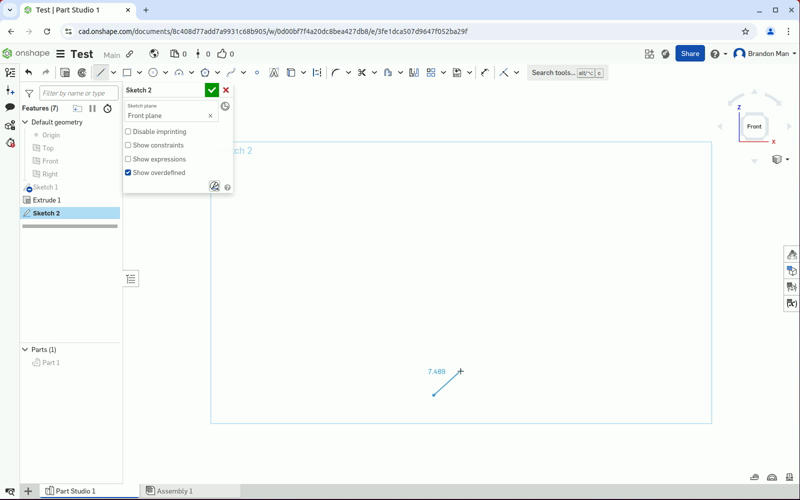
key_down(shift)
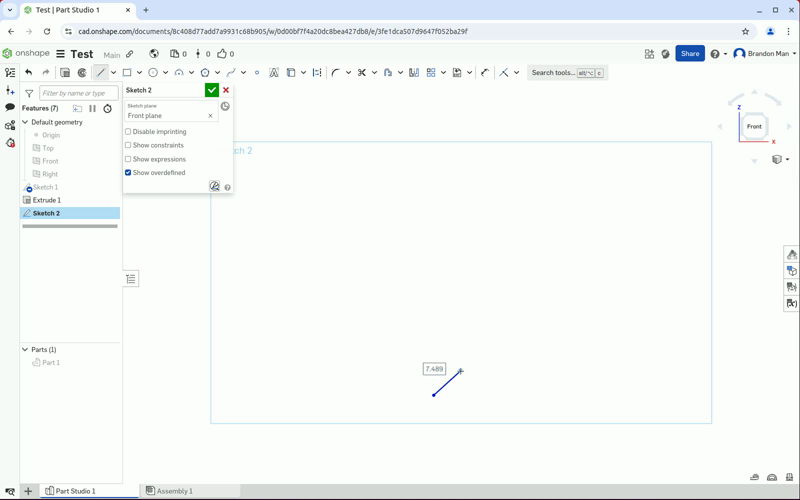
mouse_move(490, 370)
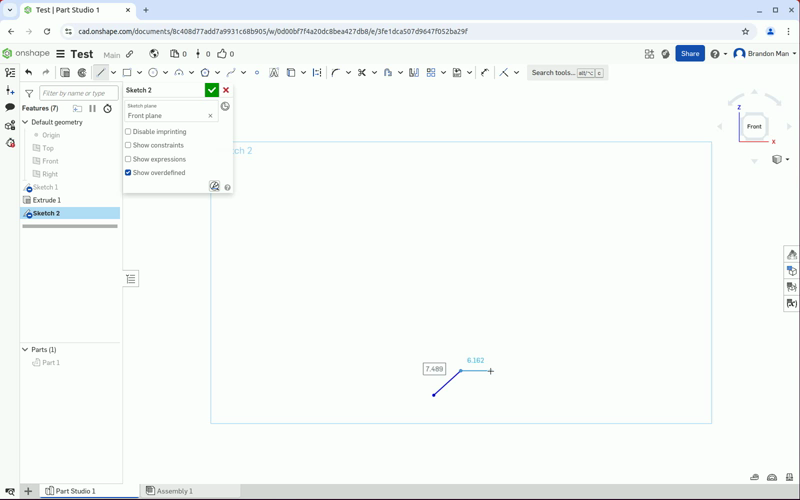
mouse_move(487, 395)
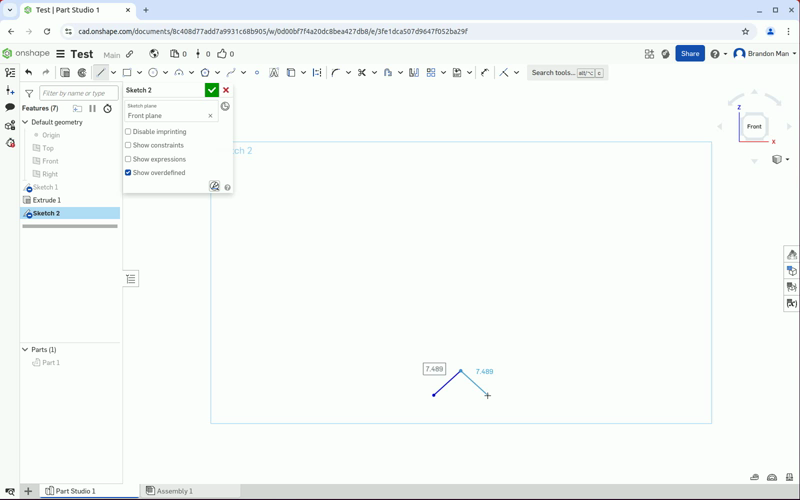
click(487, 395)
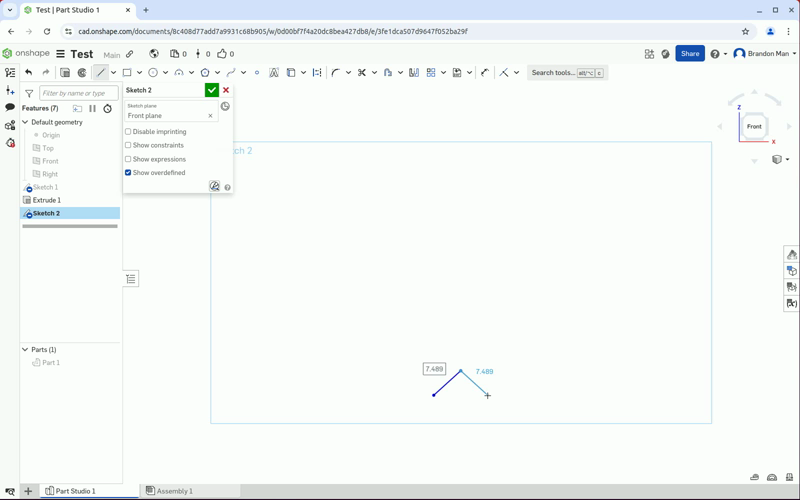
key_up(shift)
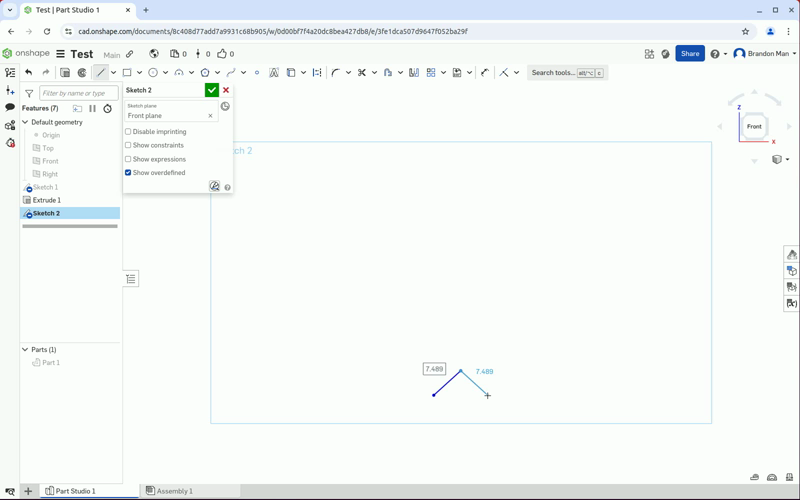
key_down(shift)
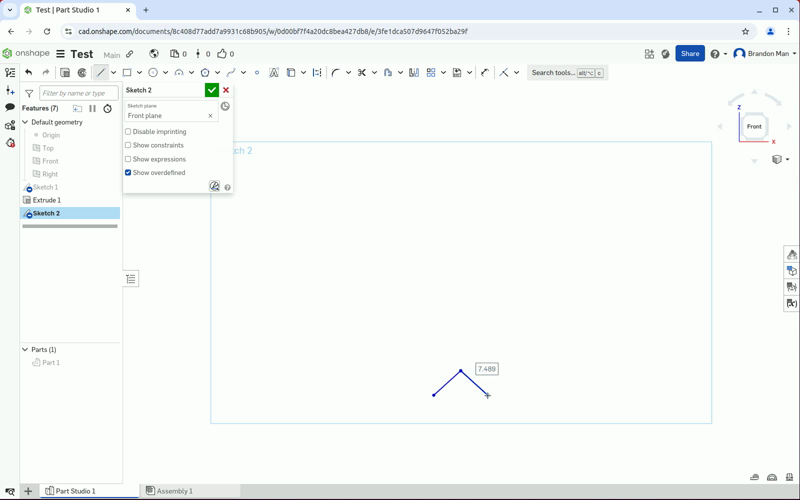
mouse_move(487, 223)
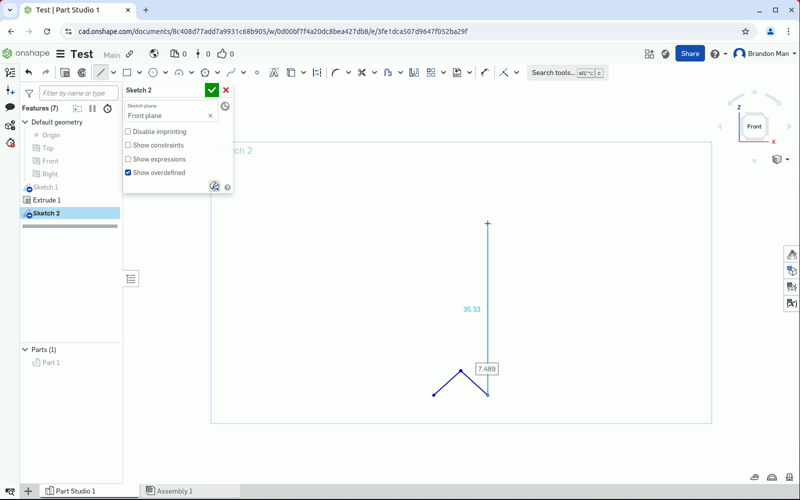
click(487, 223)
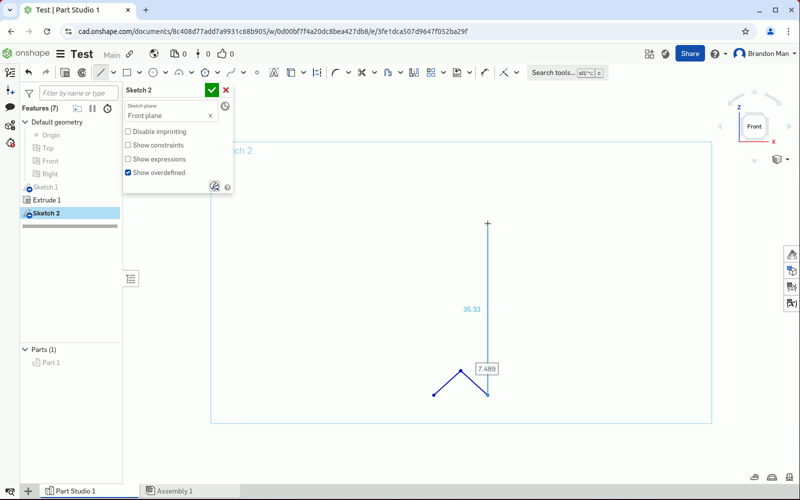
key_up(shift)
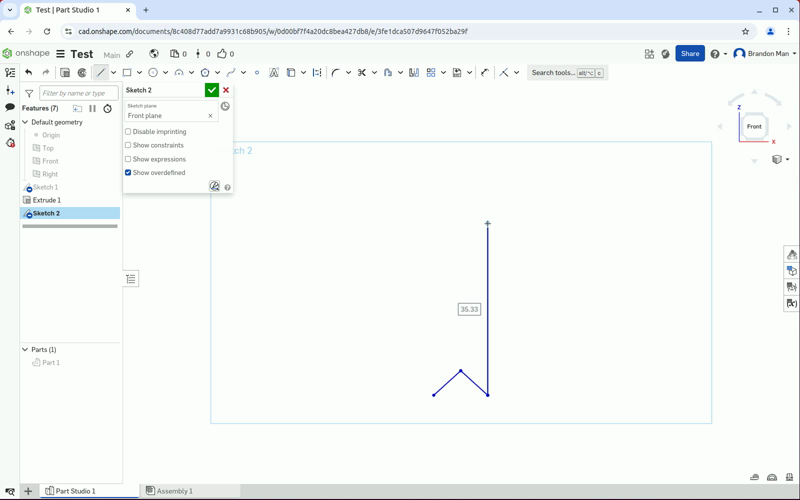
key_down(shift)
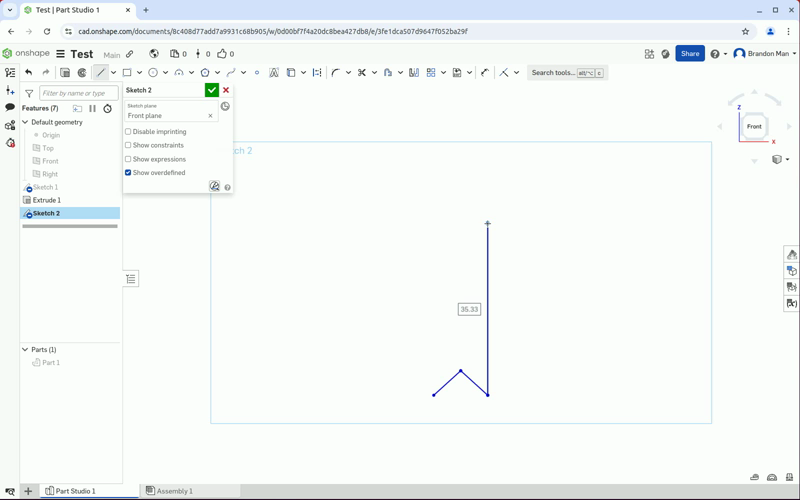
mouse_move(517, 223)
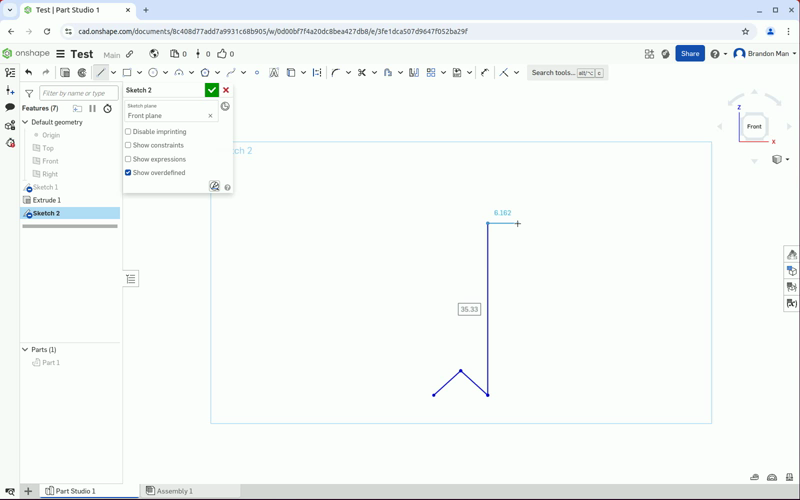
mouse_move(460, 198)
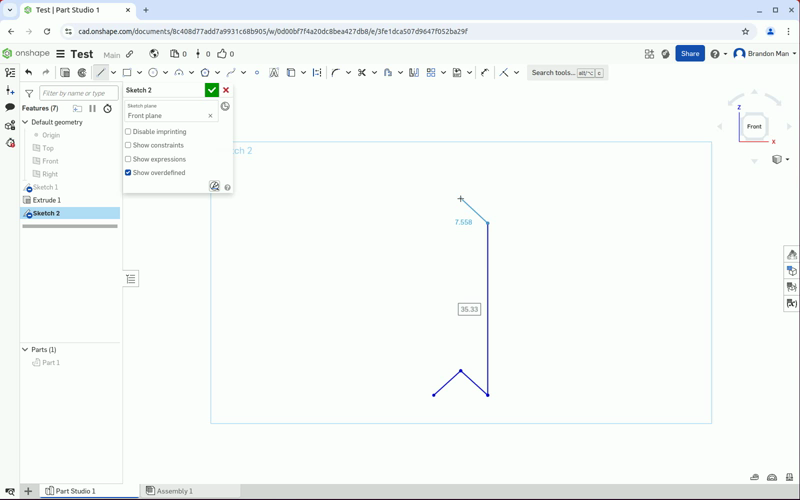
click(460, 198)
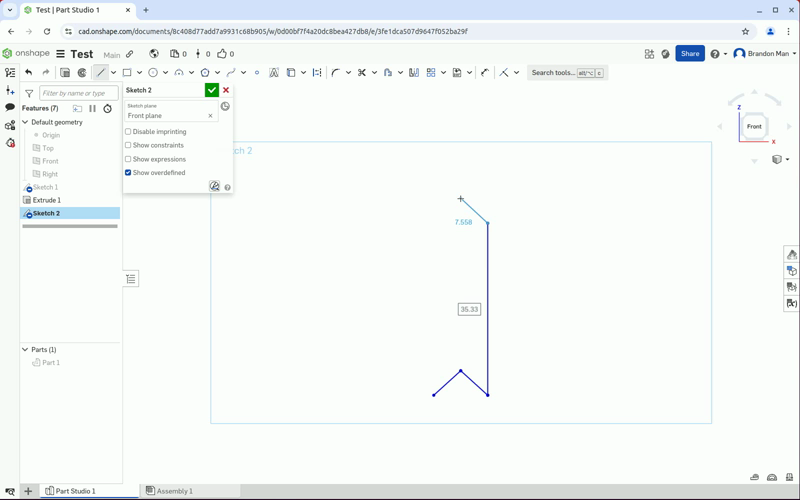
key_up(shift)
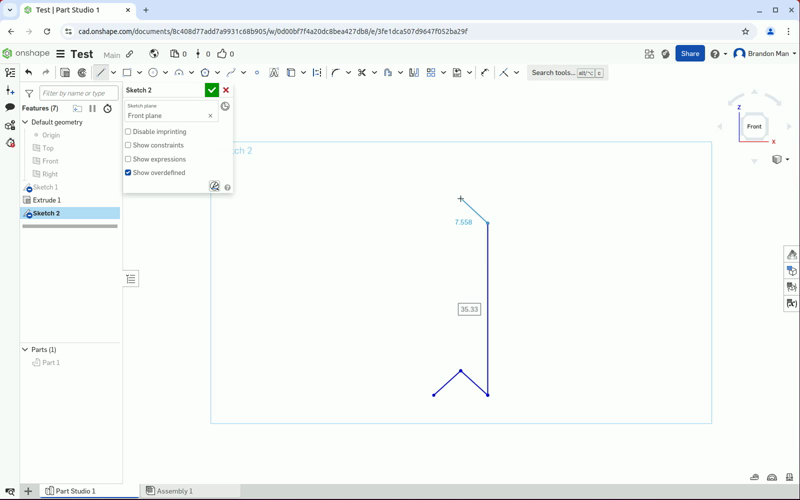
key_down(shift)
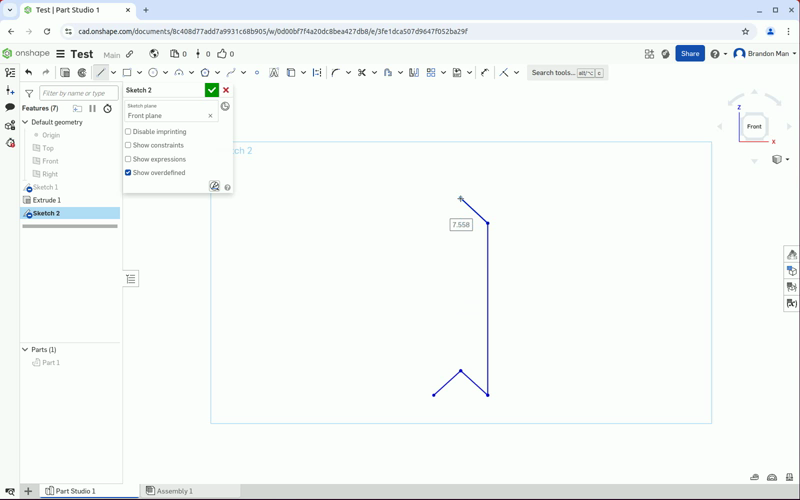
mouse_move(490, 198)
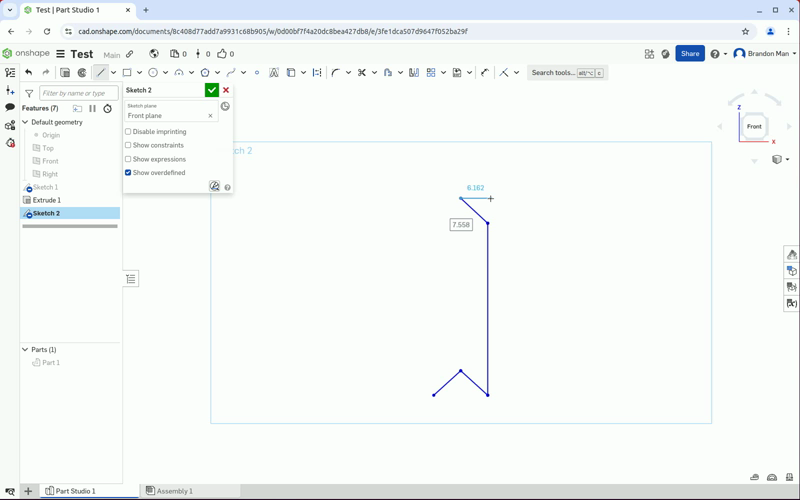
mouse_move(433, 223)
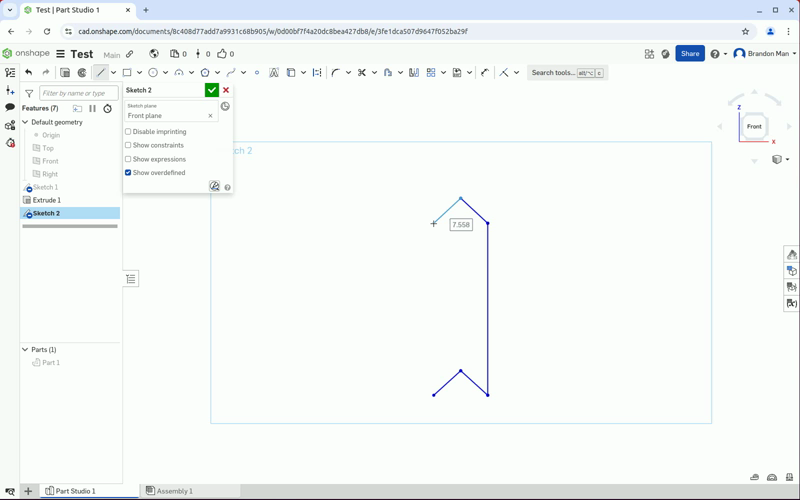
click(433, 223)
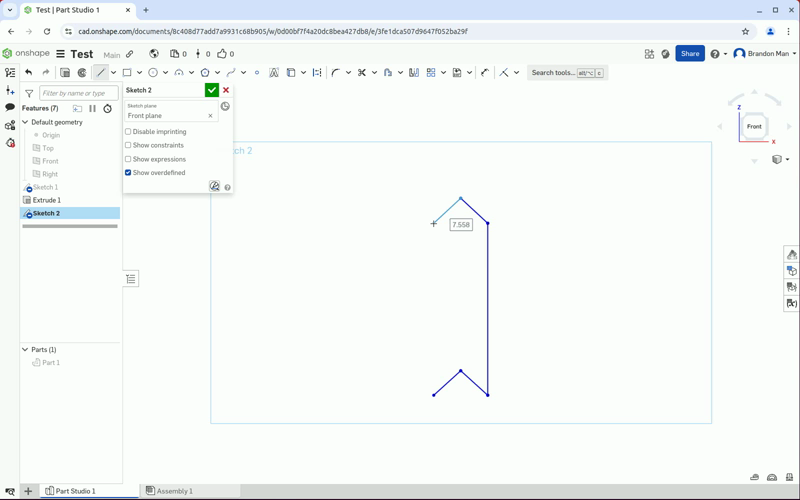
key_up(shift)
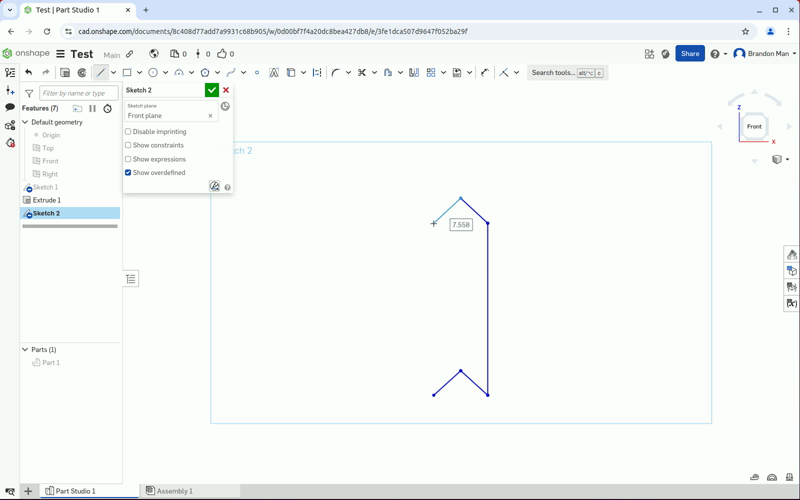
key_down(shift)
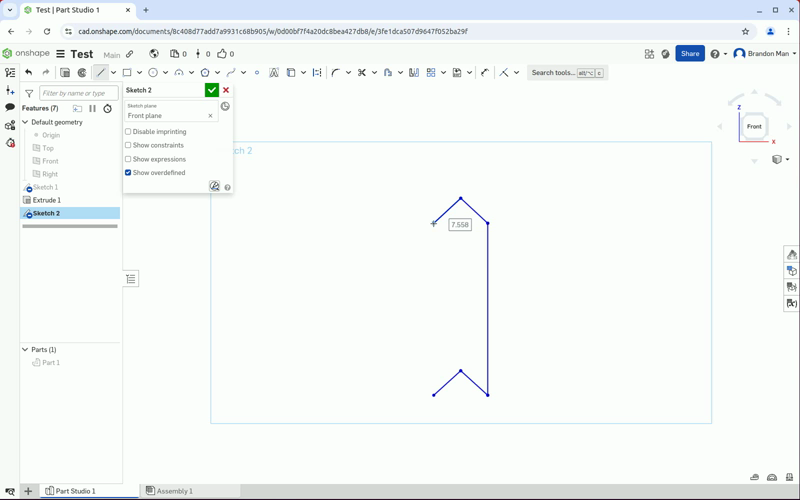
mouse_move(433, 395)
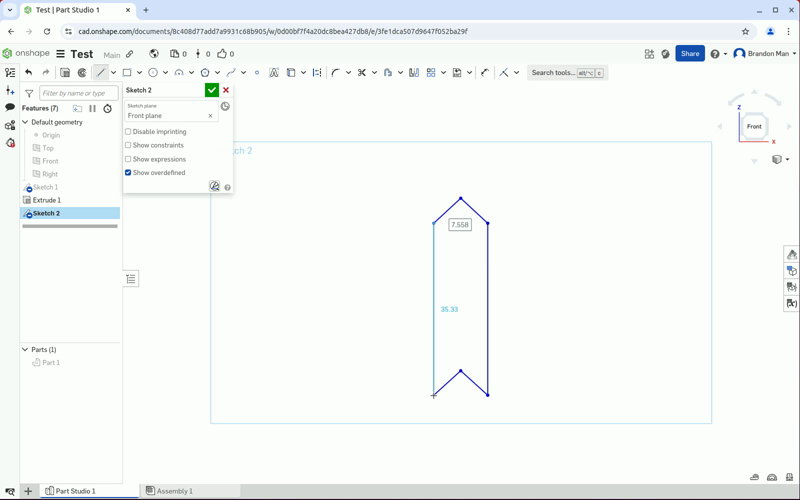
key_up(shift)
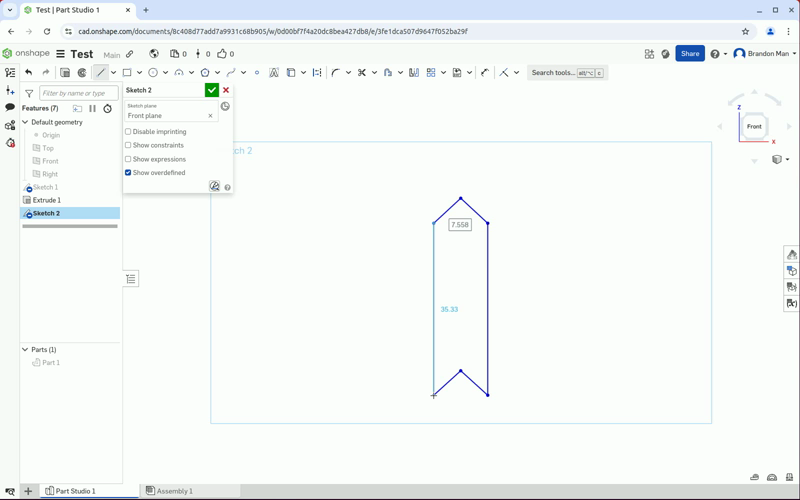
click(433, 395)
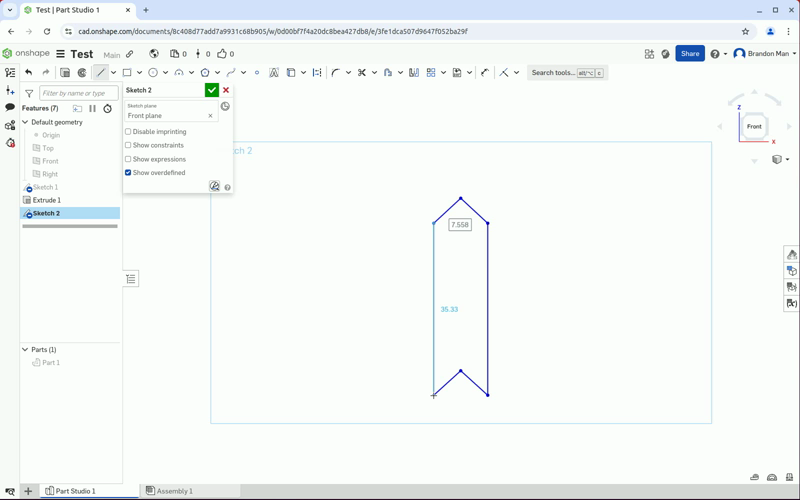
key(esc)
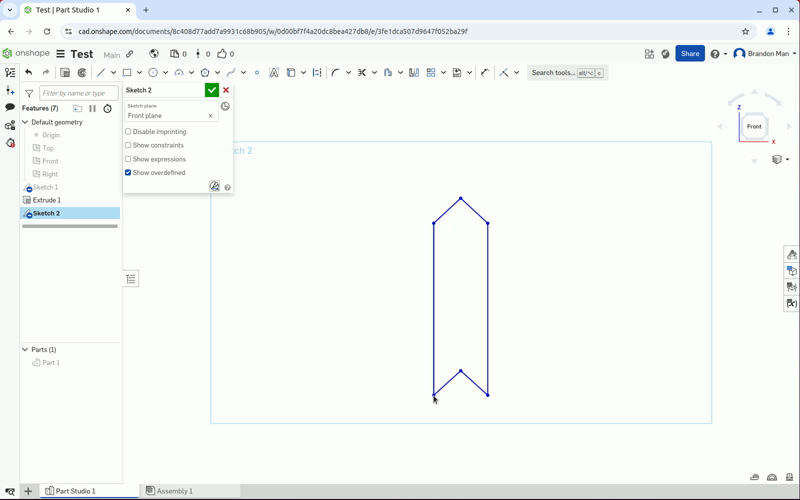
key(l)
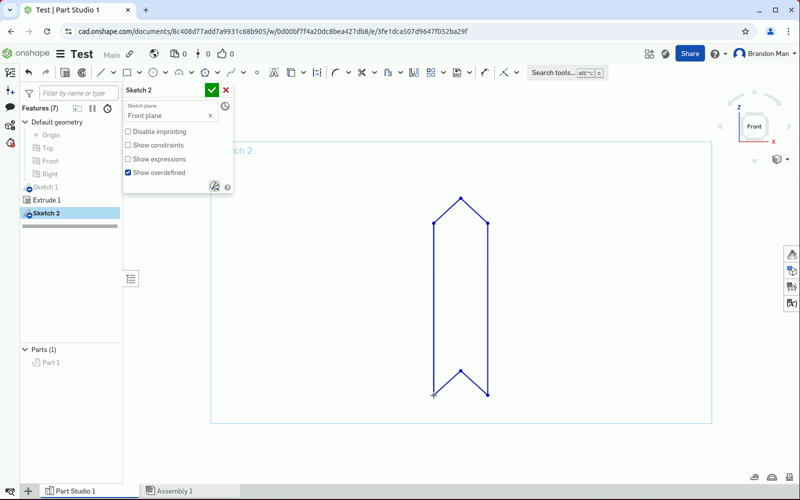
key_down(shift)
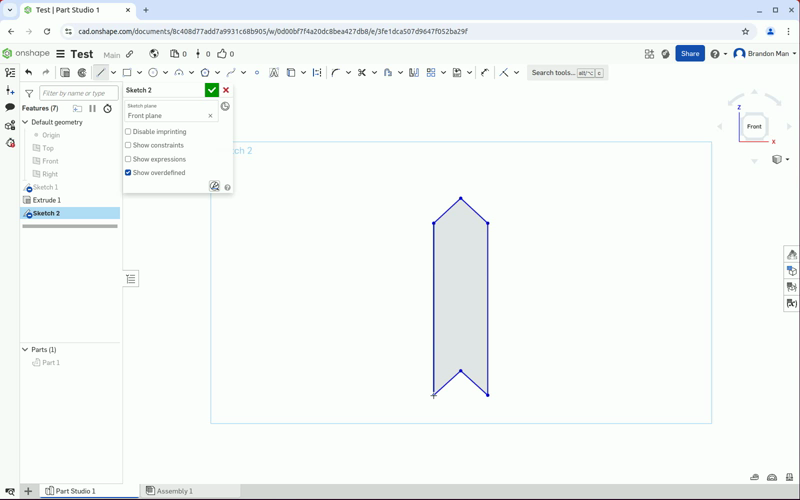
mouse_move(440, 362)
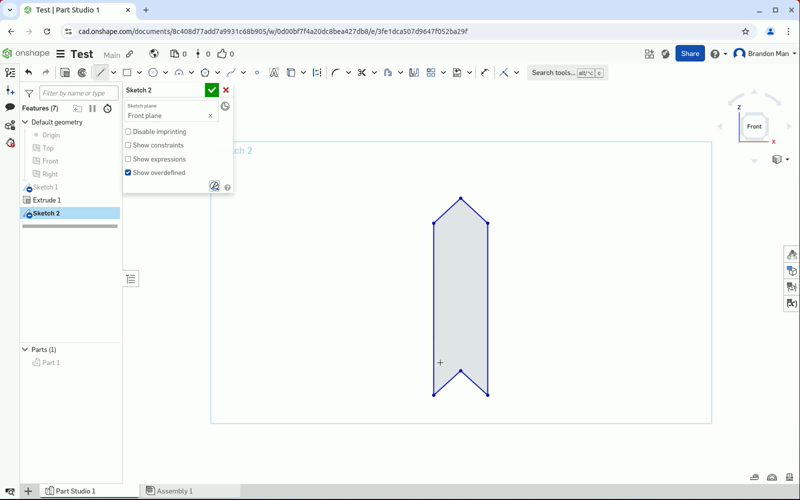
click(440, 362)
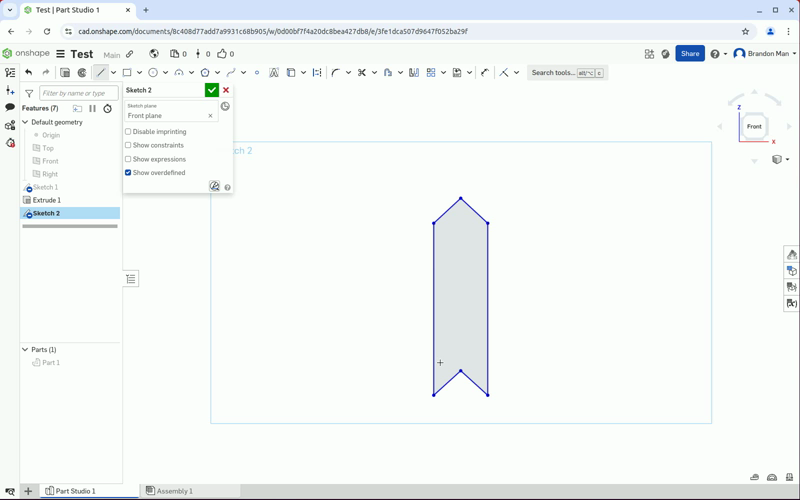
key_up(shift)
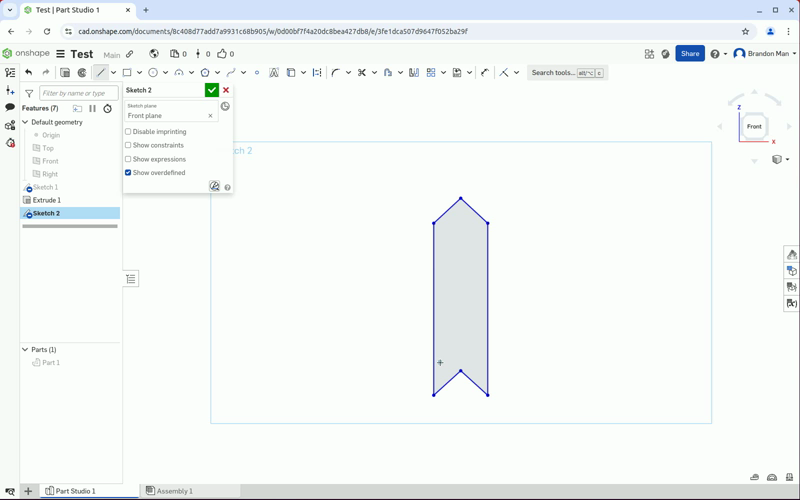
key_down(shift)
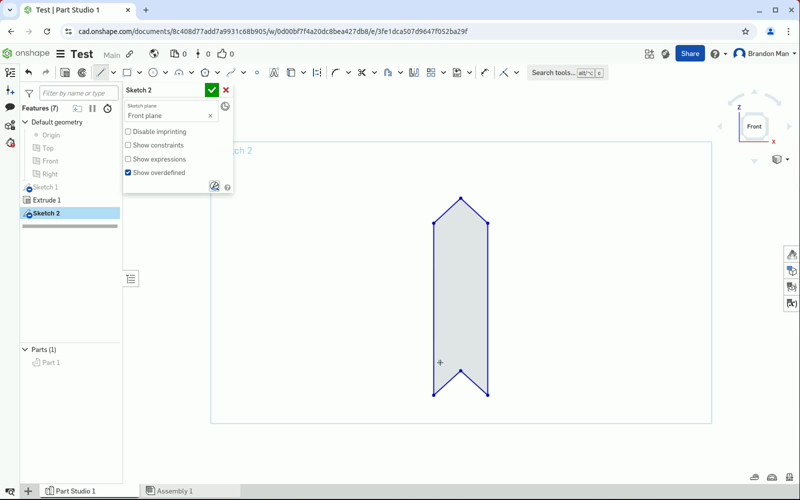
mouse_move(470, 362)
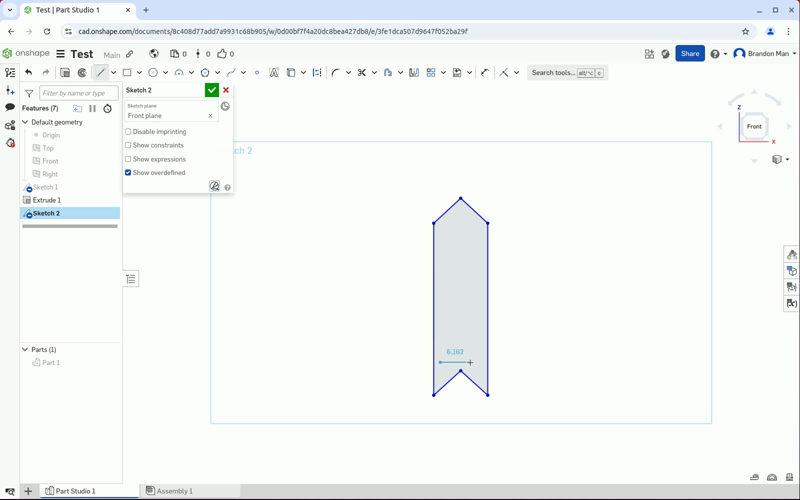
mouse_move(460, 345)
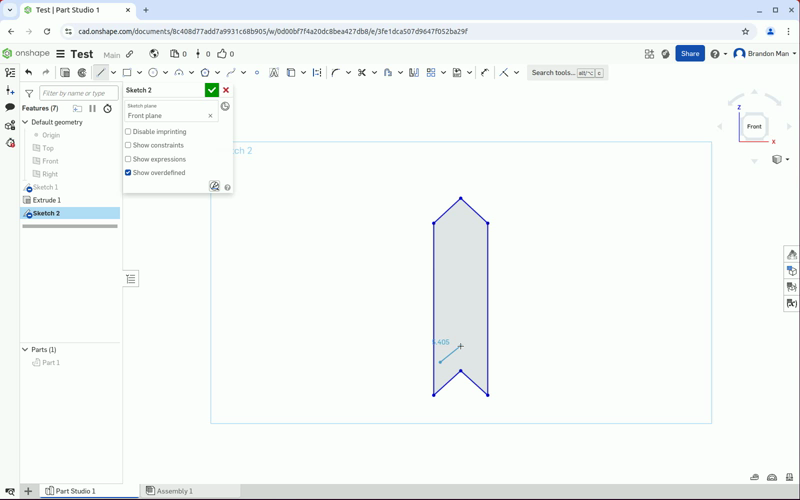
click(460, 345)
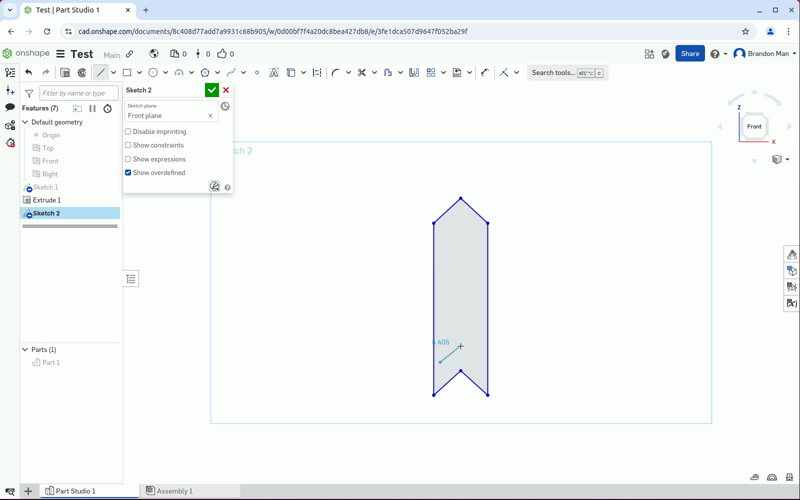
key_up(shift)
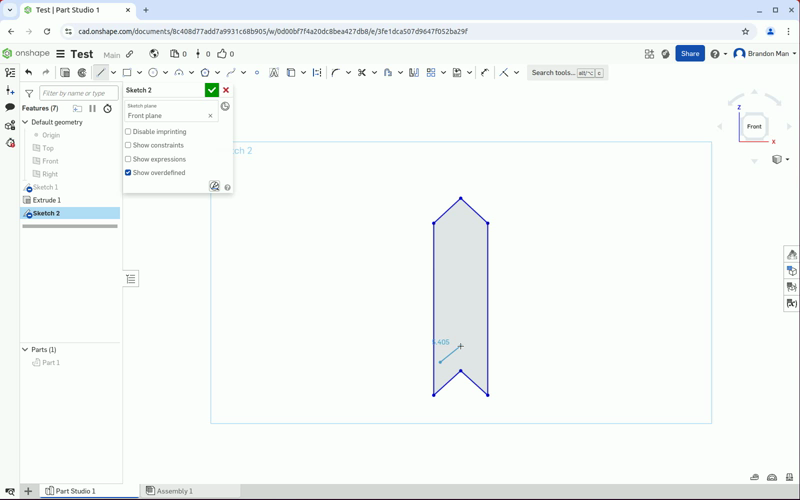
key_down(shift)
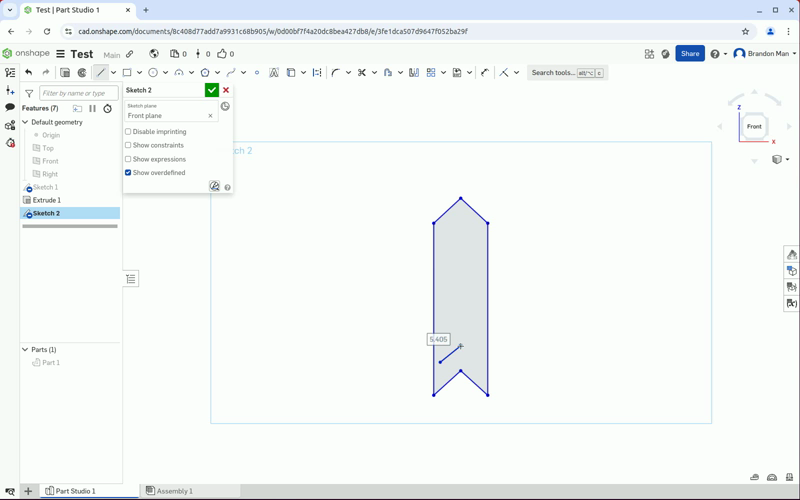
mouse_move(490, 345)
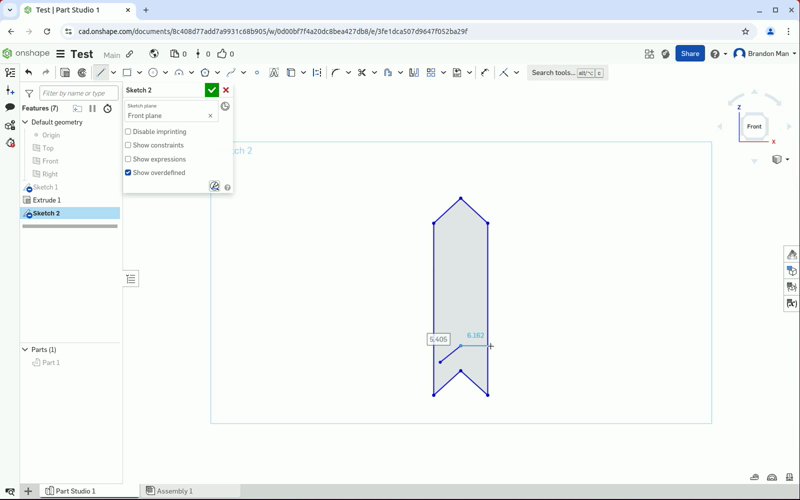
mouse_move(479, 362)
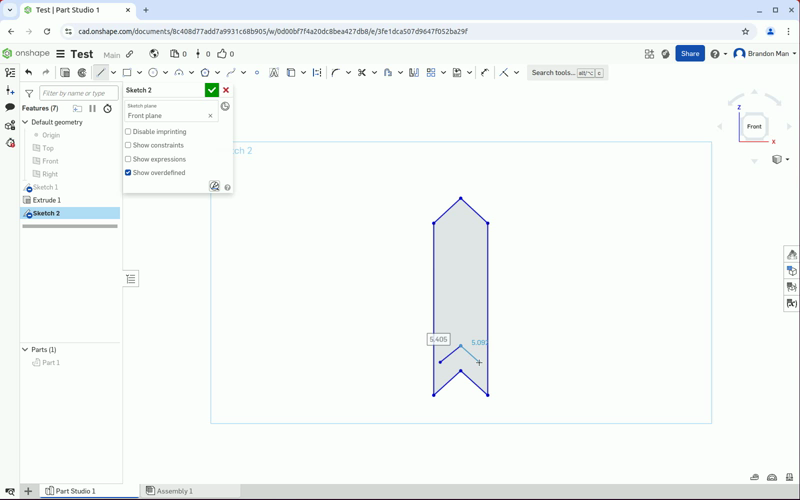
click(479, 362)
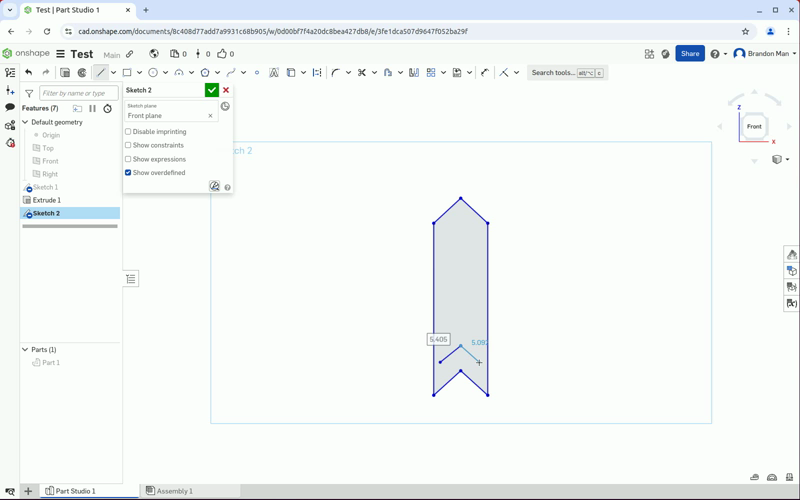
key_up(shift)
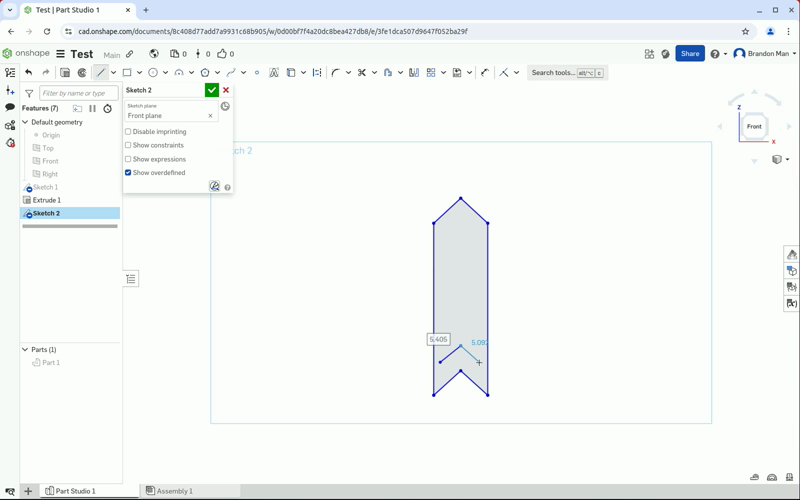
key_down(shift)
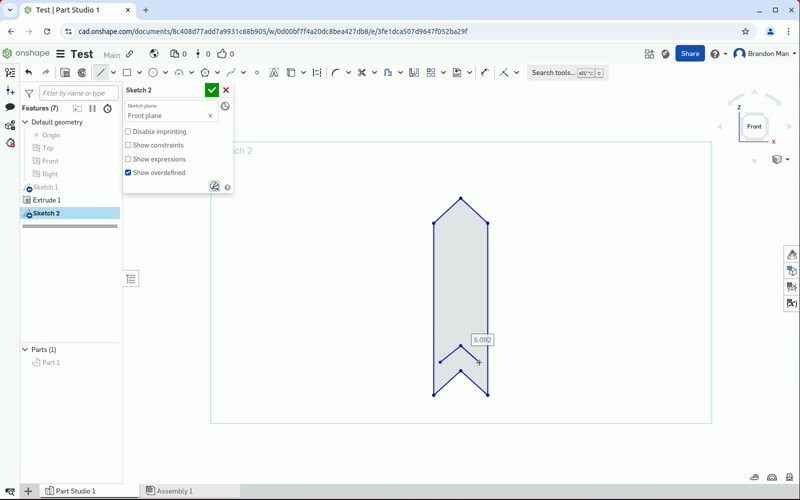
mouse_move(509, 362)
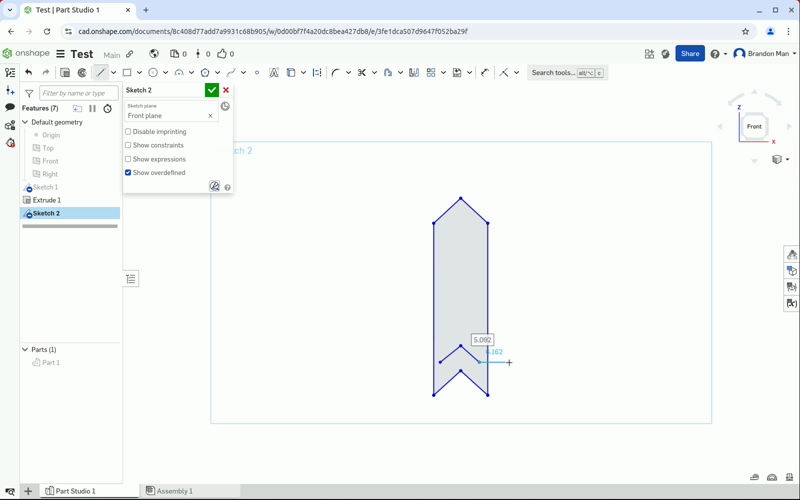
mouse_move(479, 337)
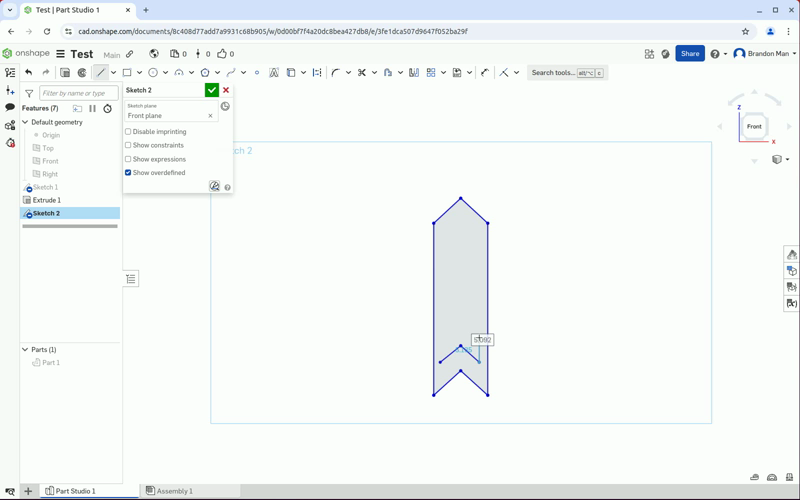
click(479, 337)
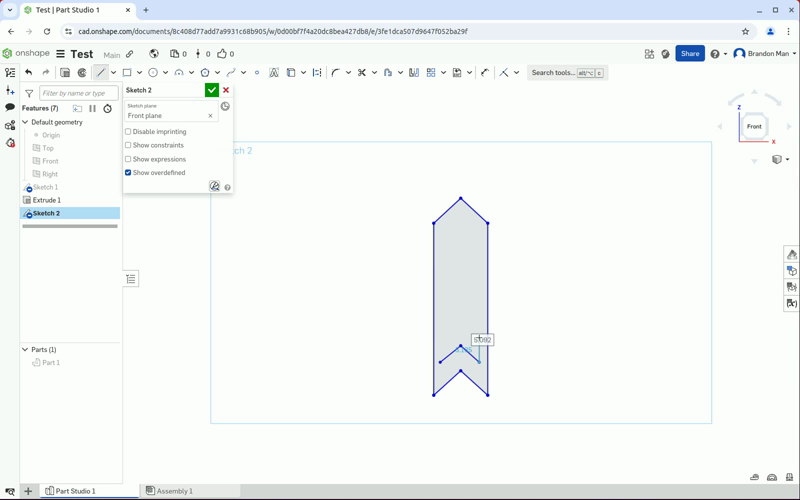
key_up(shift)
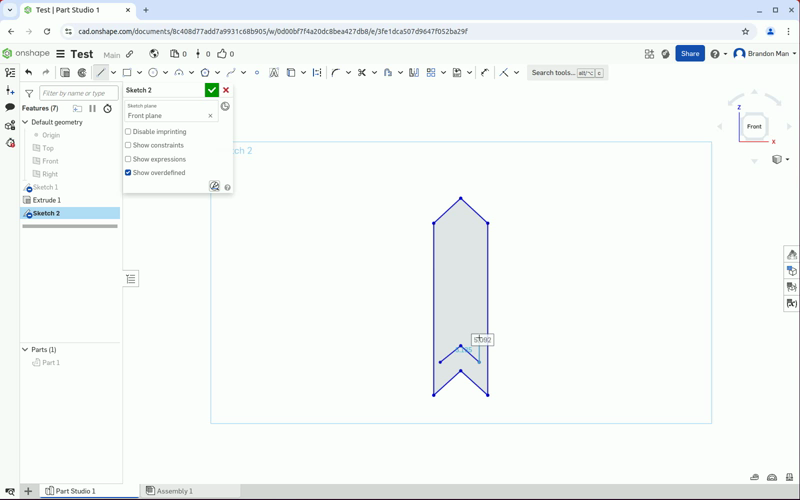
key_down(shift)
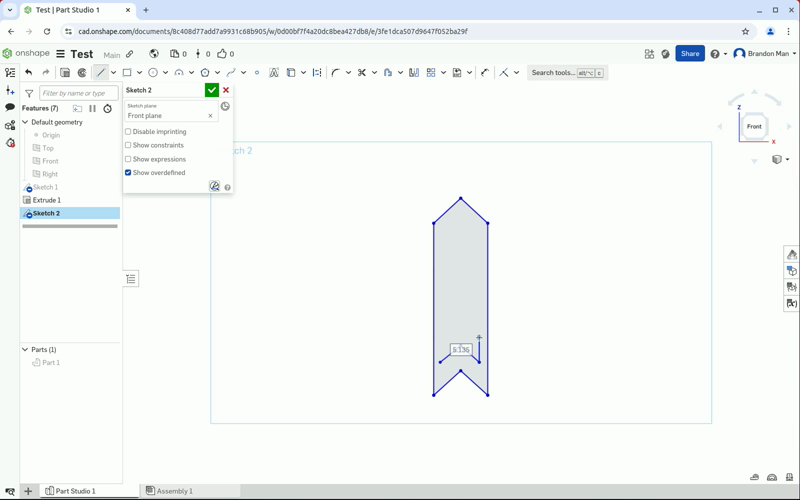
mouse_move(509, 337)
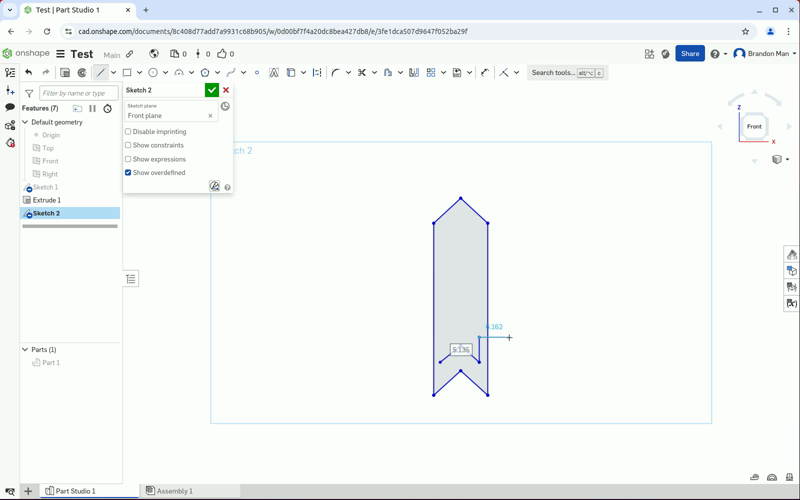
mouse_move(460, 322)
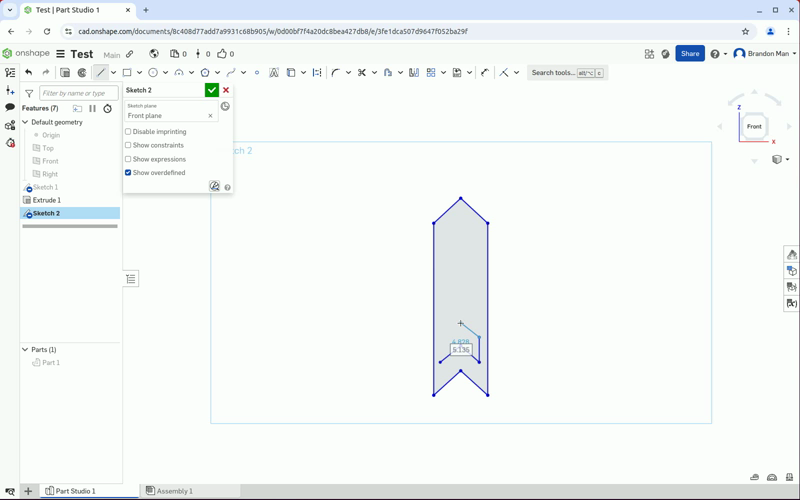
click(460, 322)
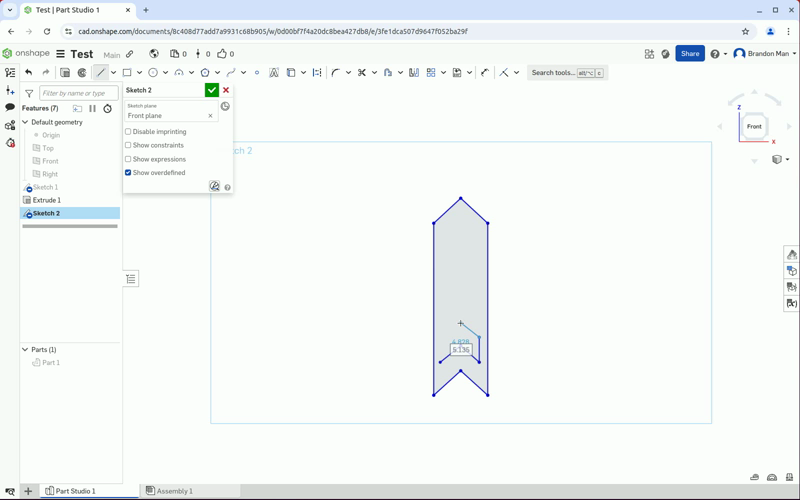
key_up(shift)
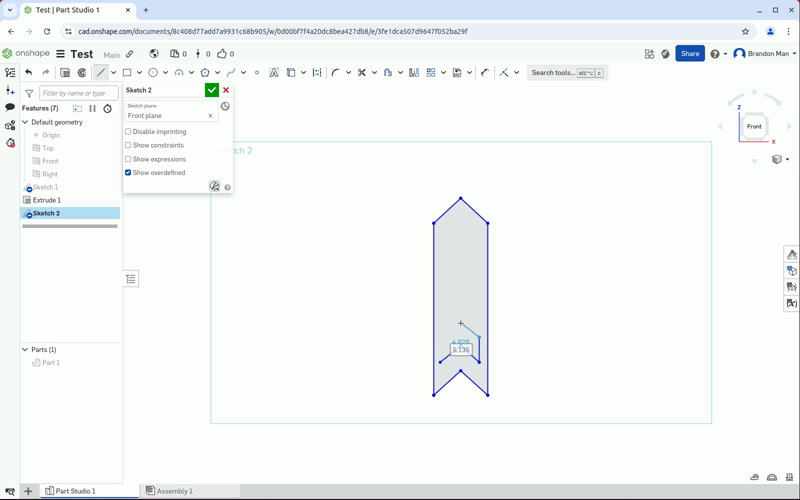
key_down(shift)
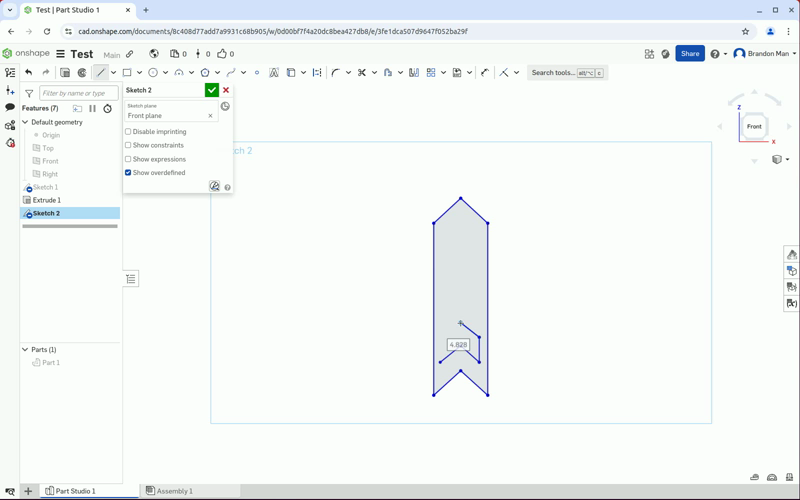
mouse_move(490, 322)
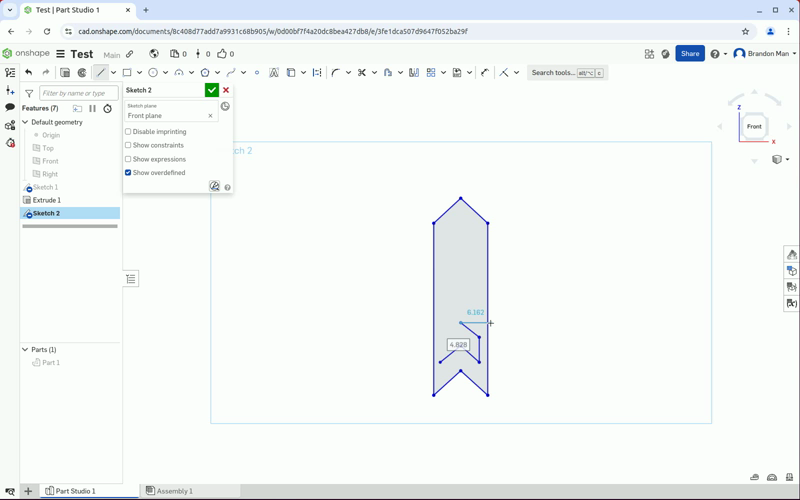
mouse_move(440, 337)
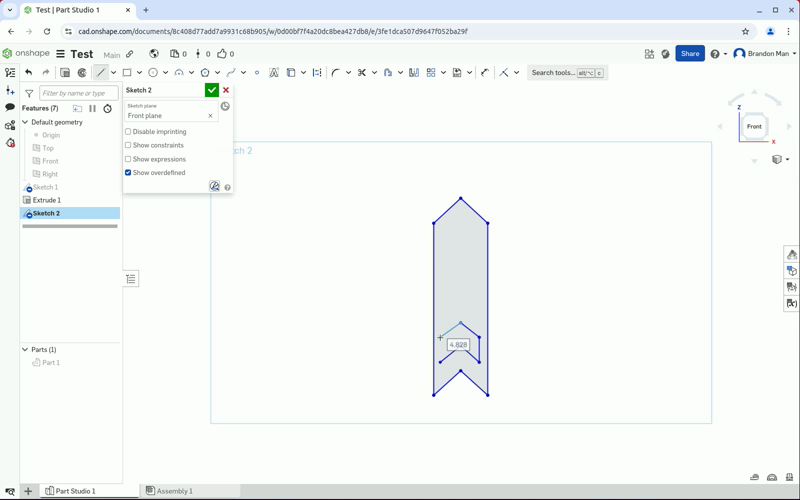
click(440, 337)
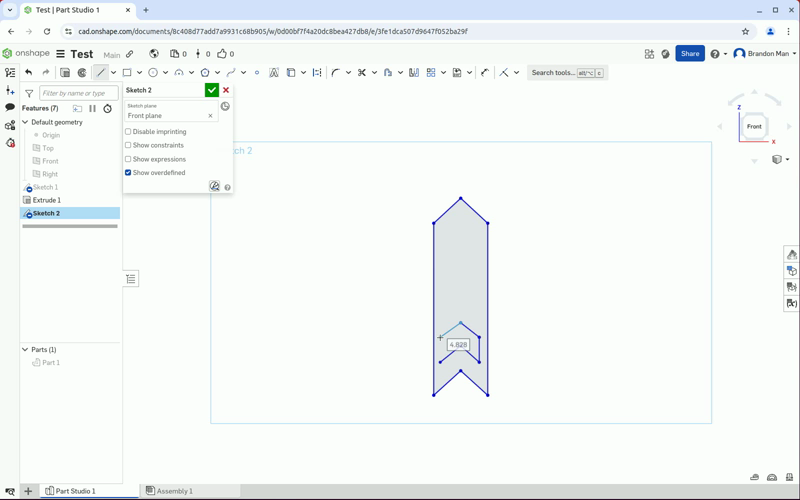
key_up(shift)
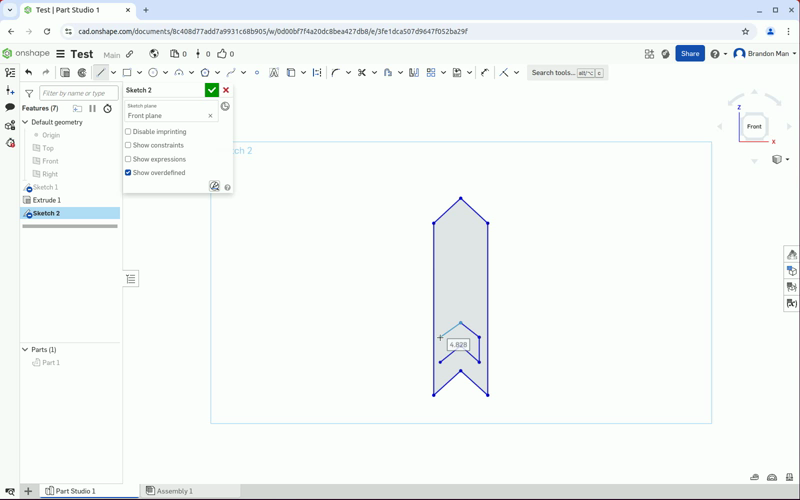
mouse_move(470, 337)
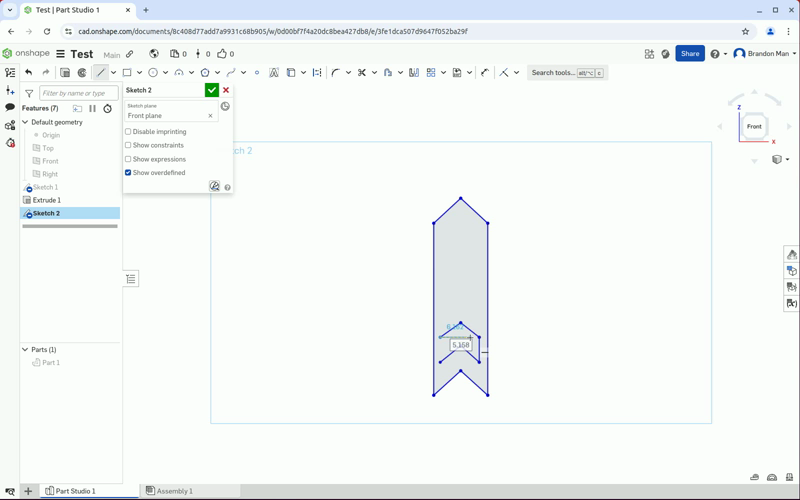
key_down(shift)
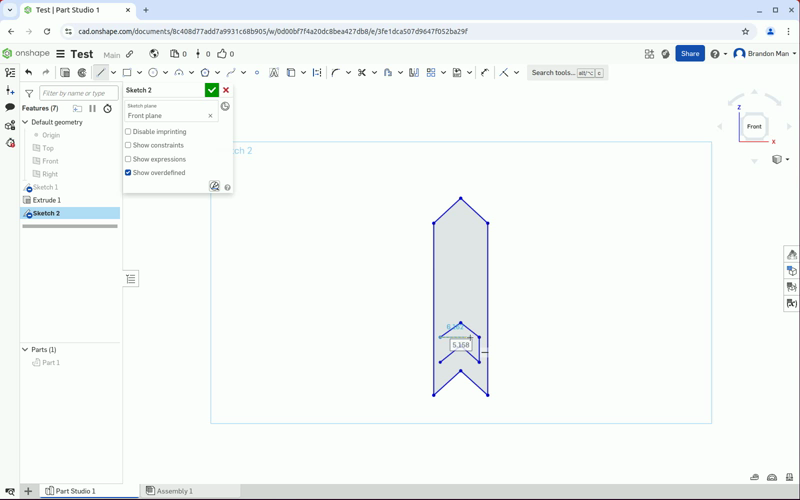
mouse_move(440, 362)
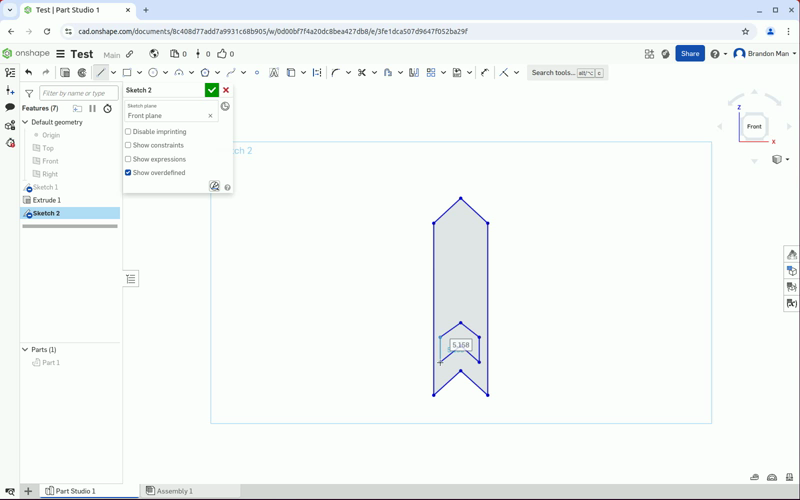
key_up(shift)
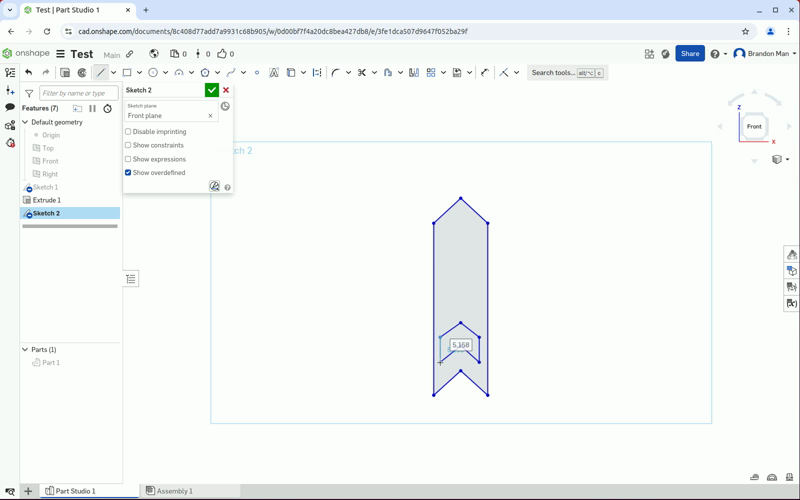
click(440, 362)
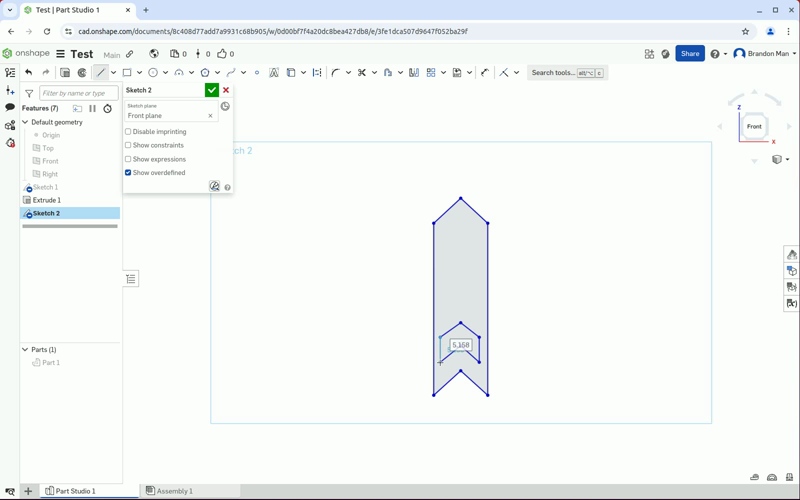
key(esc)
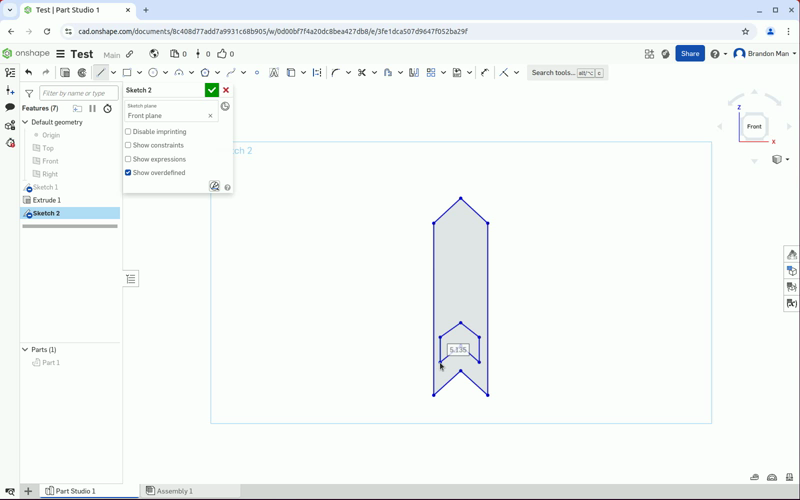
key(l)
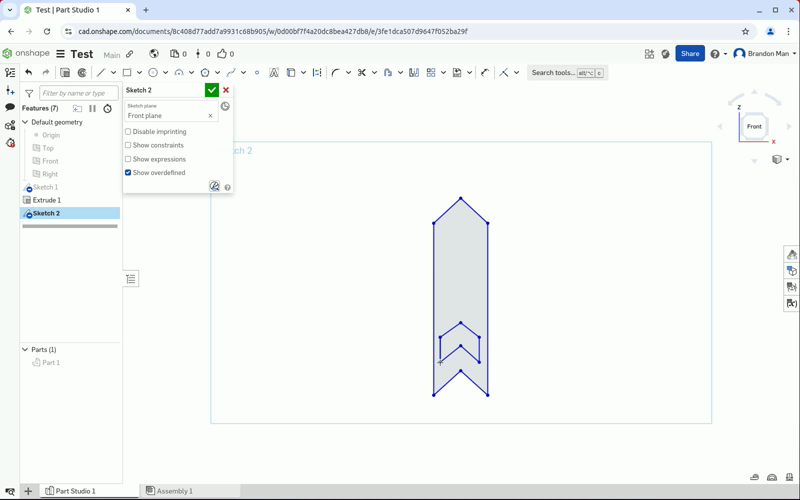
key_down(shift)
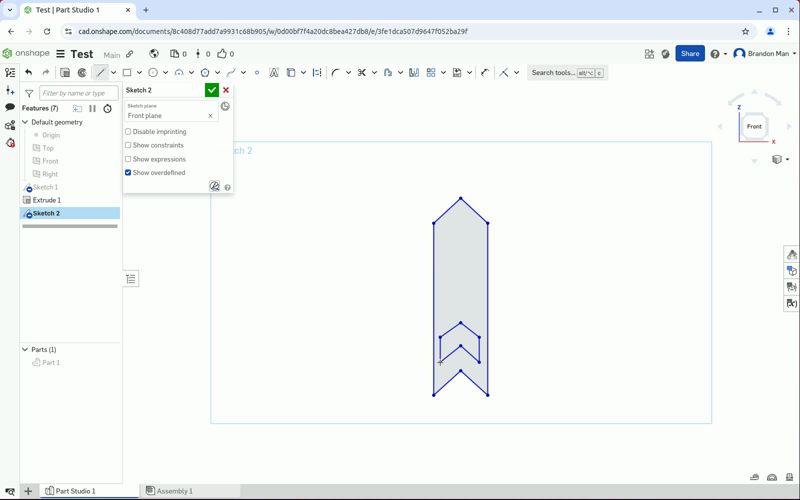
mouse_move(440, 312)
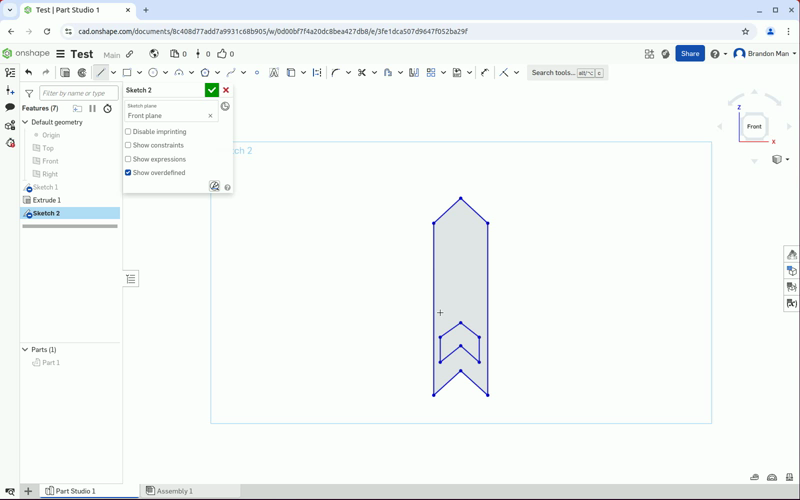
click(440, 312)
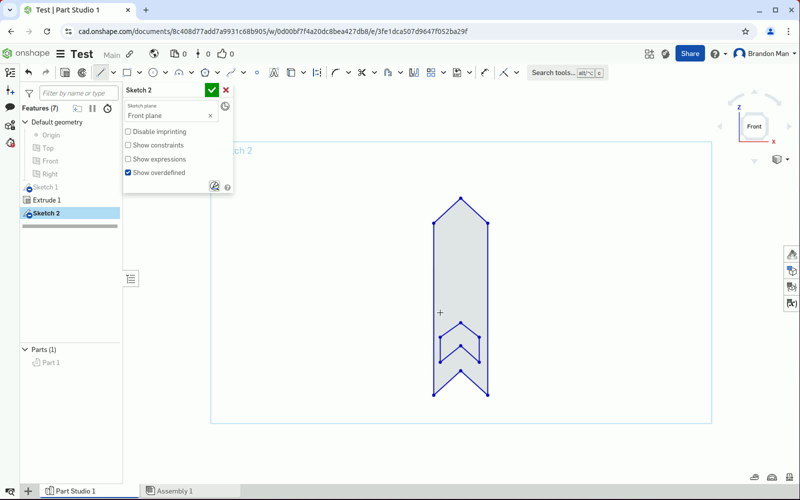
key_up(shift)
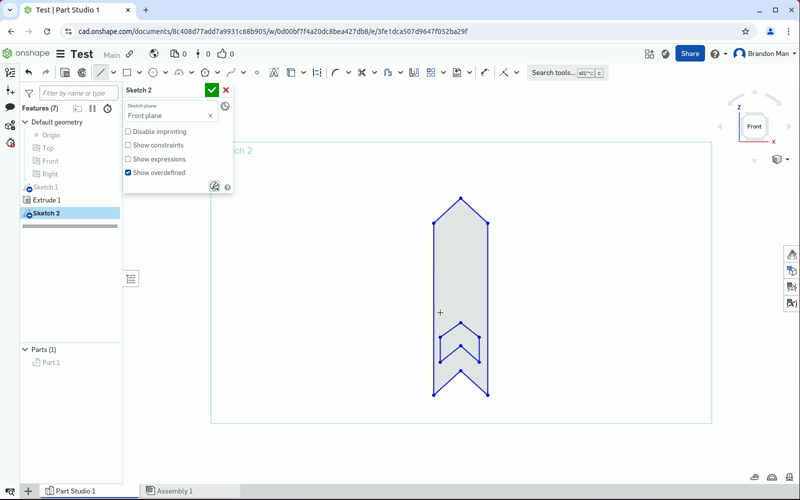
key_down(shift)
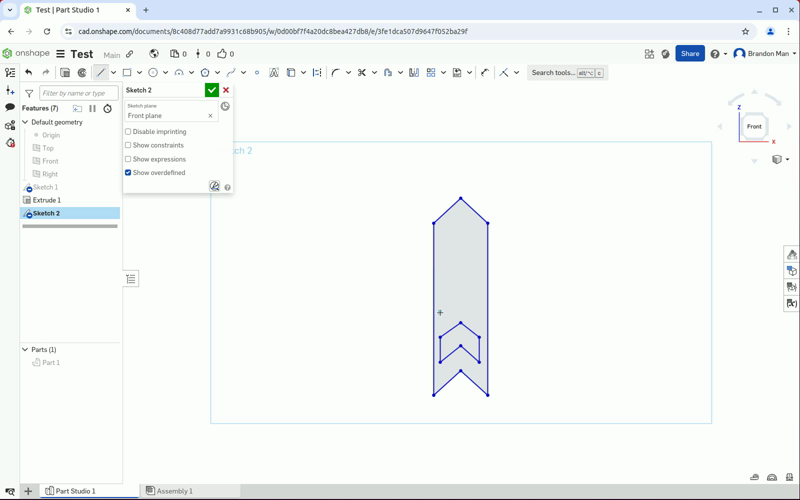
mouse_move(470, 312)
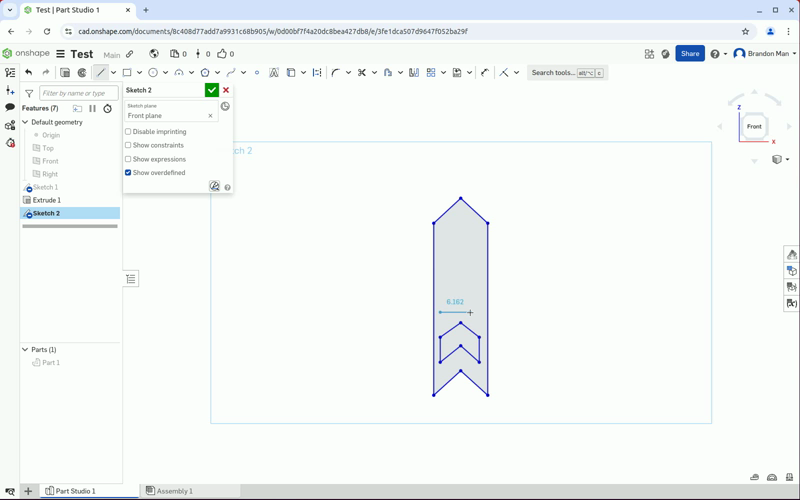
mouse_move(460, 297)
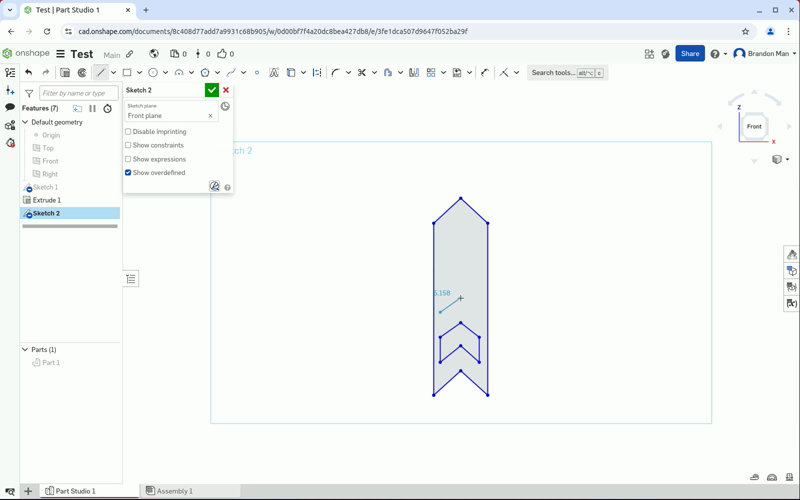
click(460, 297)
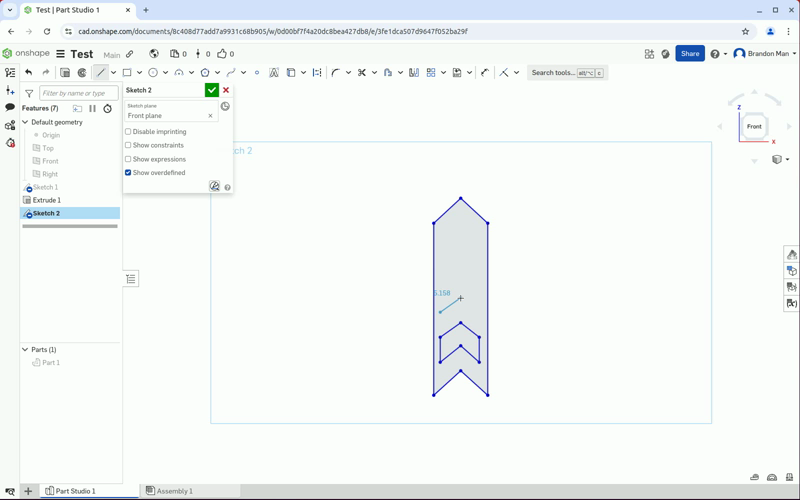
key_up(shift)
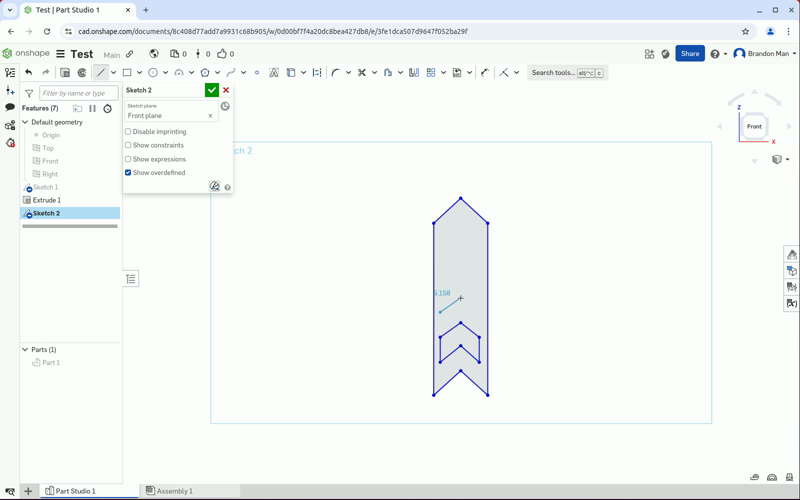
key_down(shift)
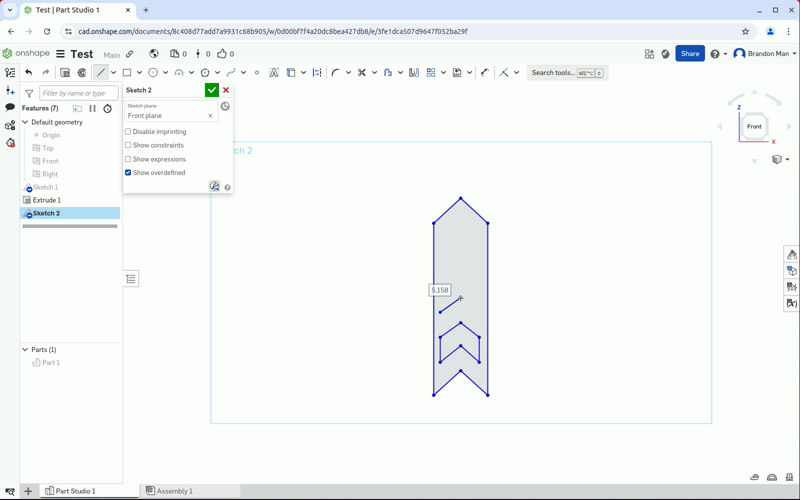
mouse_move(490, 297)
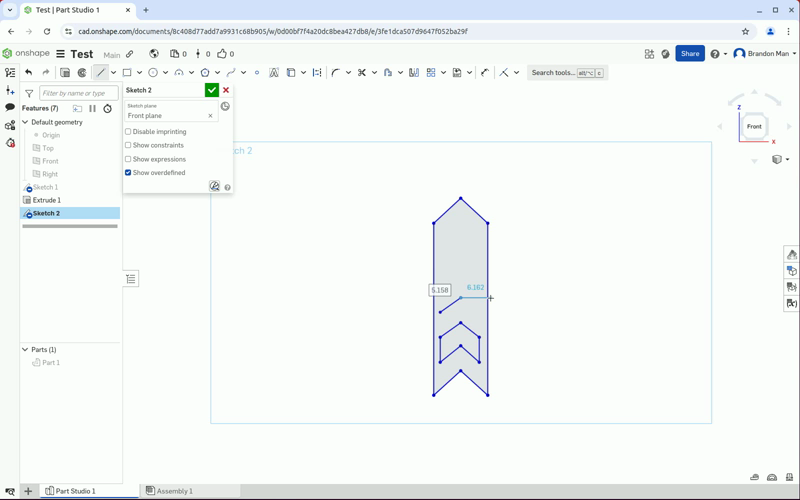
mouse_move(479, 312)
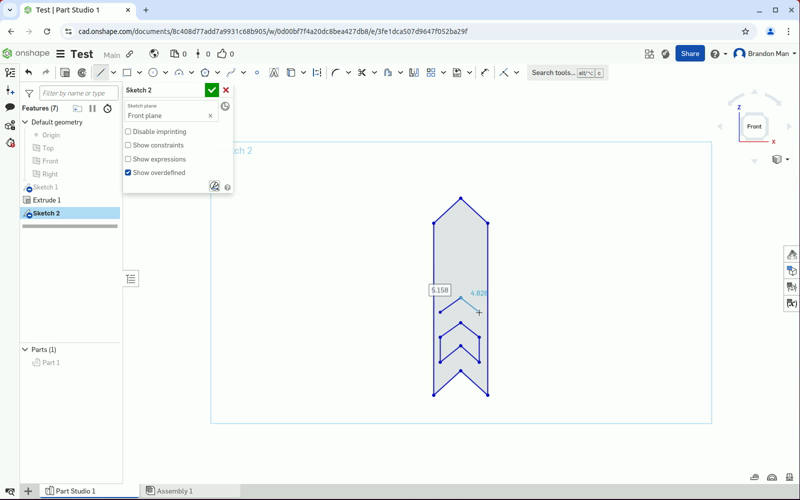
click(479, 312)
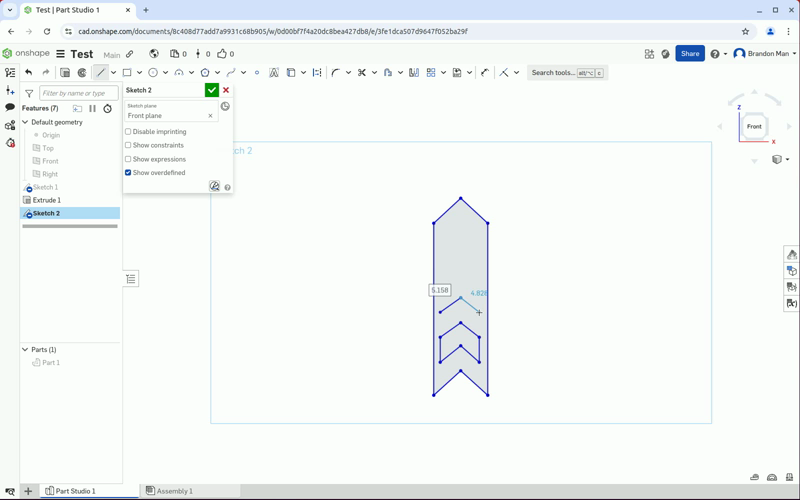
key_up(shift)
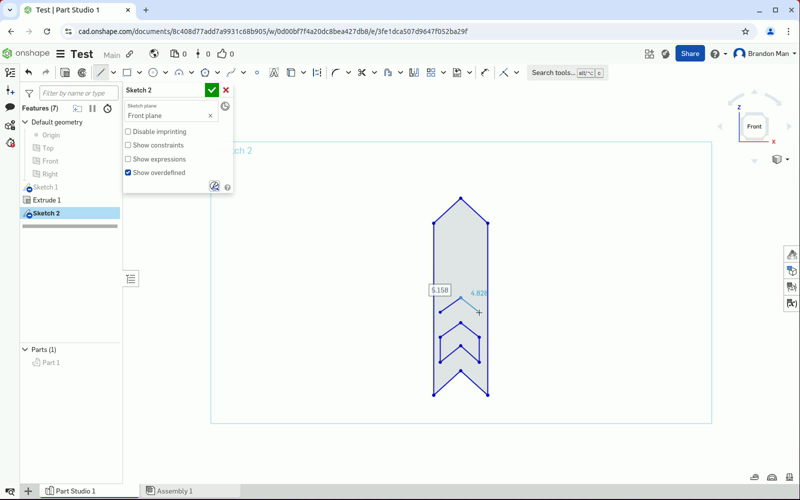
key_down(shift)
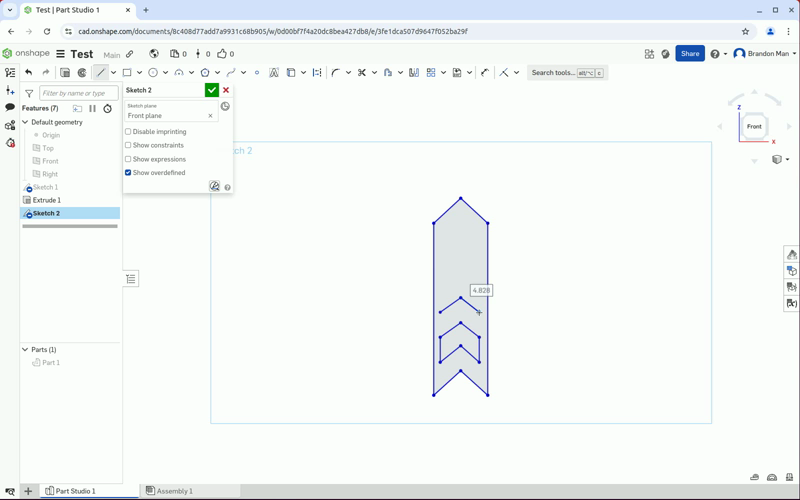
mouse_move(509, 312)
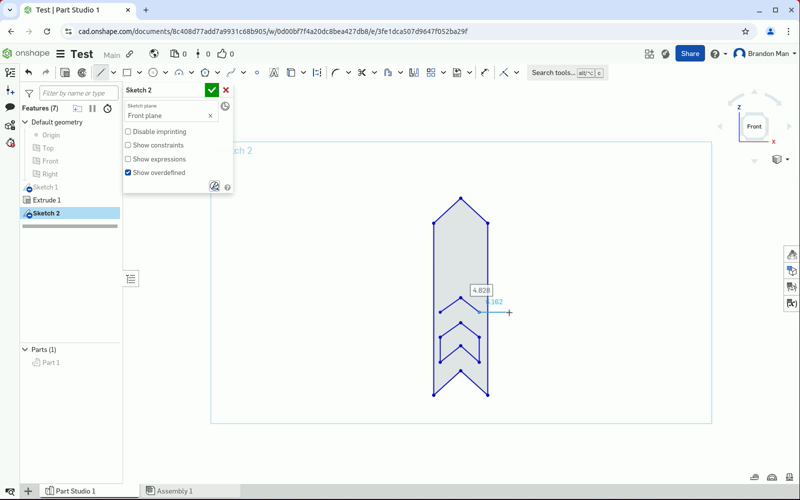
mouse_move(479, 287)
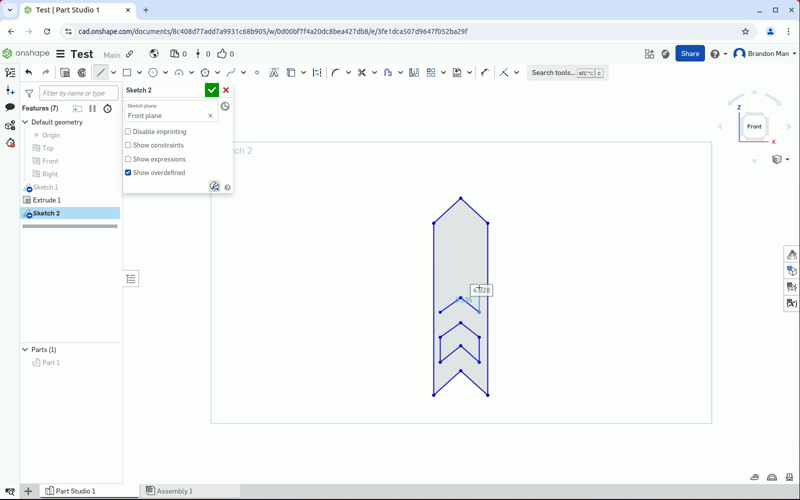
click(479, 287)
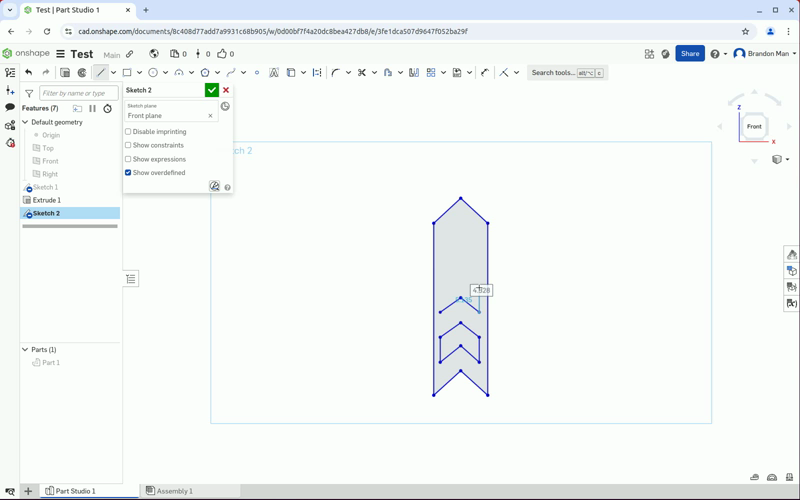
key_up(shift)
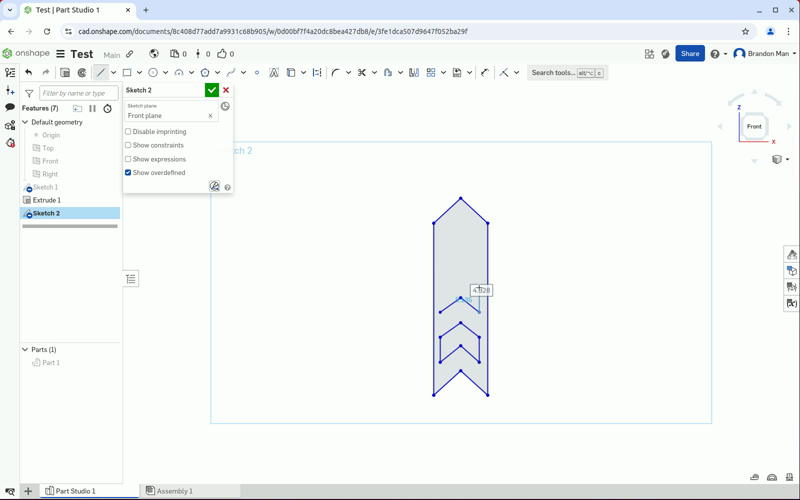
key_down(shift)
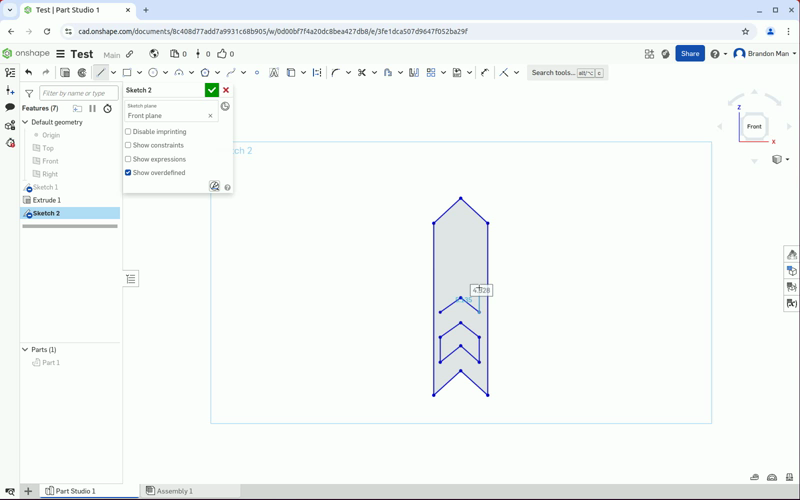
mouse_move(509, 287)
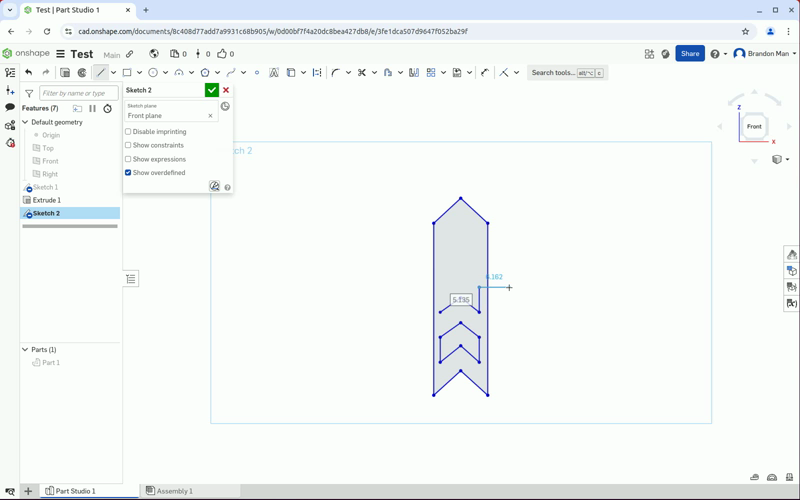
mouse_move(460, 273)
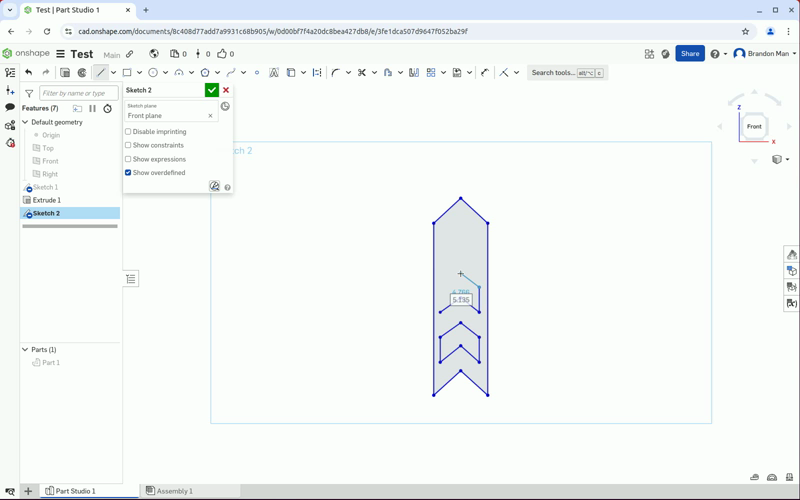
click(460, 273)
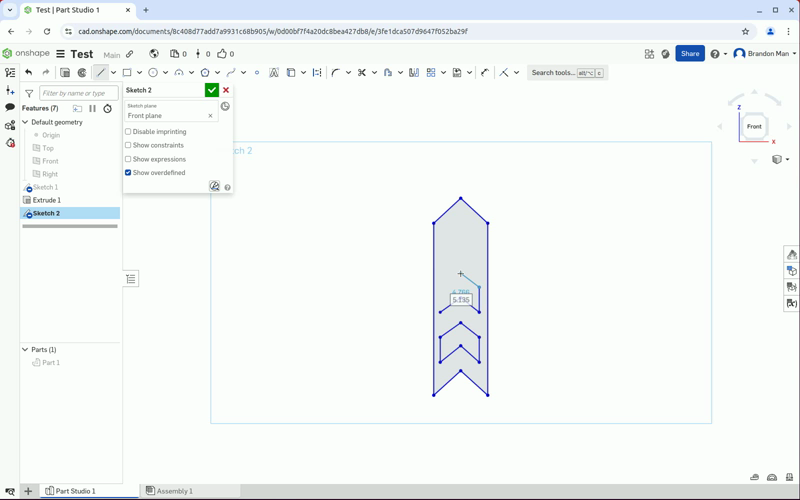
key_up(shift)
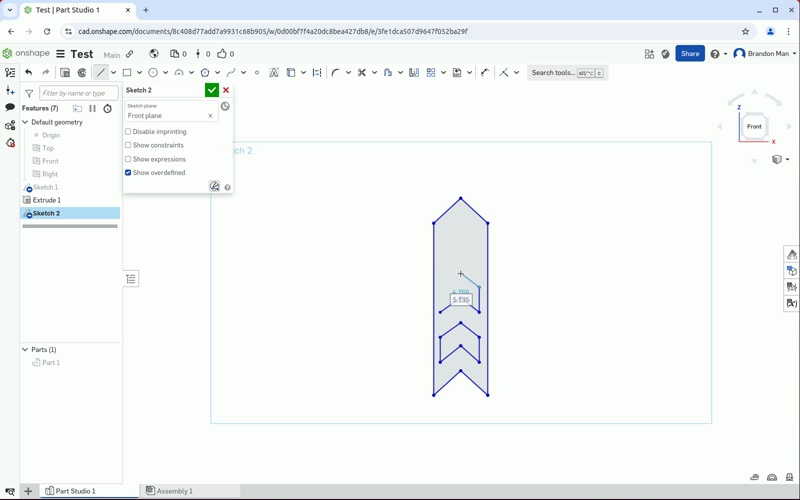
key_down(shift)
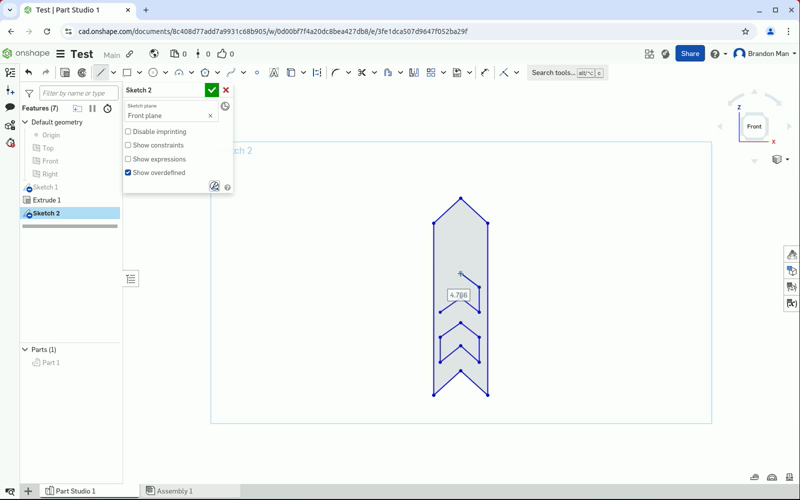
mouse_move(490, 273)
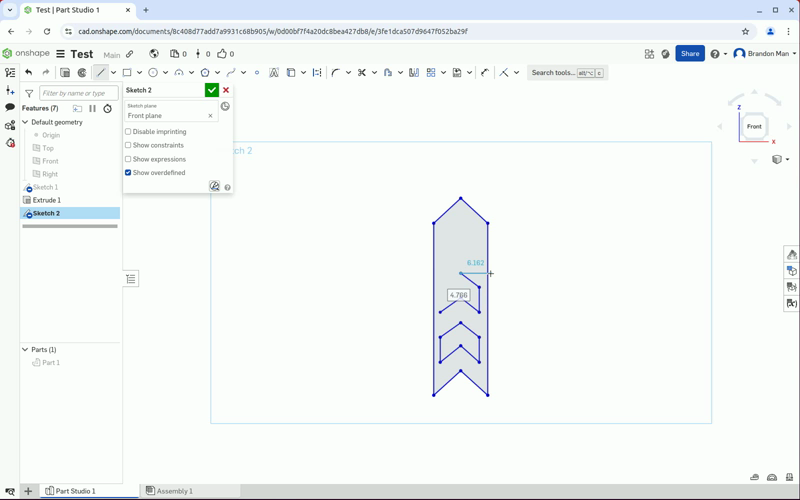
mouse_move(440, 287)
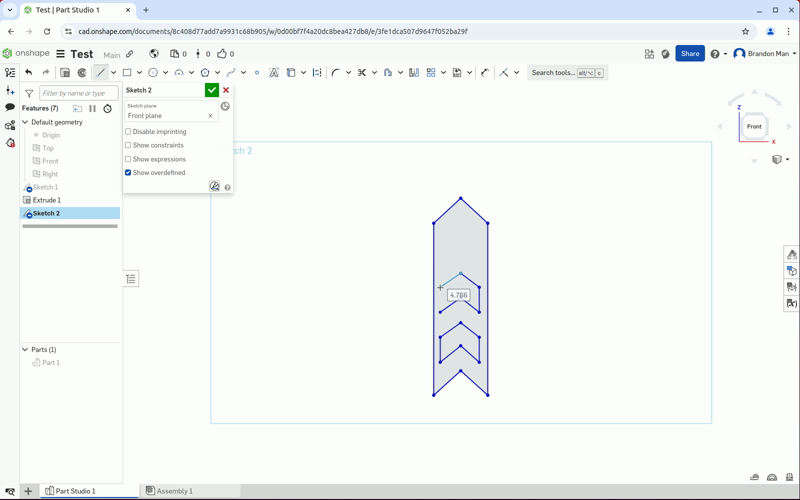
click(440, 287)
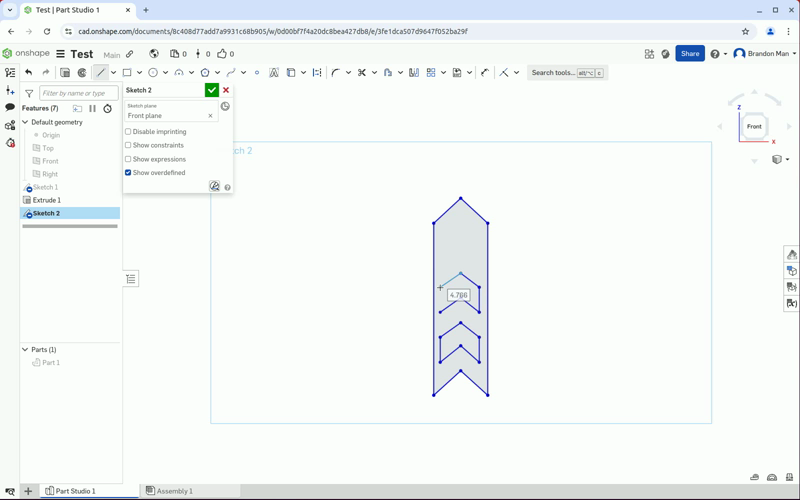
key_up(shift)
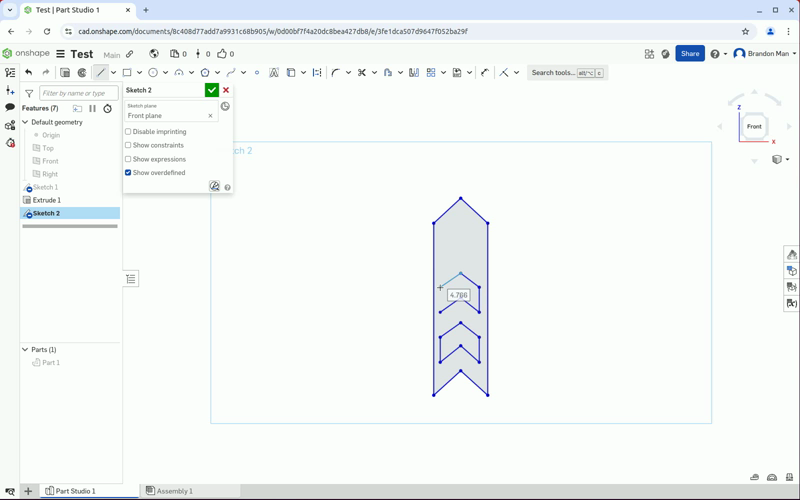
mouse_move(470, 287)
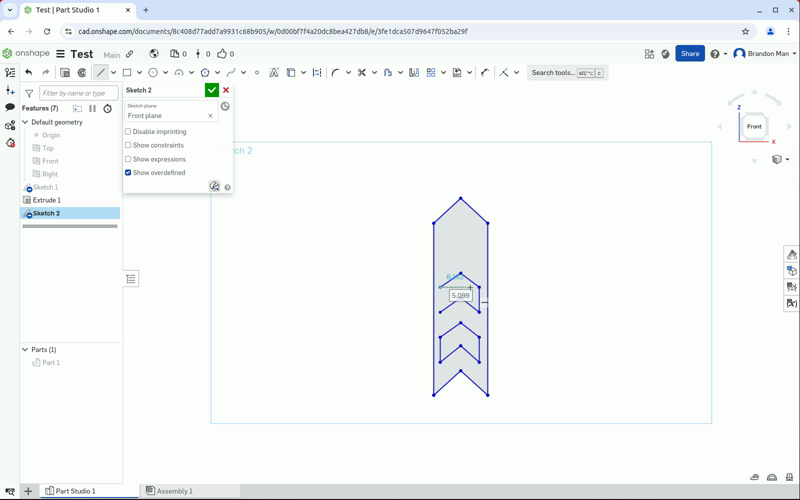
key_down(shift)
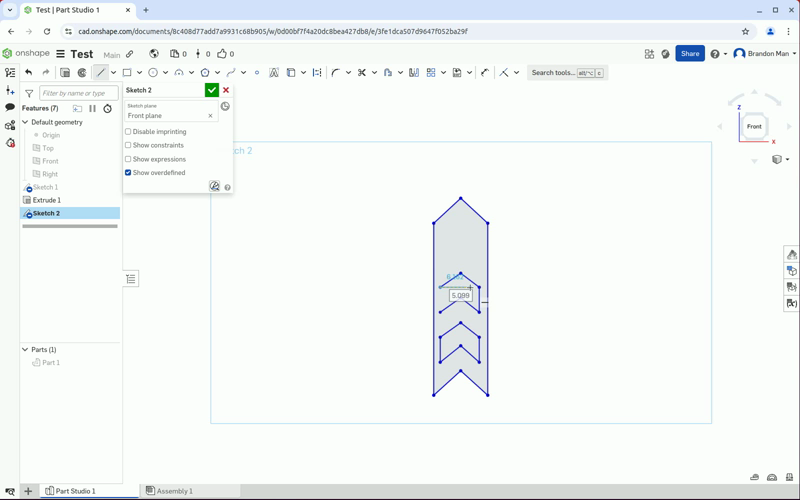
mouse_move(440, 312)
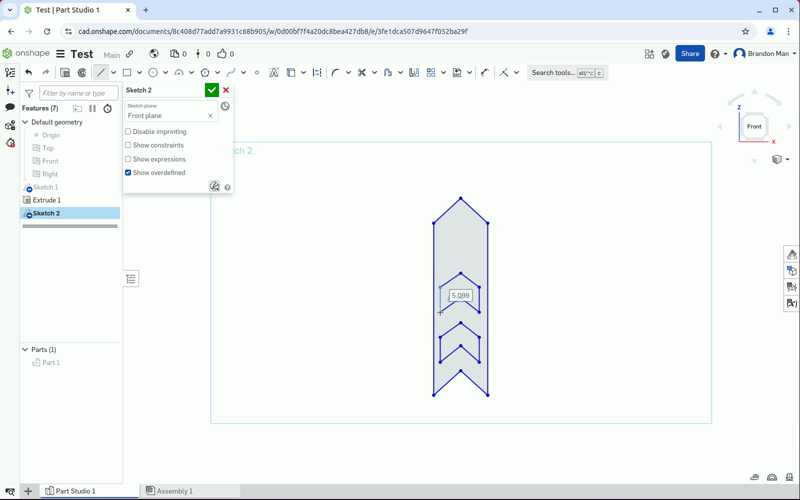
key_up(shift)
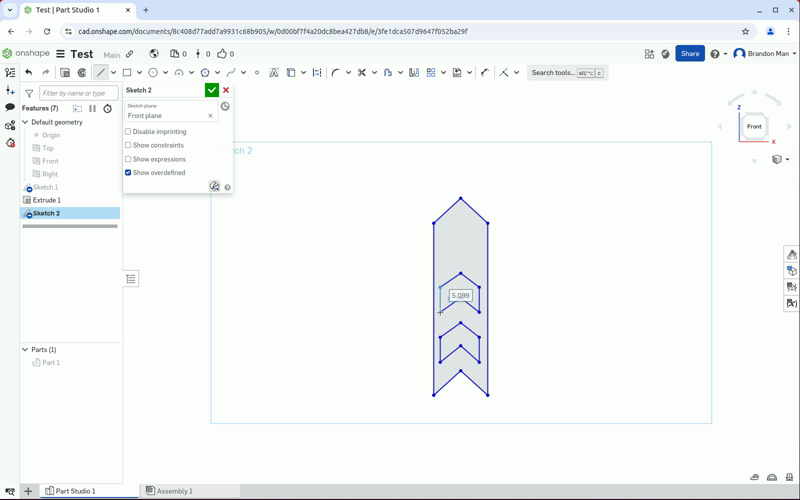
click(440, 312)
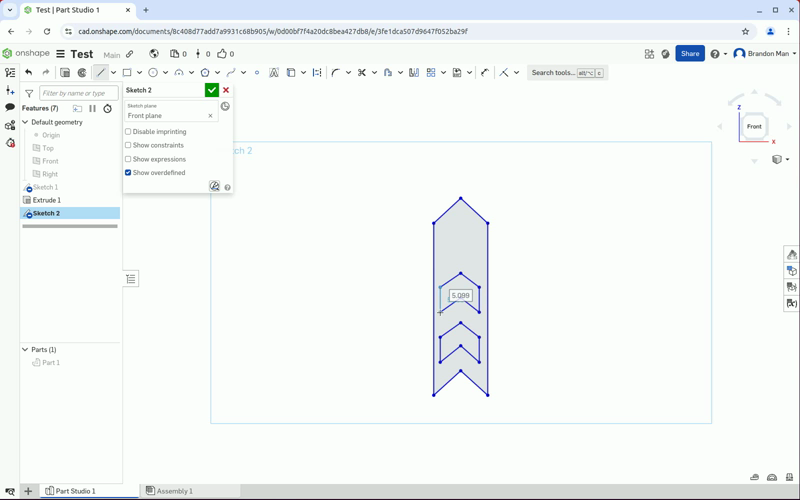
key(esc)
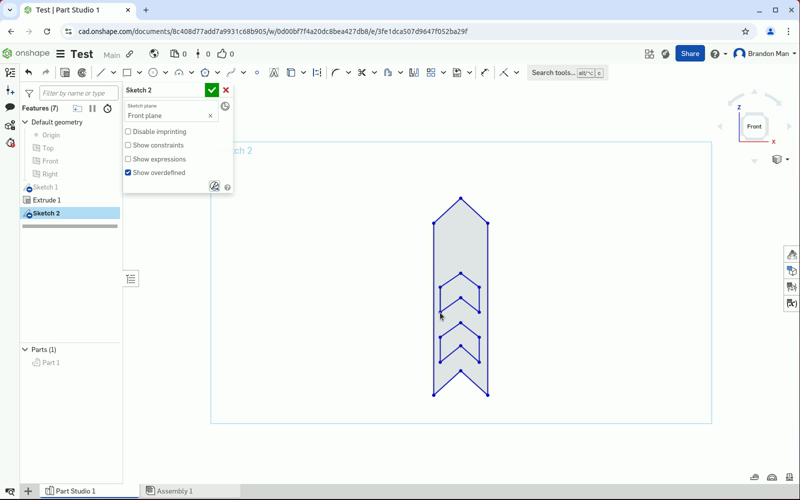
key(l)
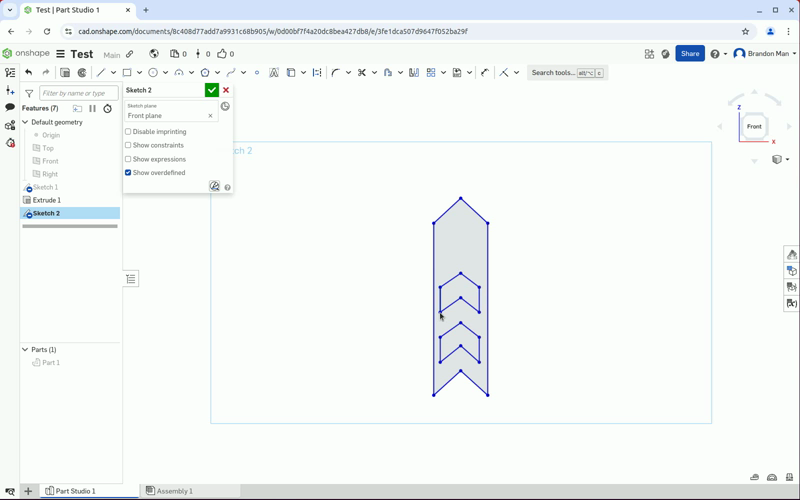
key_down(shift)
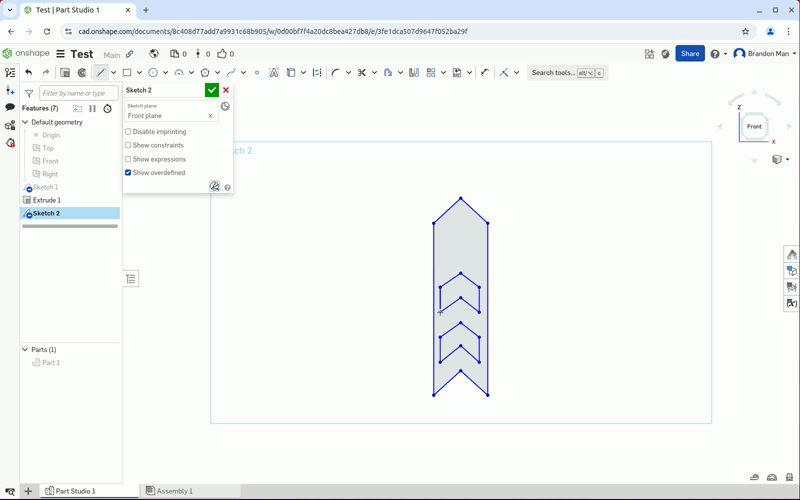
mouse_move(440, 262)
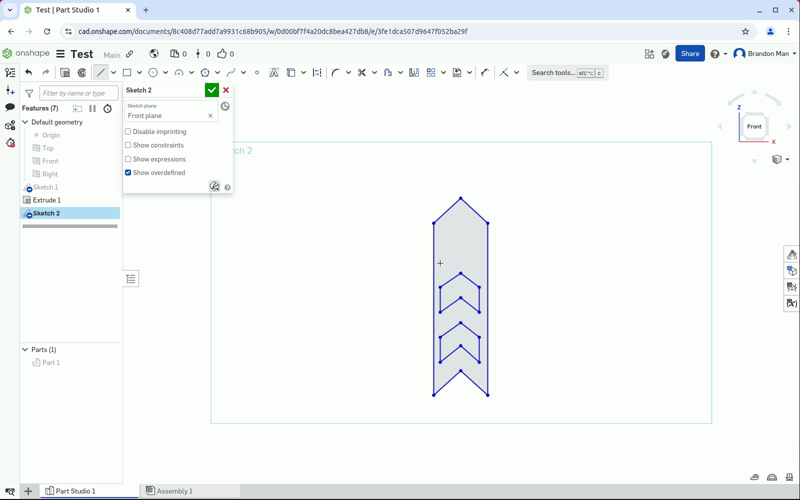
click(440, 262)
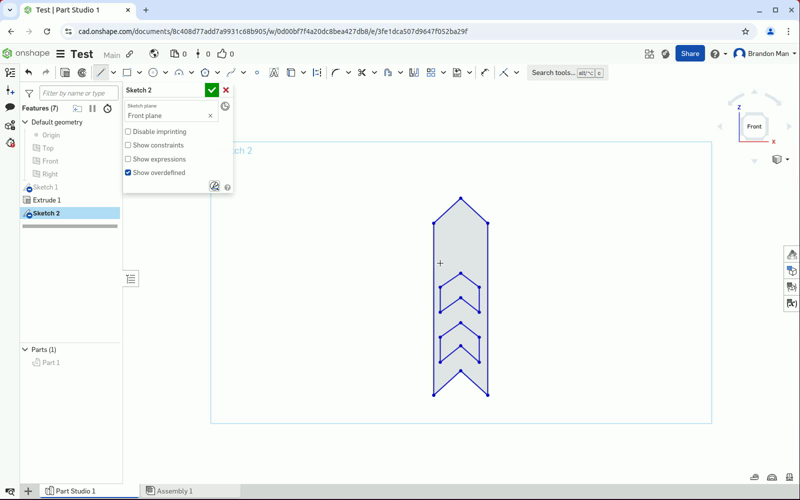
key_up(shift)
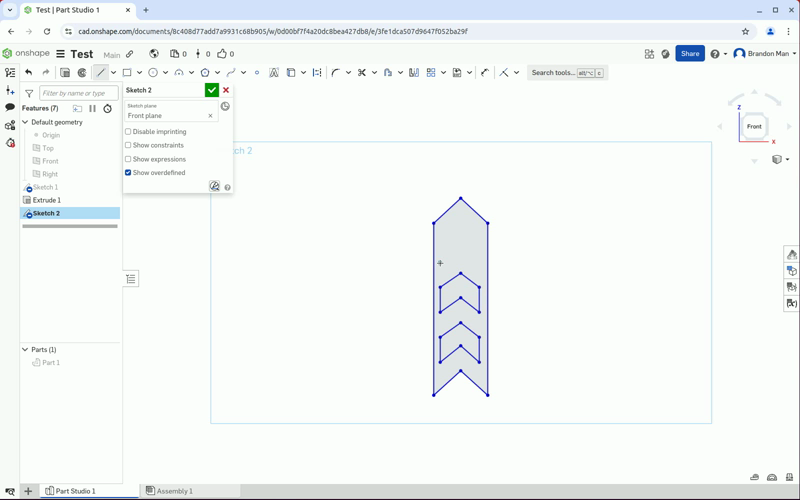
key_down(shift)
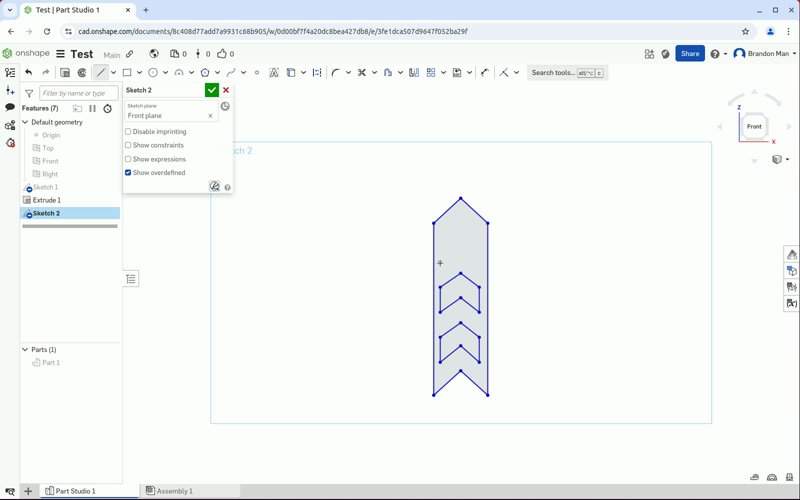
mouse_move(470, 262)
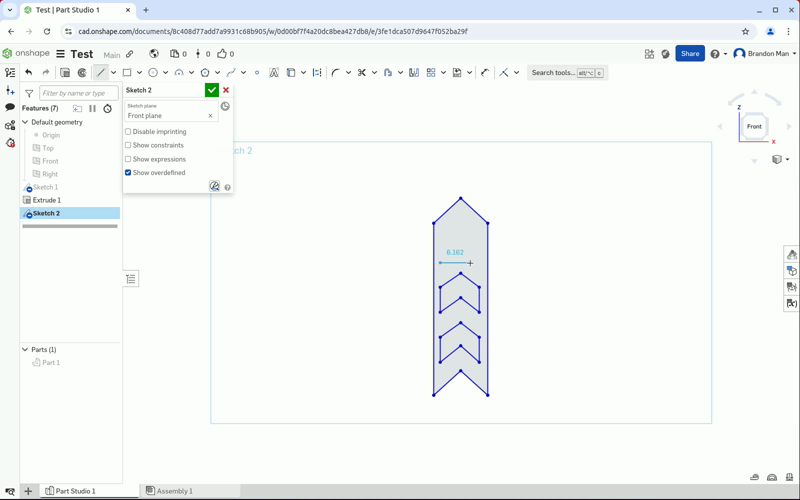
mouse_move(460, 248)
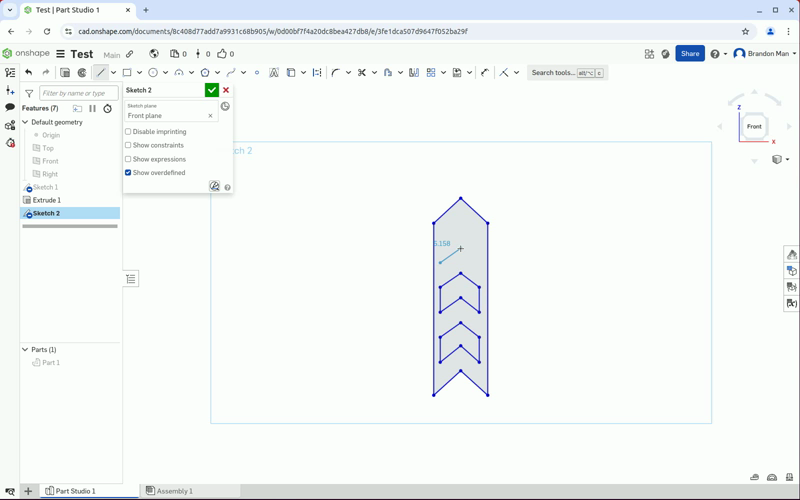
click(460, 248)
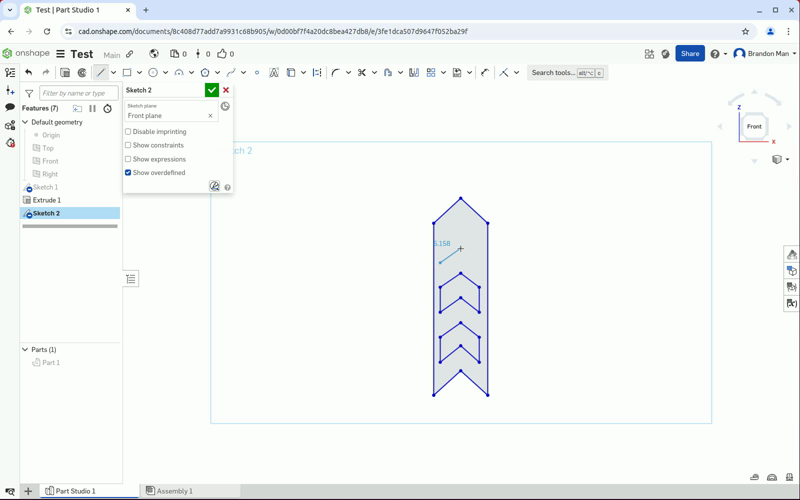
key_up(shift)
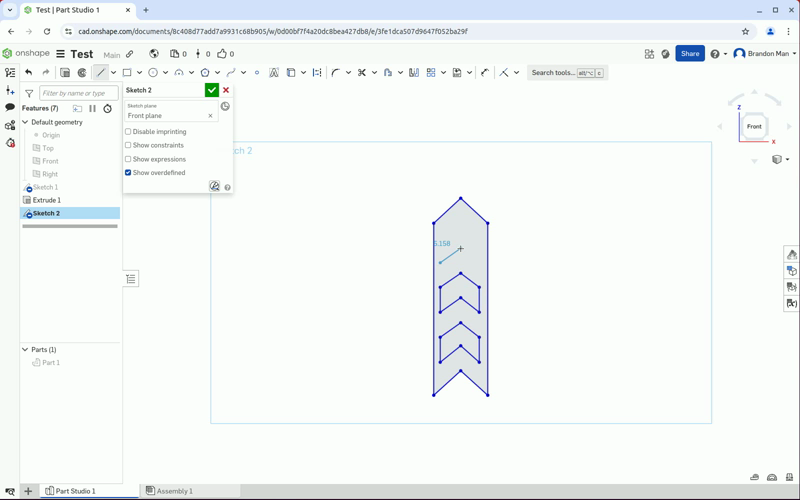
key_down(shift)
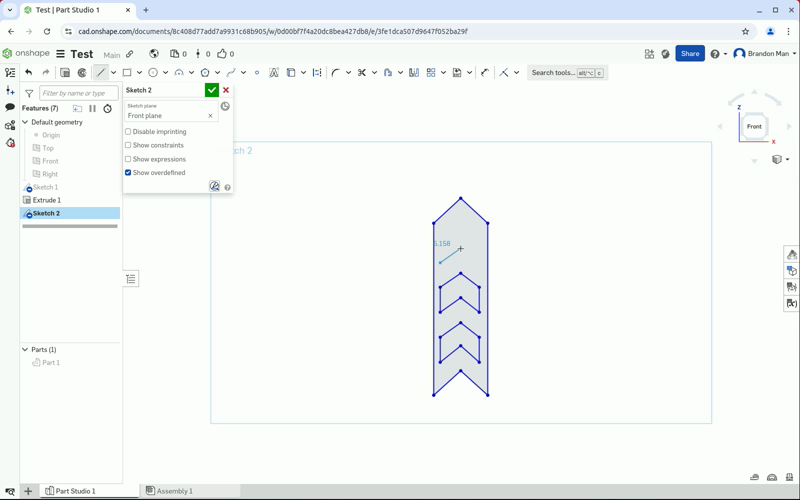
mouse_move(490, 248)
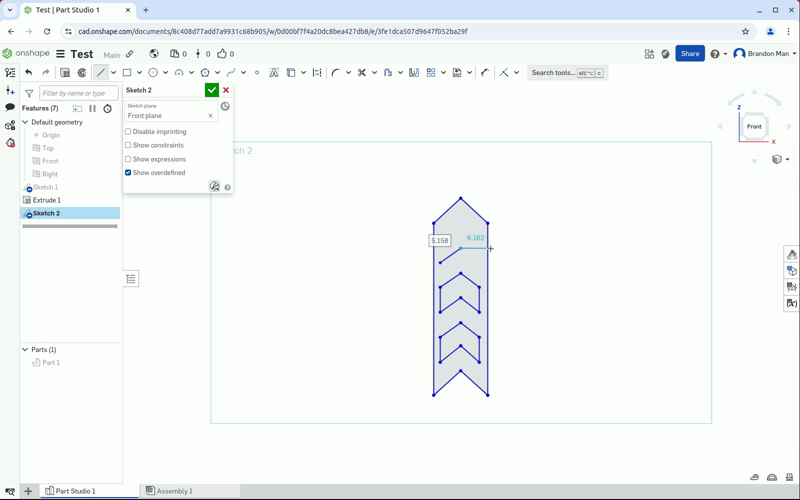
mouse_move(479, 262)
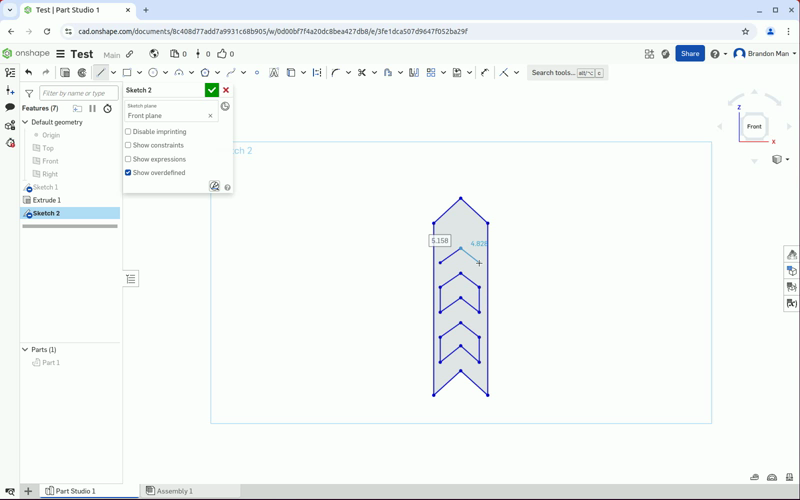
click(479, 262)
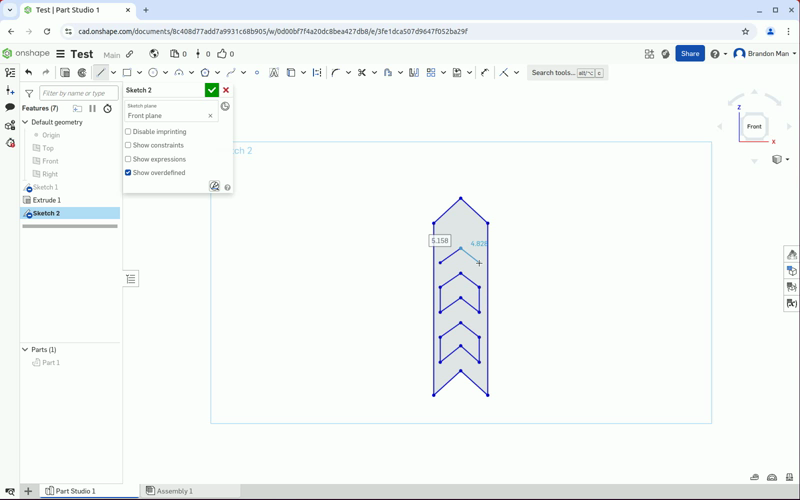
key_up(shift)
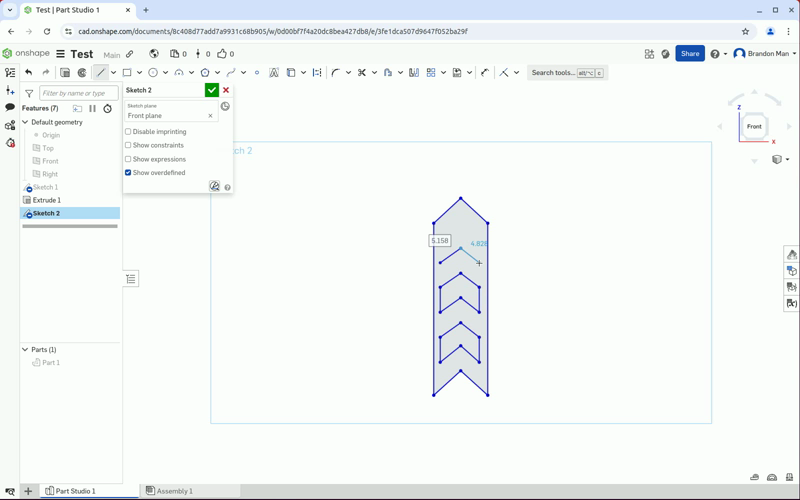
key_down(shift)
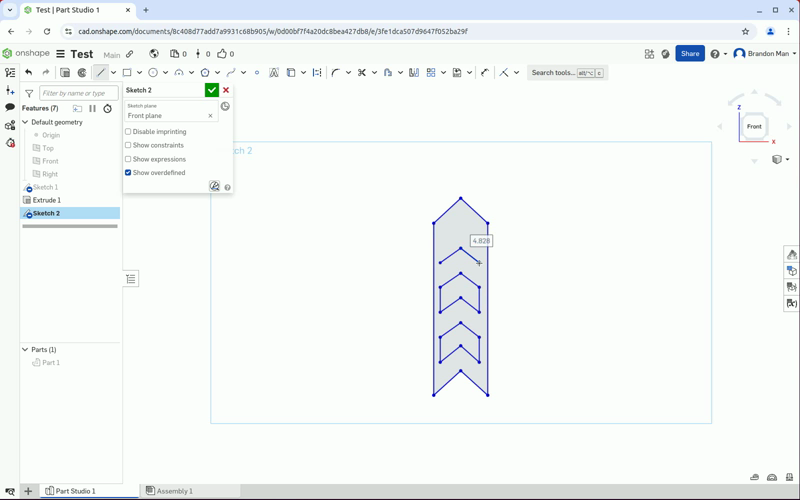
mouse_move(509, 262)
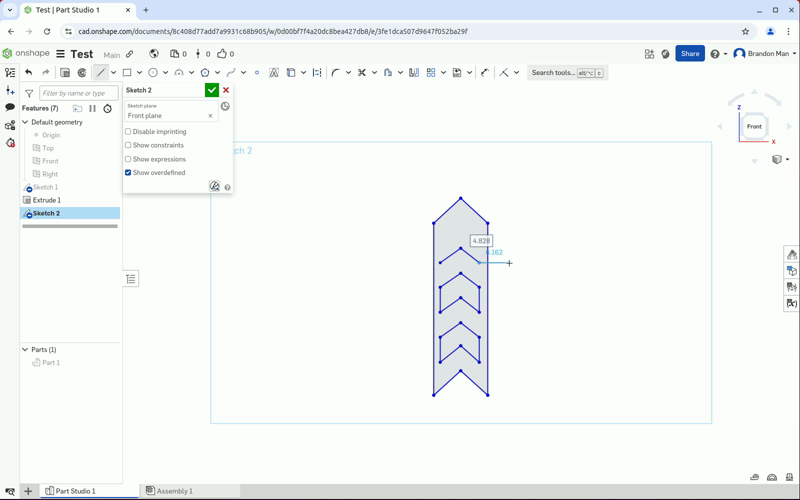
mouse_move(479, 237)
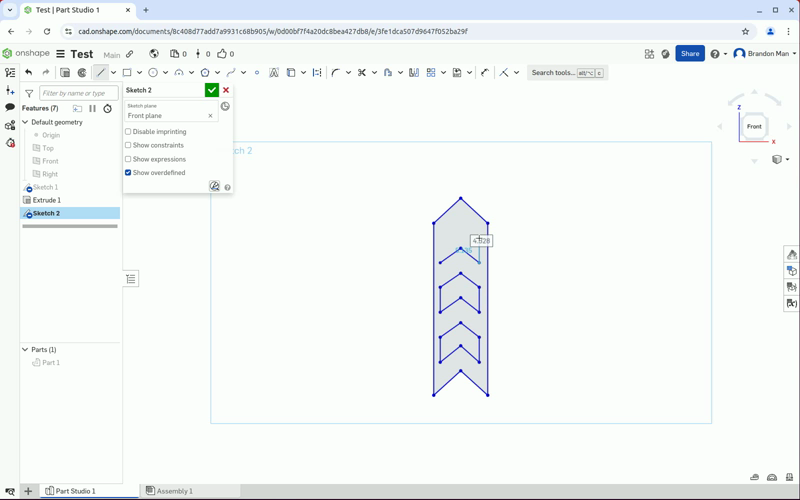
click(479, 237)
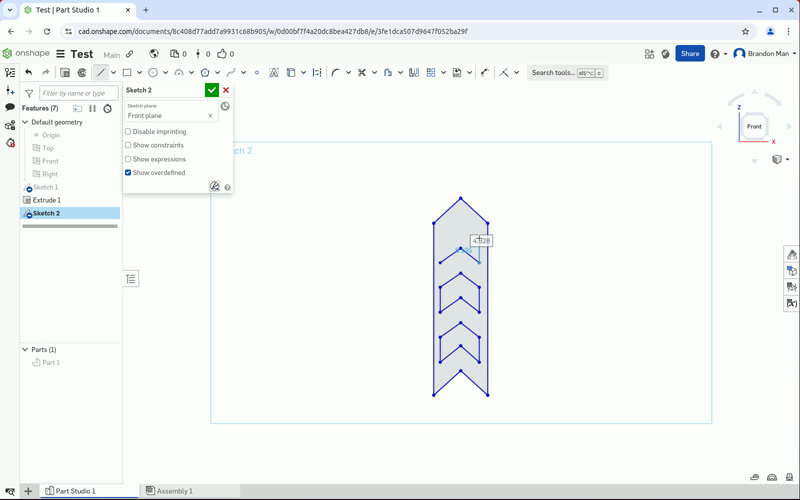
key_up(shift)
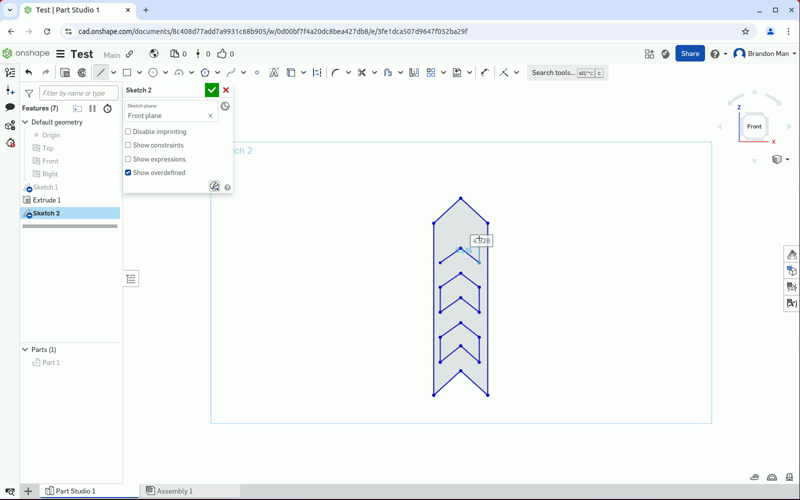
key_down(shift)
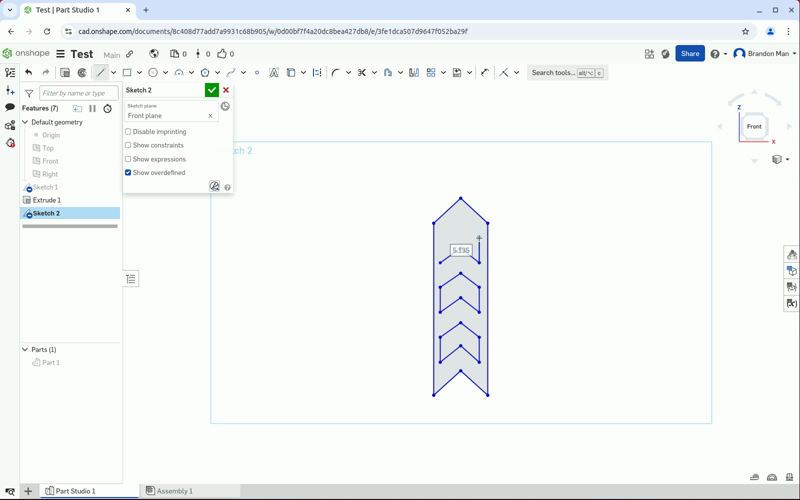
mouse_move(509, 237)
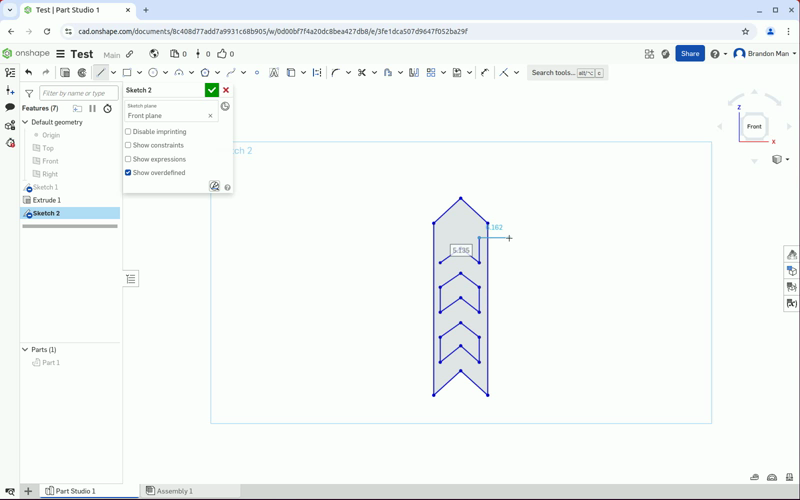
mouse_move(460, 223)
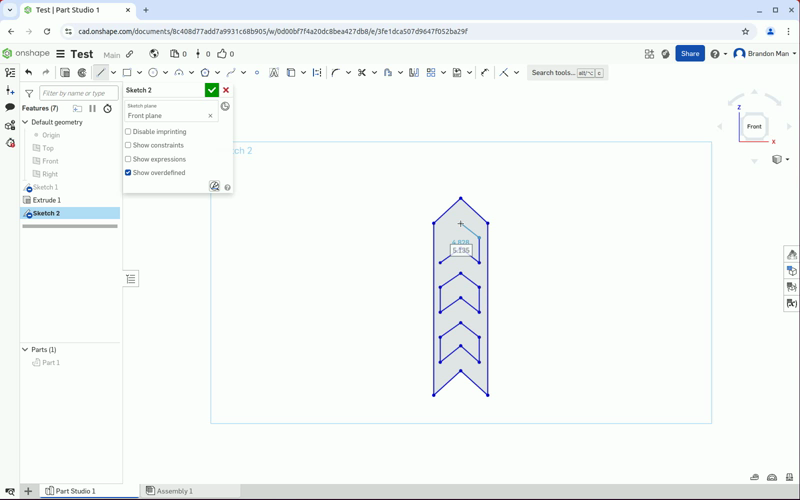
click(460, 223)
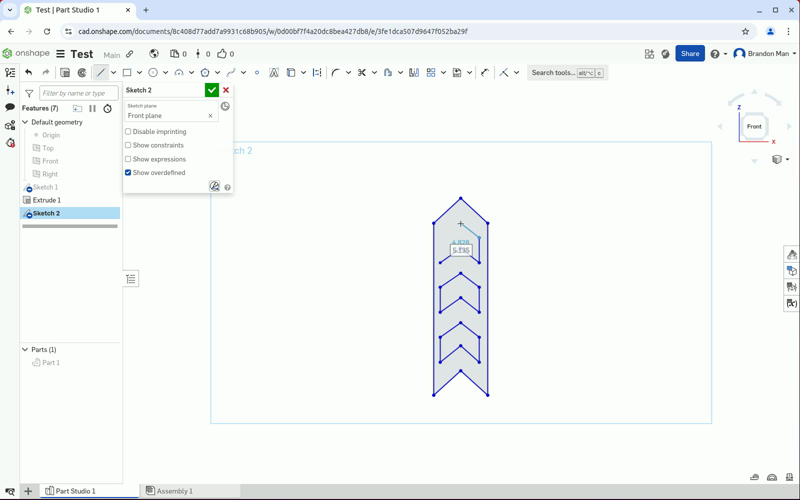
key_up(shift)
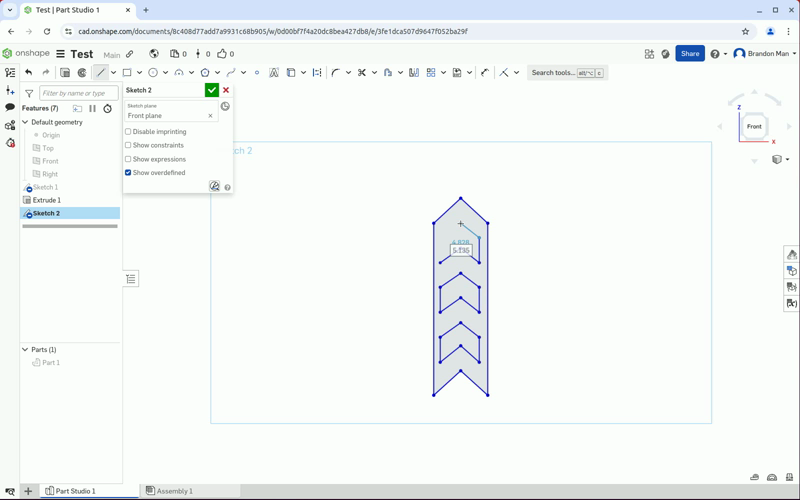
key_down(shift)
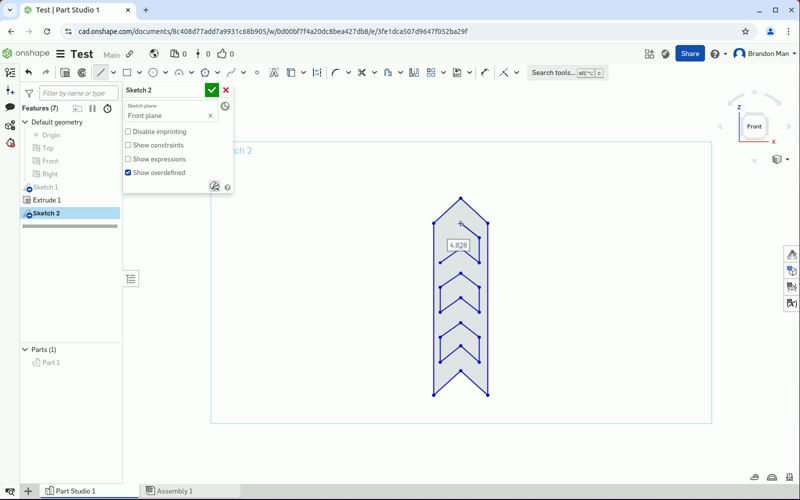
mouse_move(490, 223)
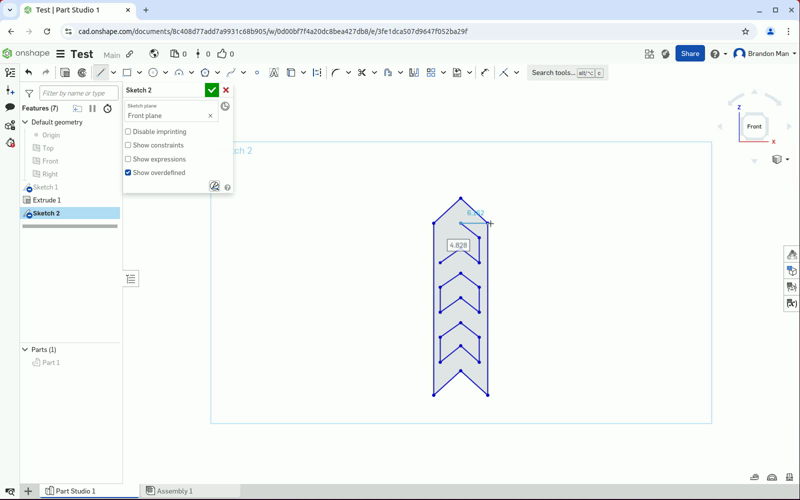
mouse_move(440, 237)
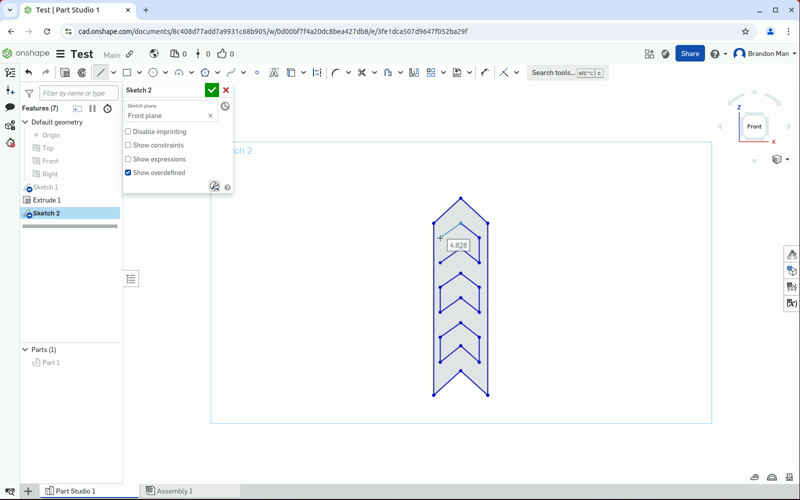
click(440, 237)
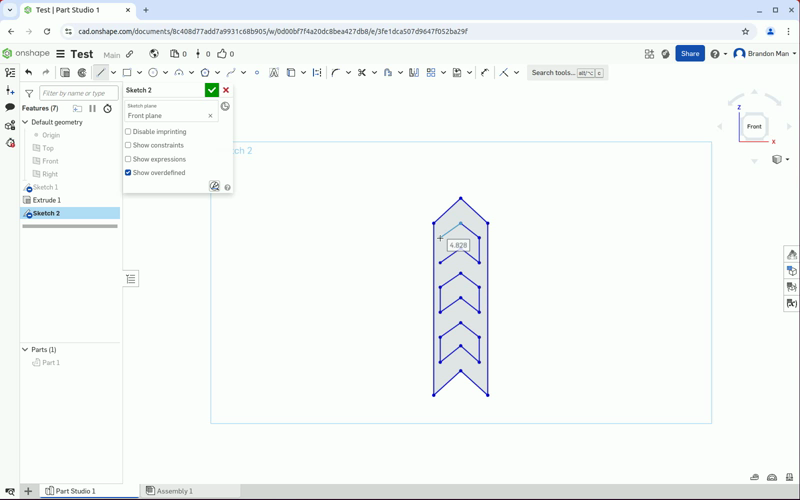
key_up(shift)
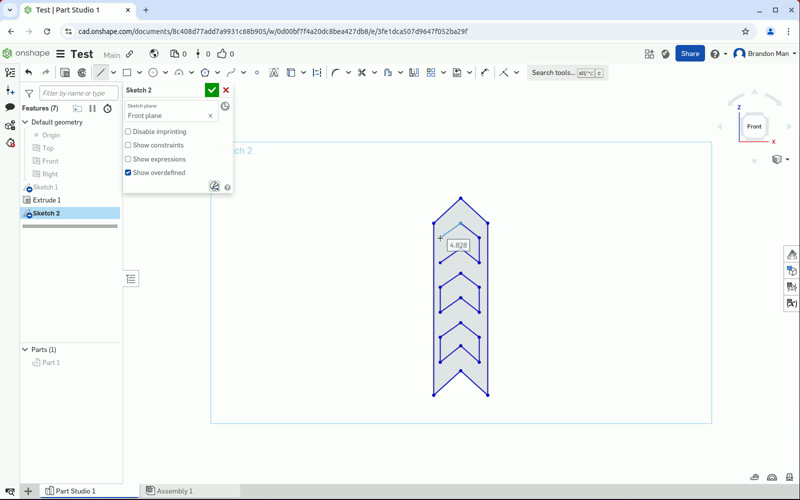
mouse_move(470, 237)
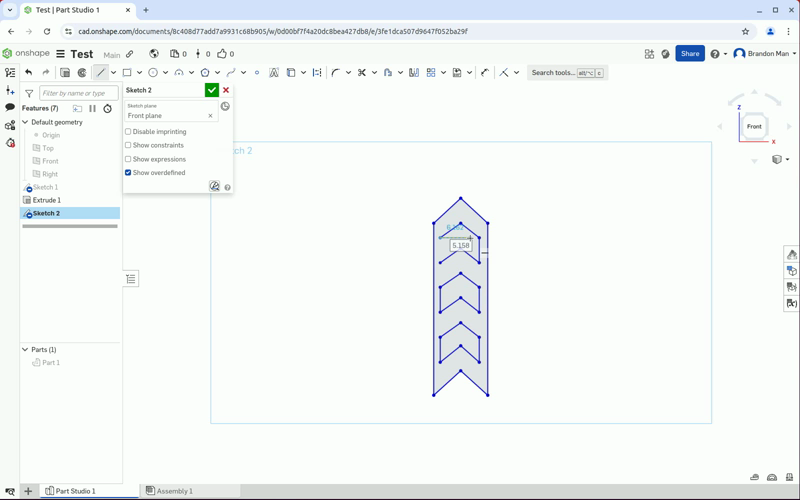
key_down(shift)
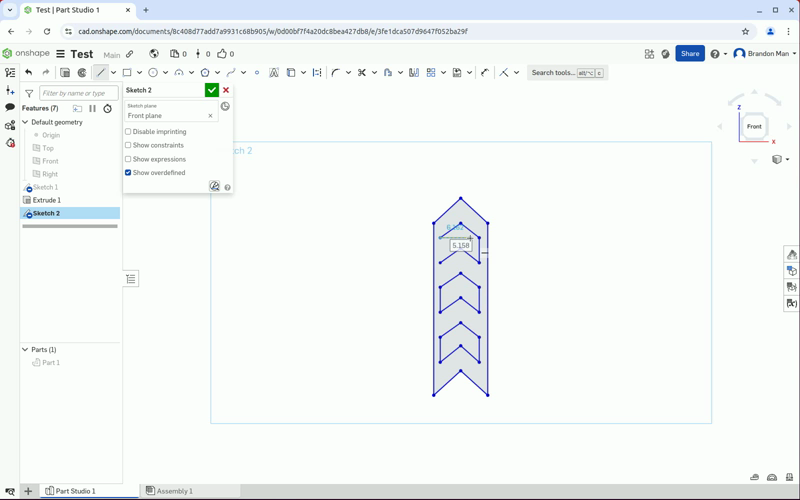
mouse_move(440, 262)
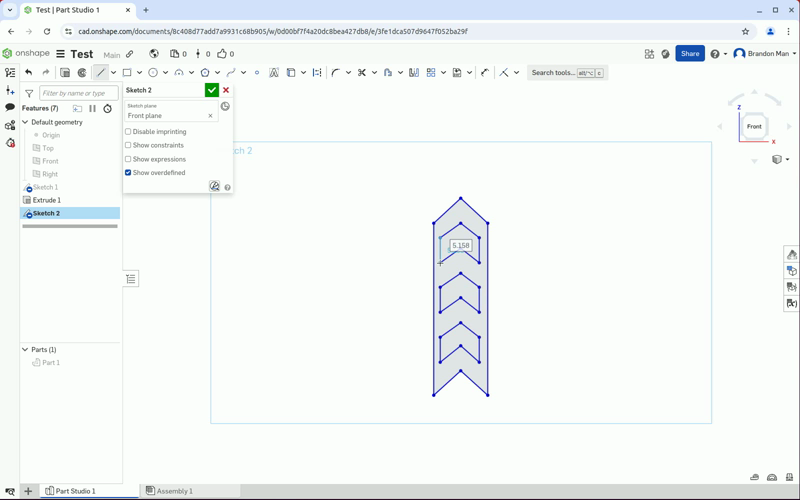
key_up(shift)
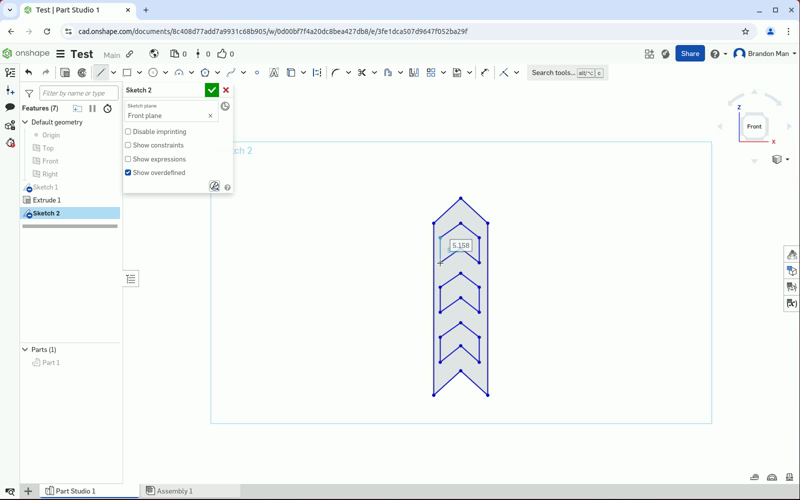
click(440, 262)
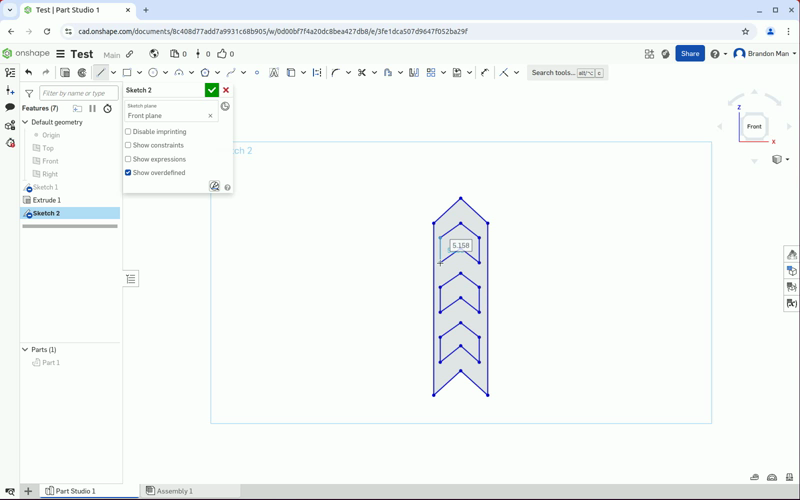
key(esc)
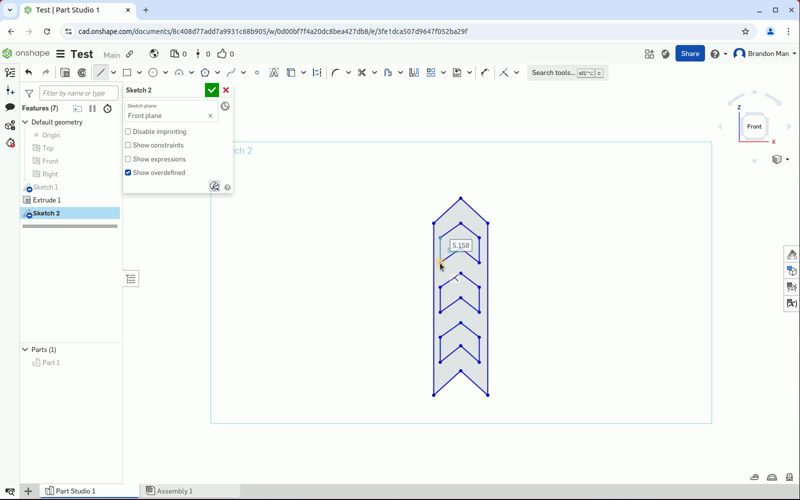
mouse_move(452, 217)
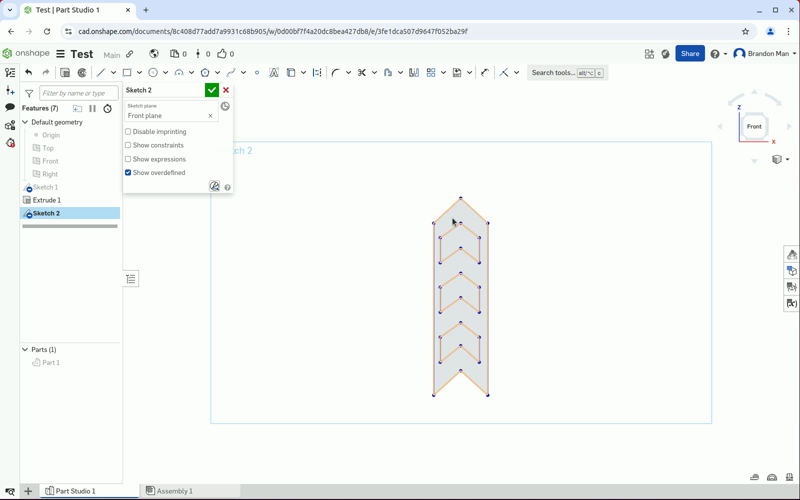
click(452, 217)
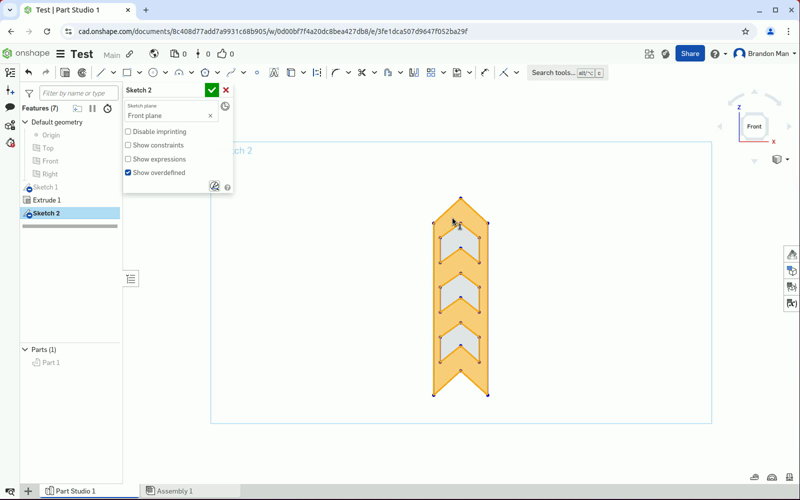
mouse_move(73, 352)
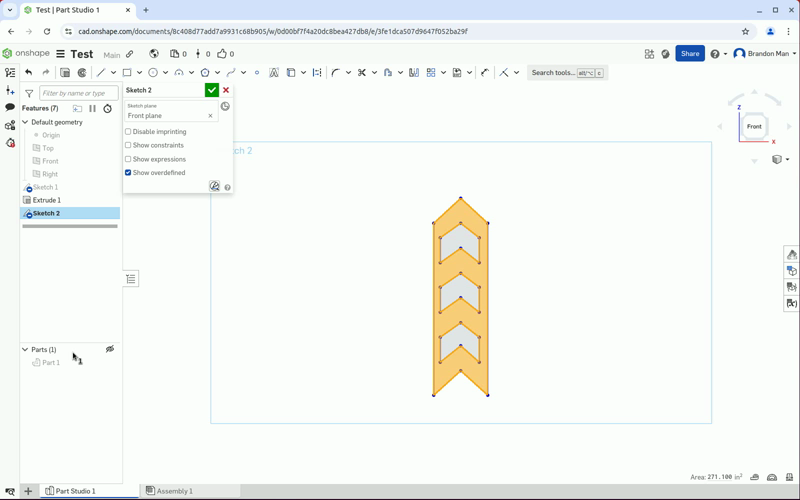
key(shift+y)
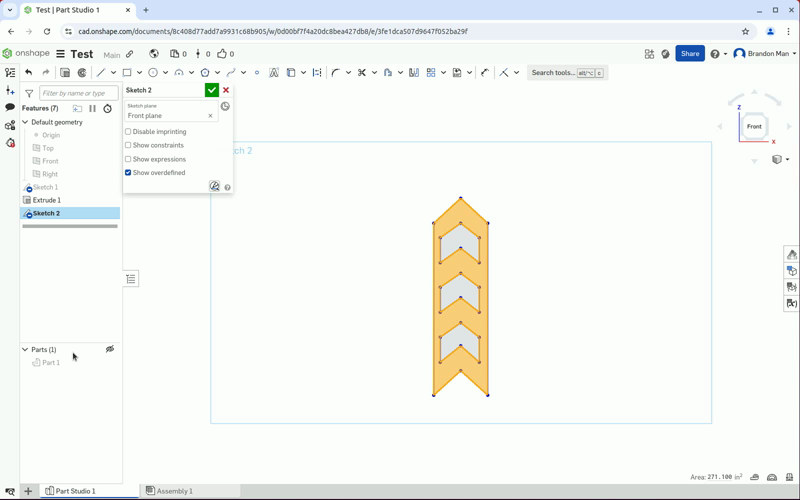
key(shift+e)
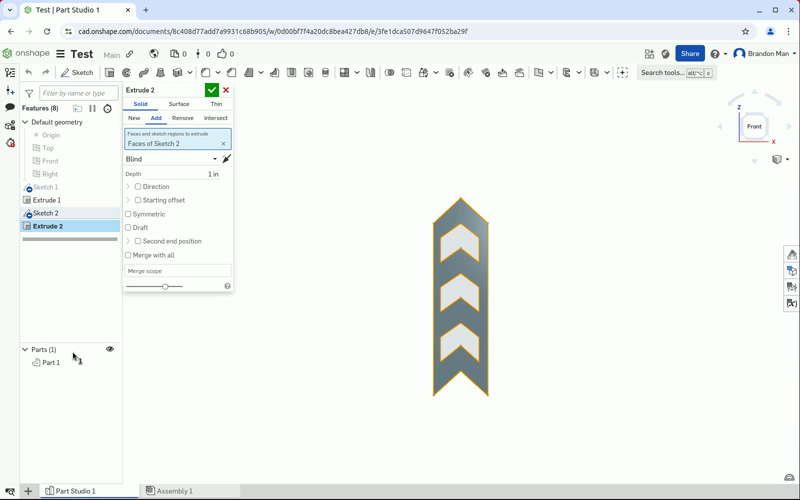
mouse_move(143, 106)
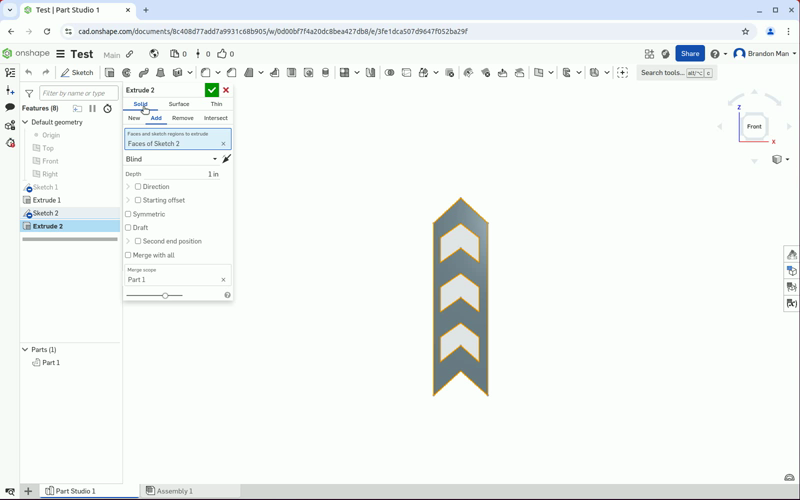
click(143, 106)
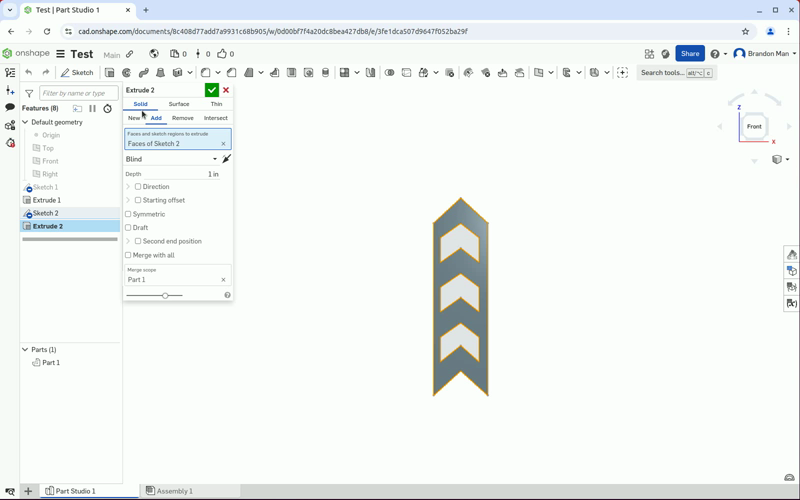
mouse_move(137, 120)
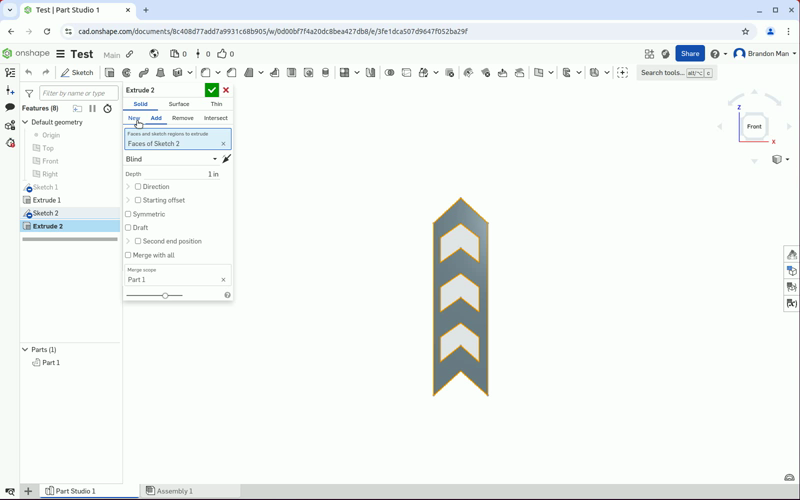
click(137, 120)
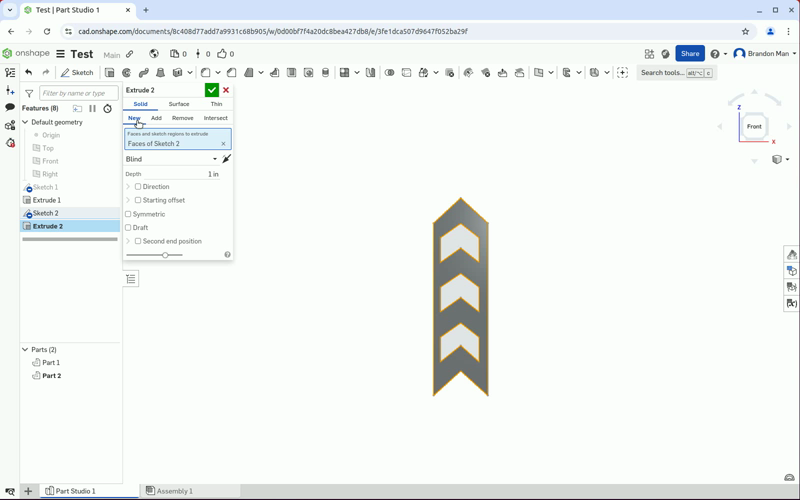
key(tab, 4)
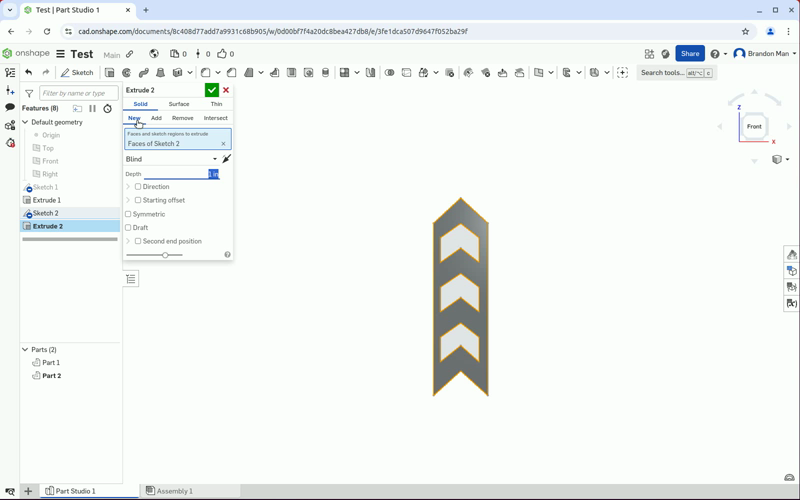
text(0.722)
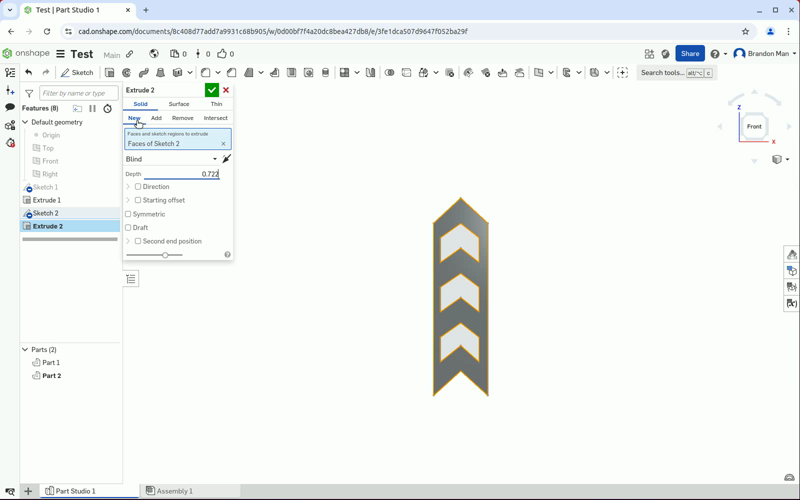
key(enter)
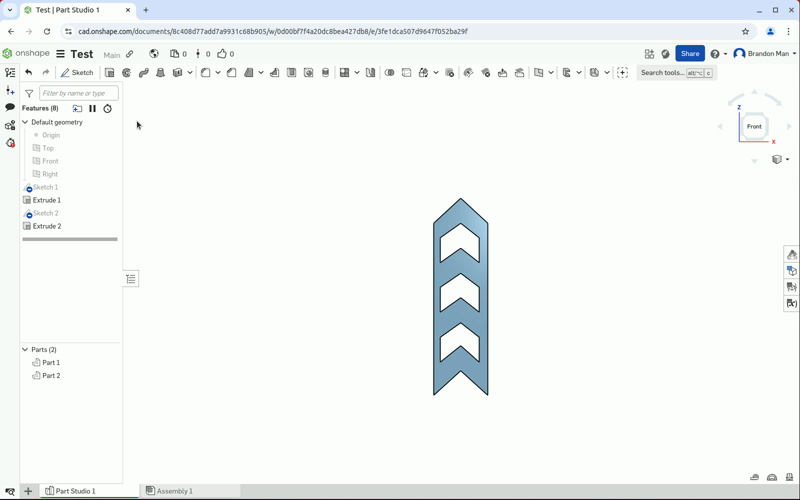
key(shift+h)
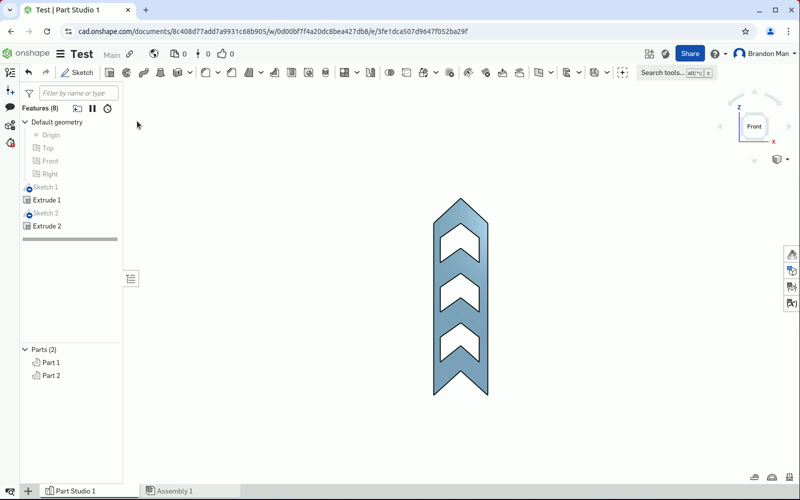
key(shift+h)
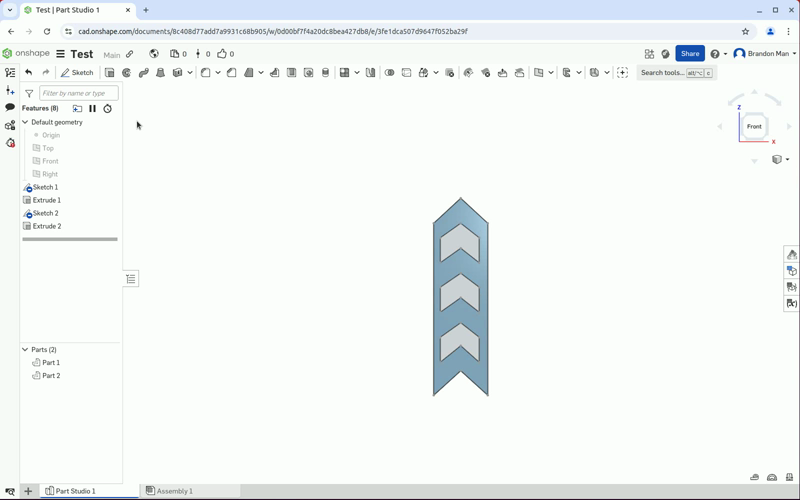
key(shift+7)
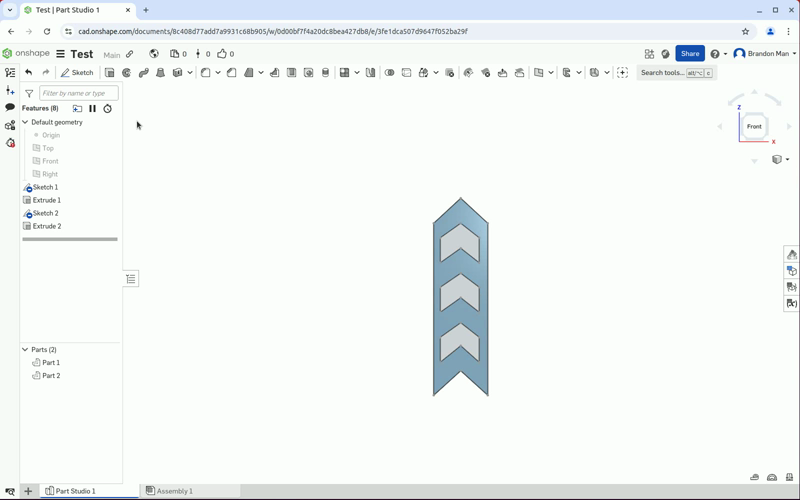
key(left, 2)
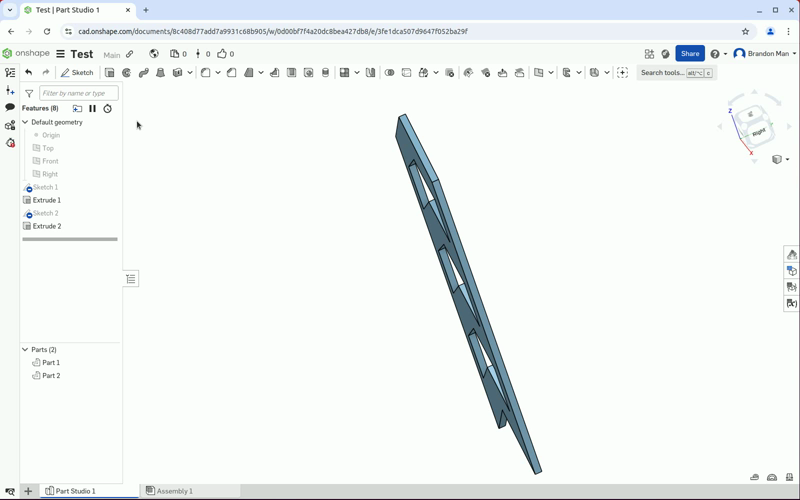
key(down, 2)
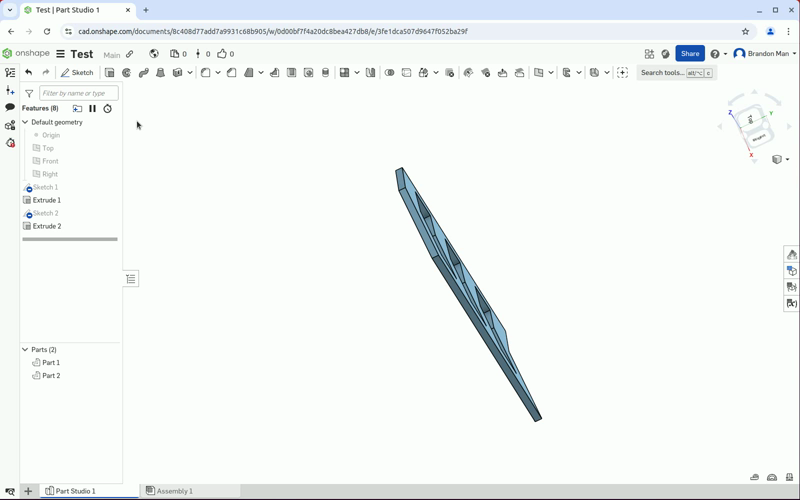
key(up, 2)
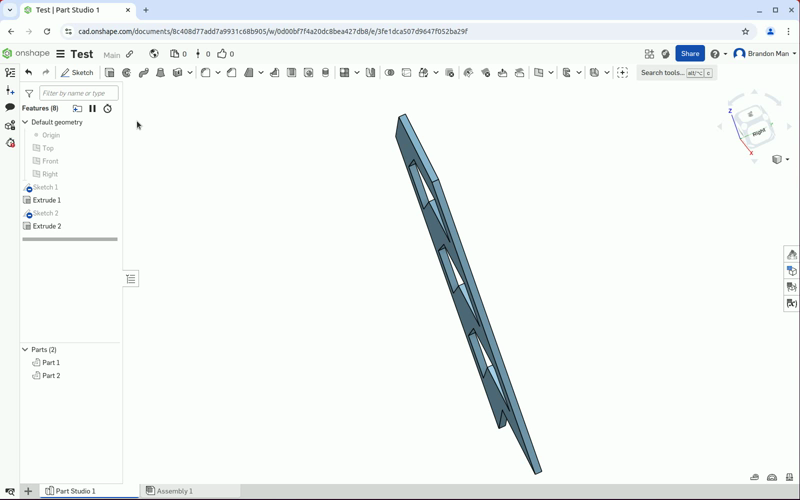
key(right, 2)
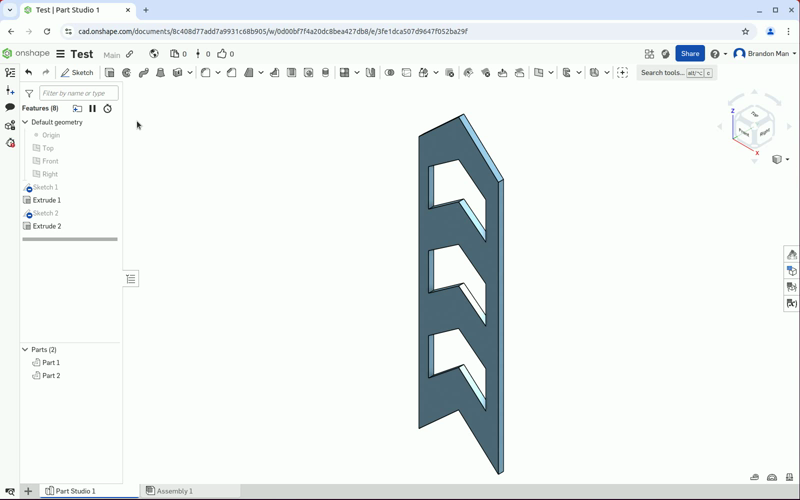
mouse_move(73, 189)
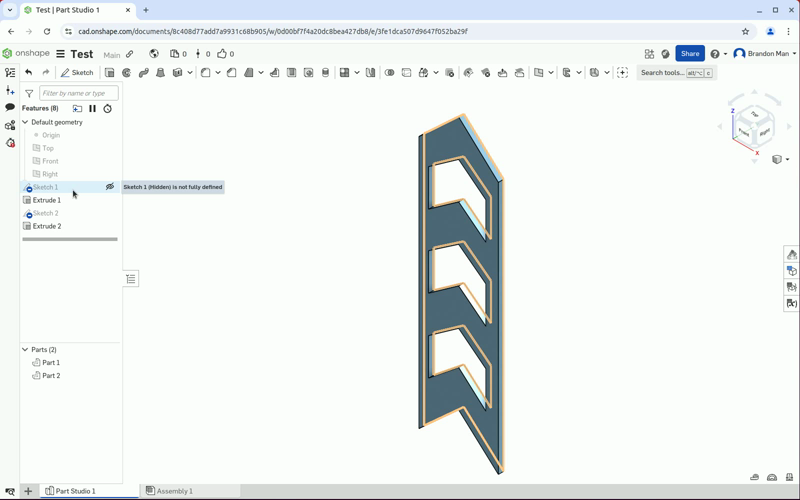
click(73, 189)